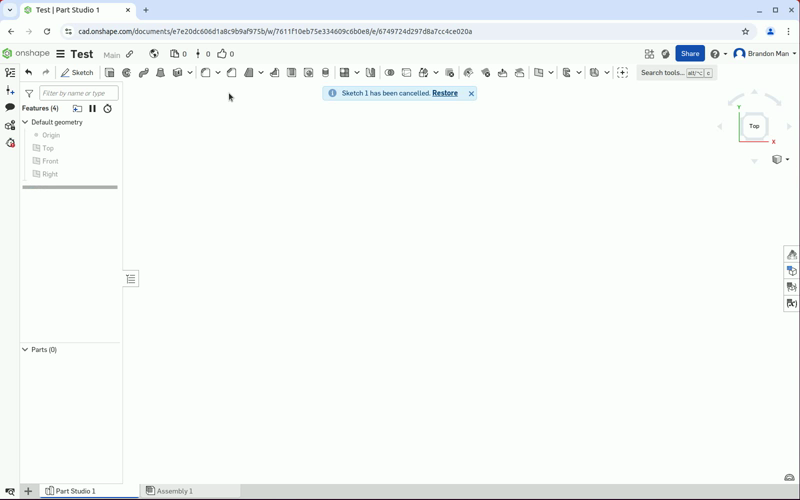
key(shift+h)
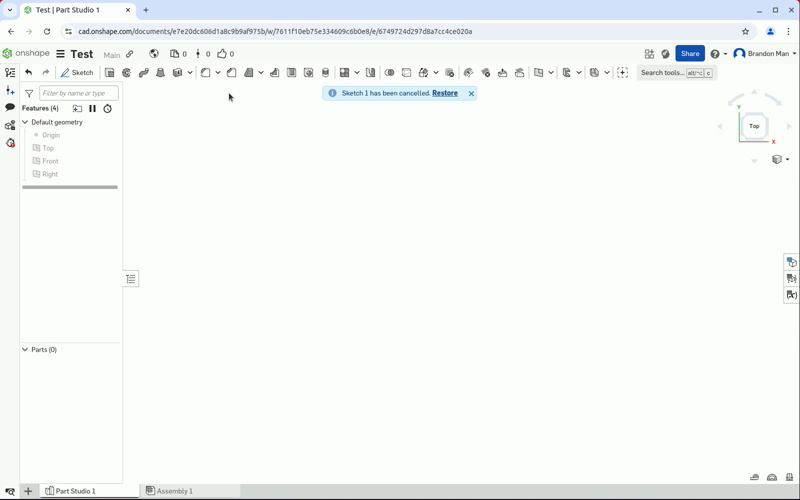
mouse_move(73, 352)
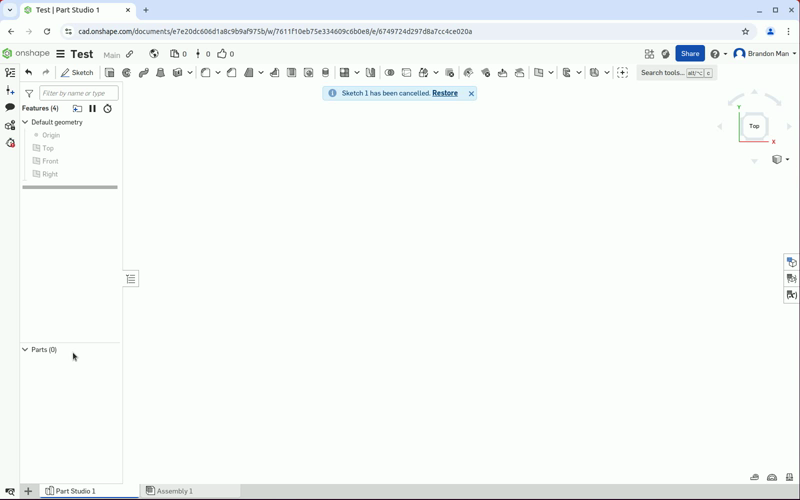
key(y)
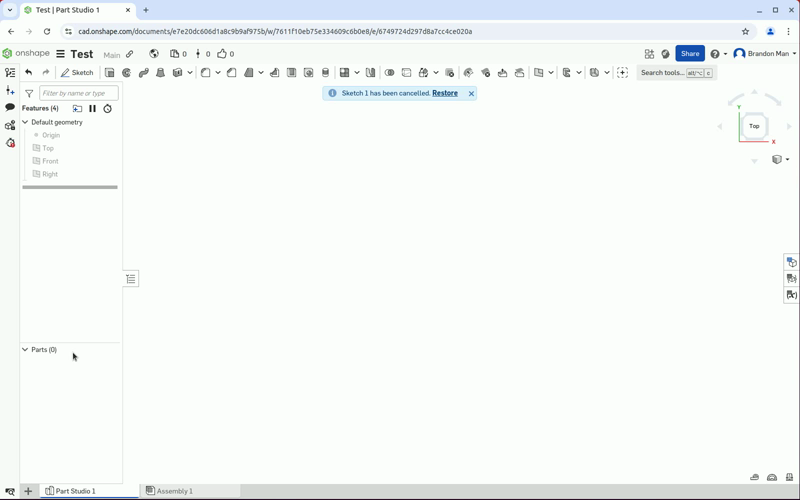
key(shift+p)
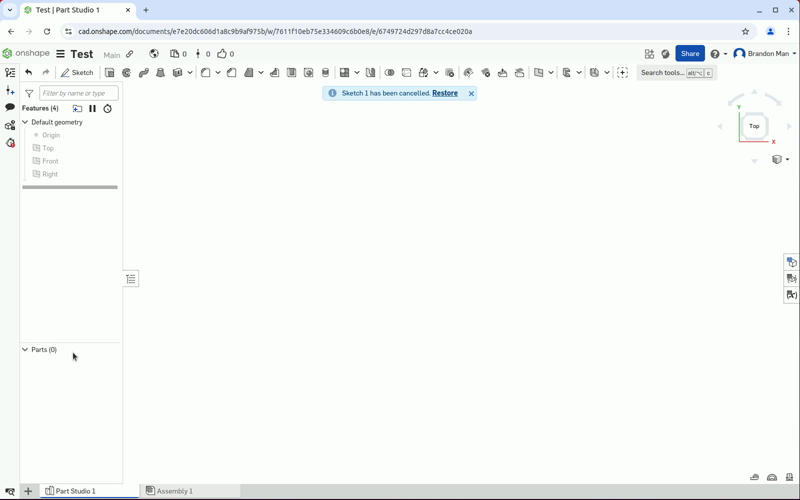
key(space)
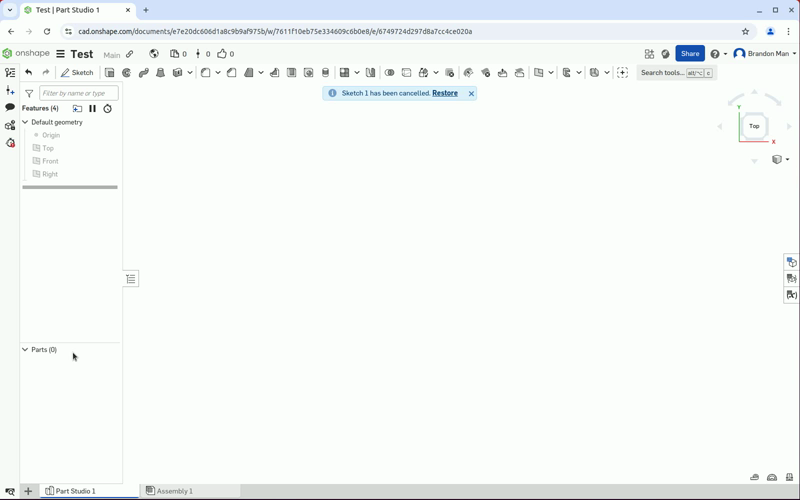
key_down(shift)
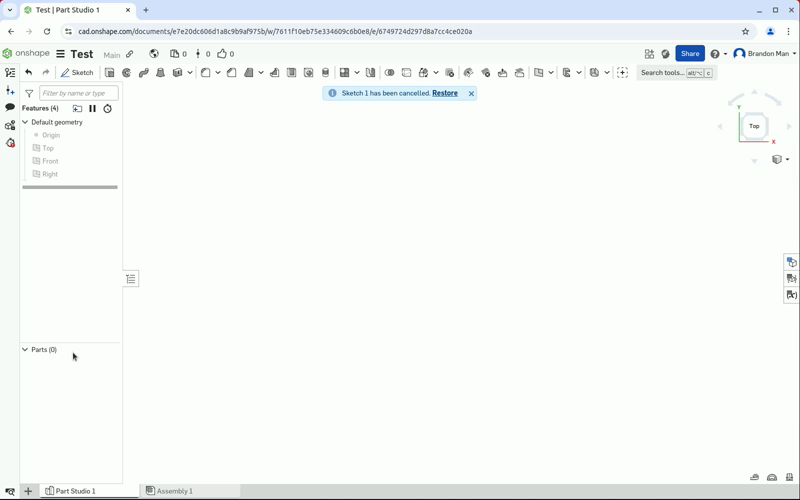
key(up)
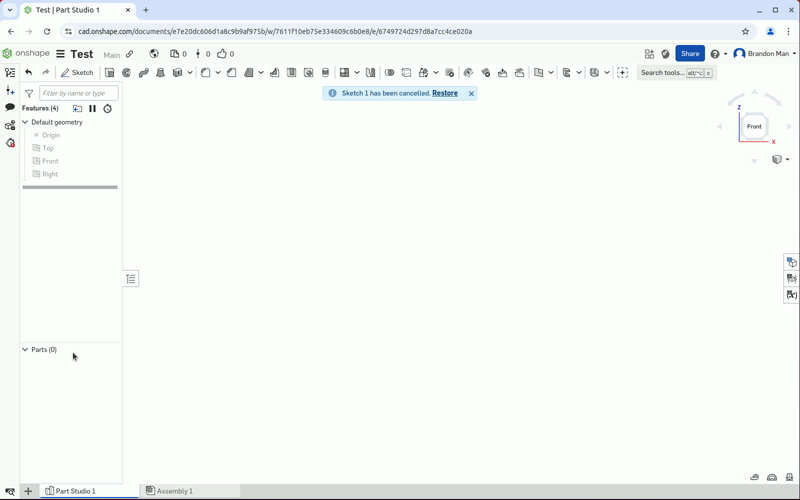
key_up(shift)
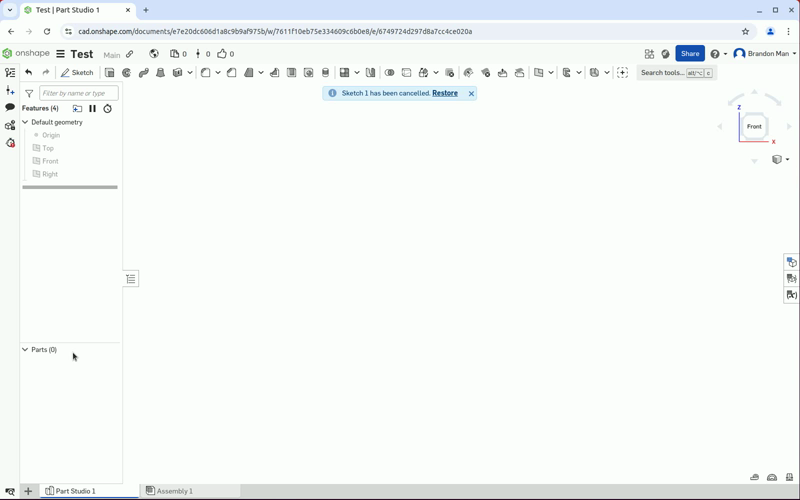
mouse_move(73, 352)
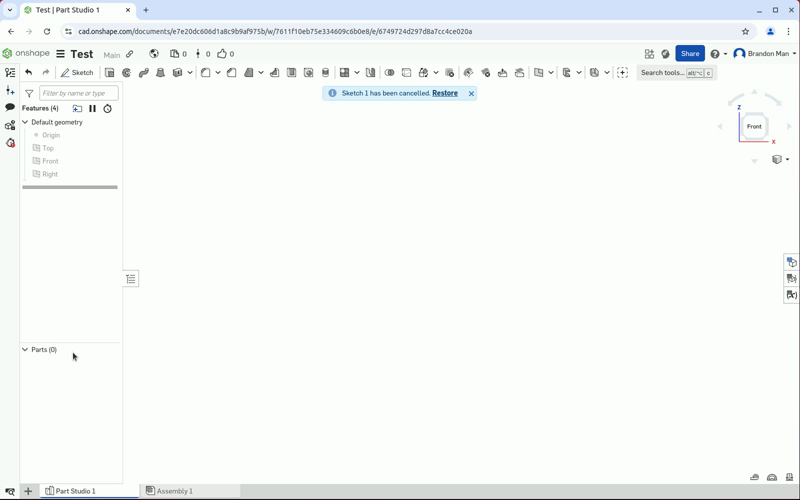
key(shift+y)
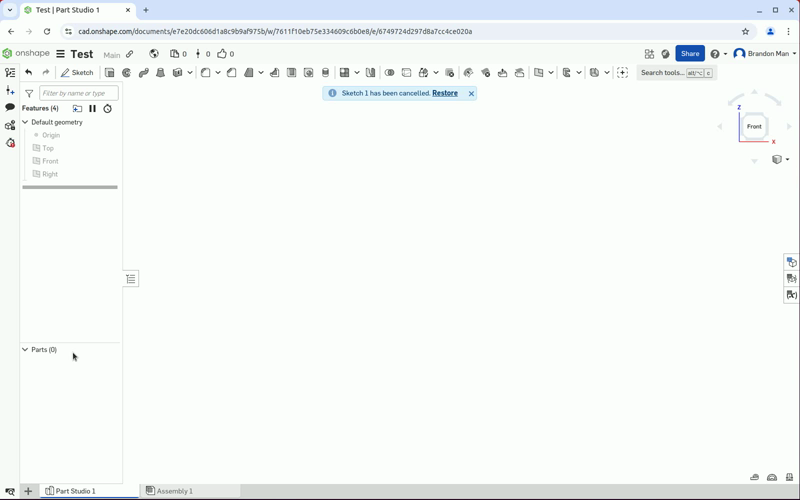
key(shift+s)
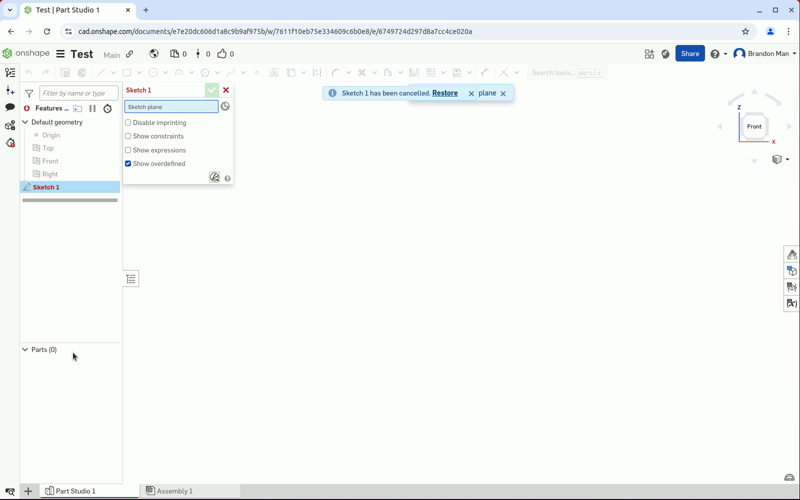
mouse_move(73, 163)
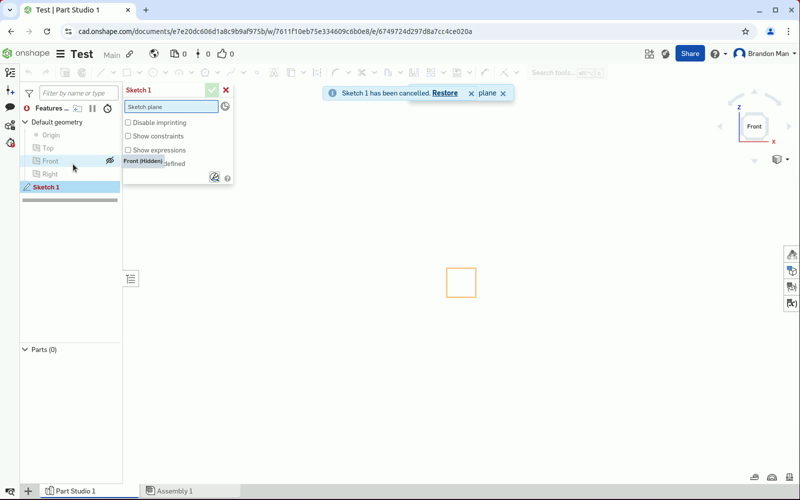
click(73, 163)
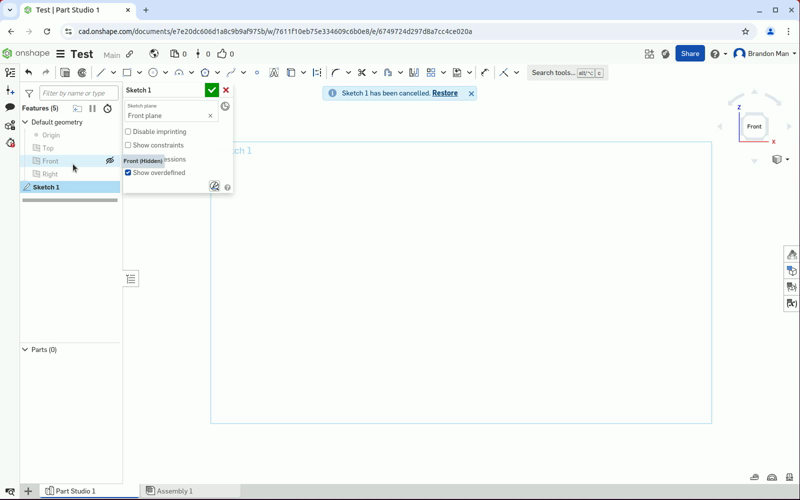
mouse_move(73, 352)
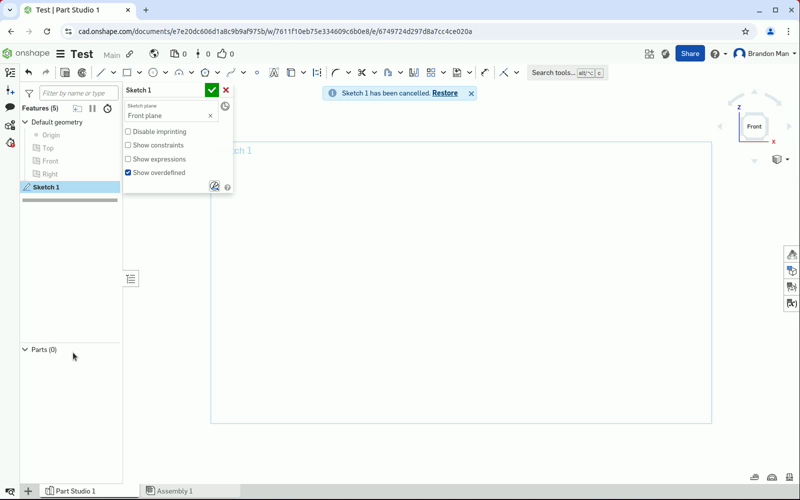
key(y)
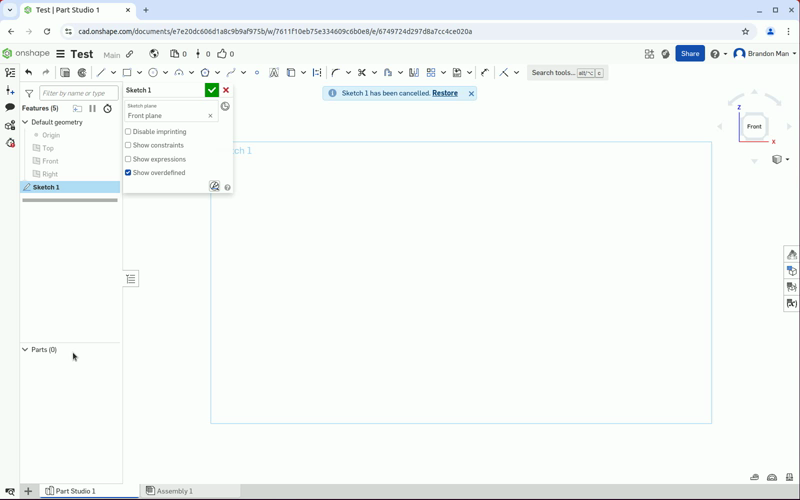
key(c)
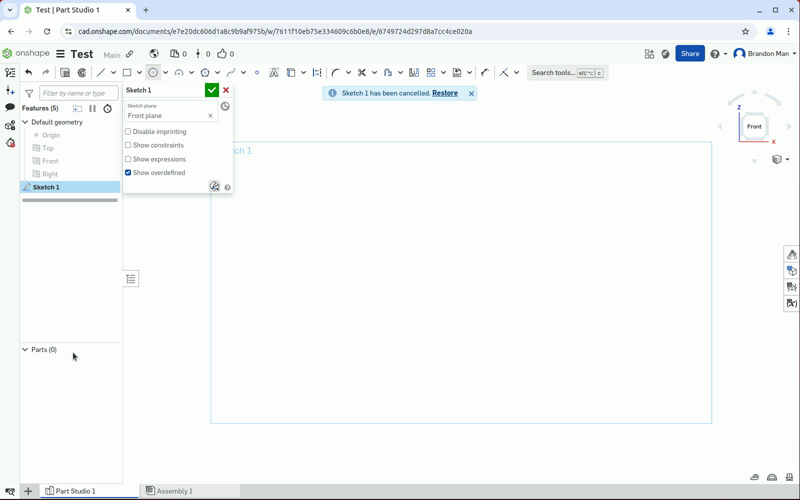
key_down(shift)
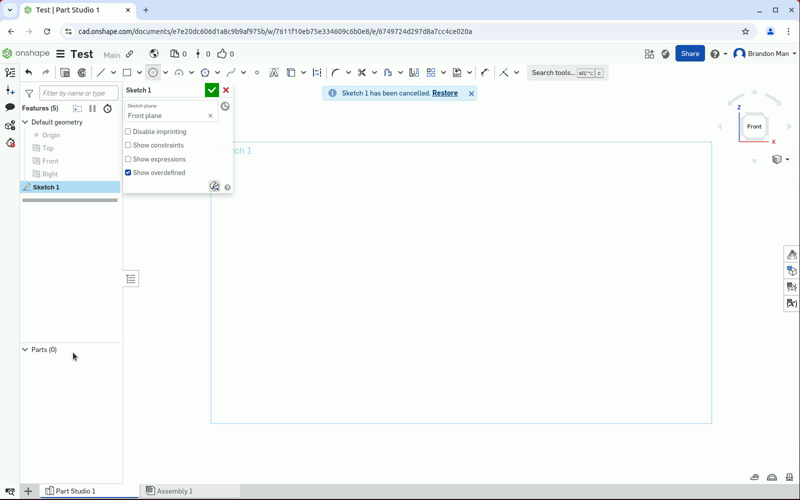
mouse_move(410, 228)
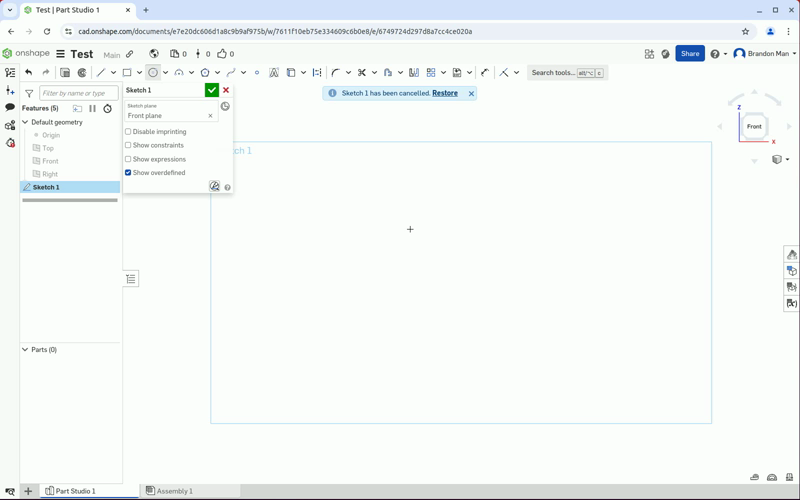
click(410, 228)
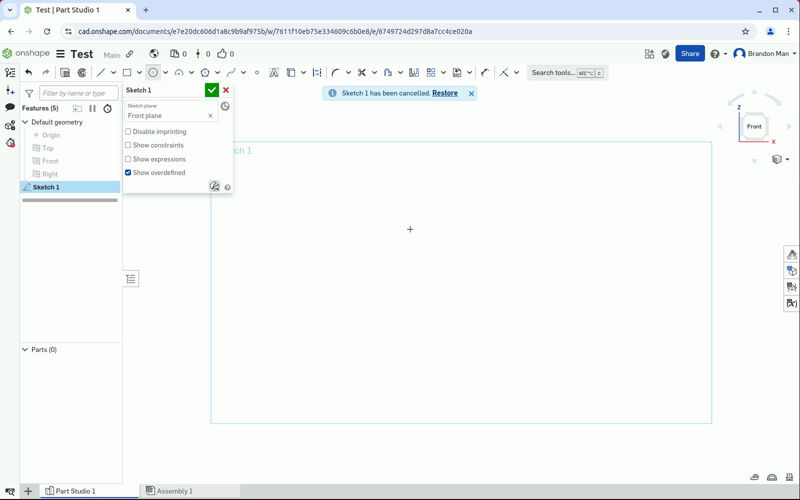
key_up(shift)
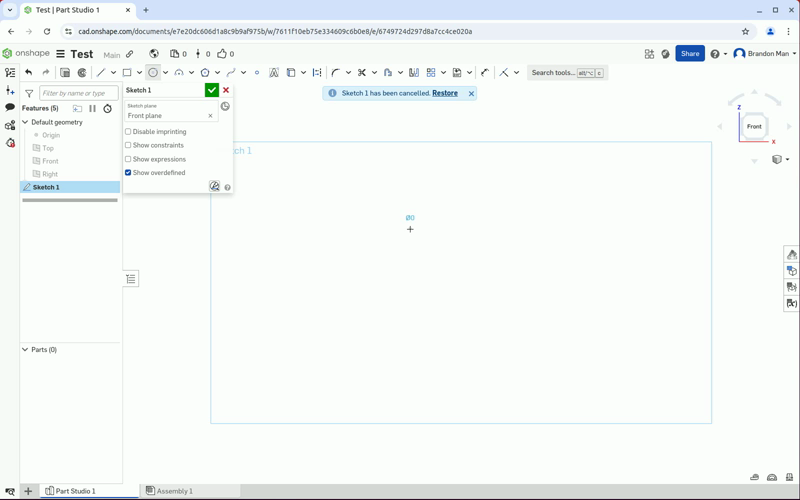
mouse_move(463, 228)
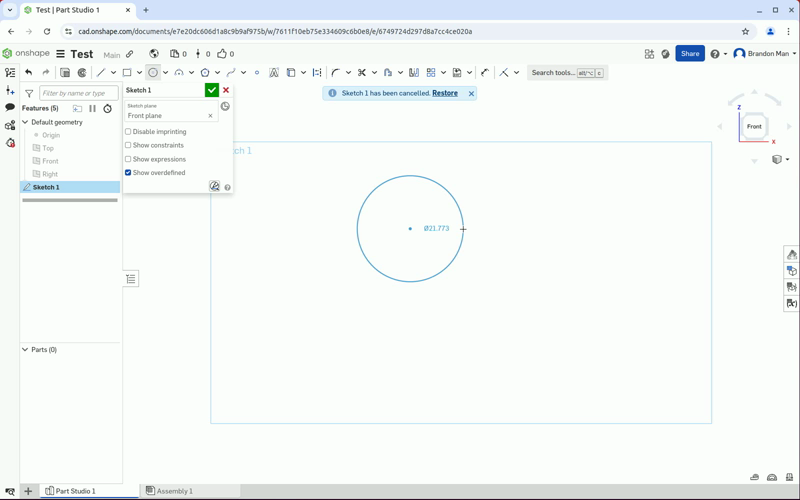
click(463, 228)
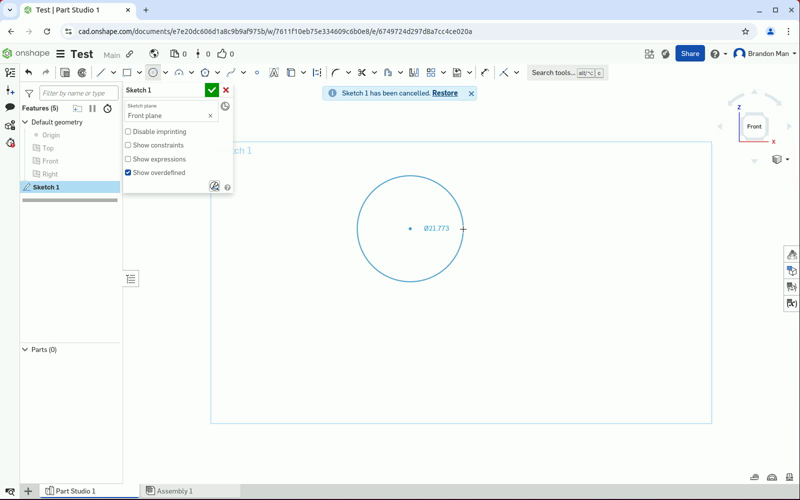
key(esc)
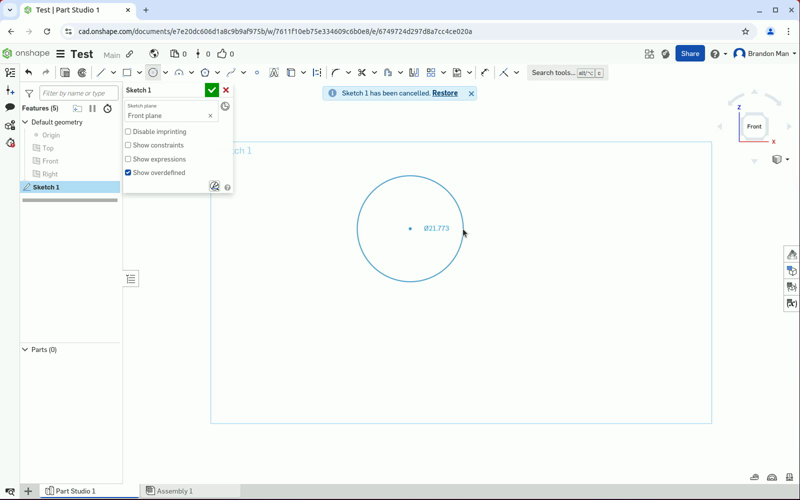
key(c)
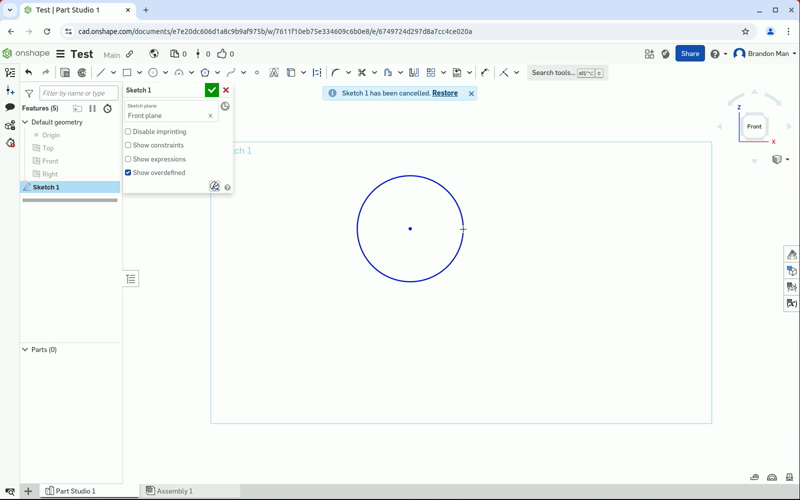
key_down(shift)
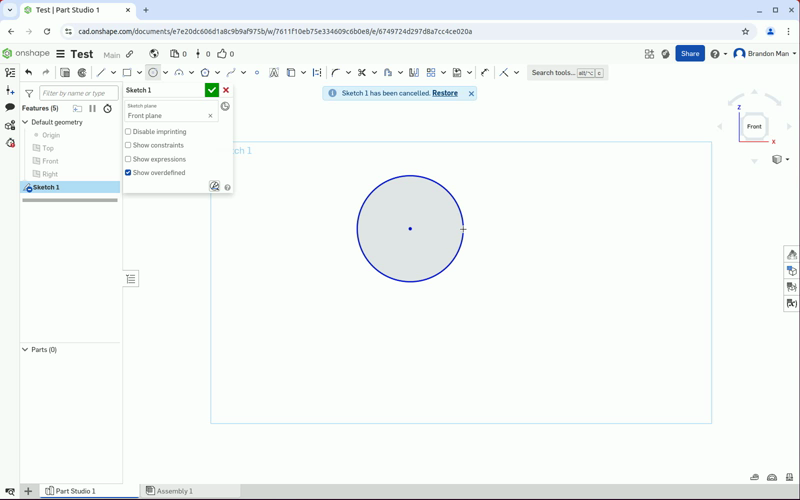
mouse_move(410, 228)
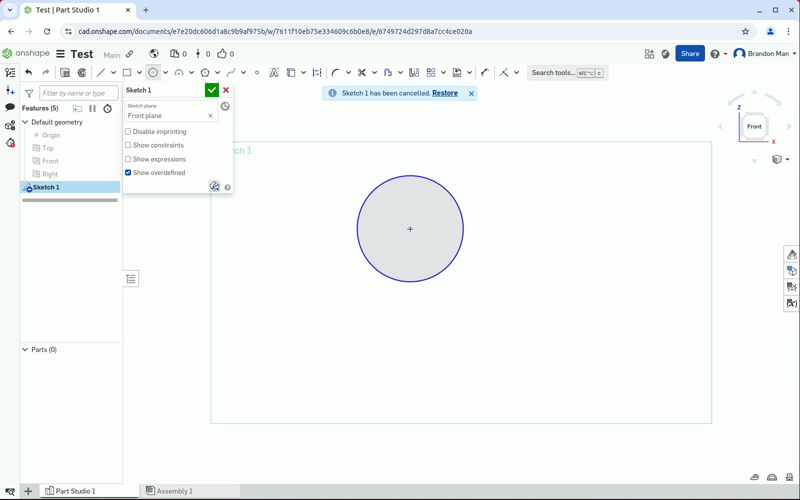
click(410, 228)
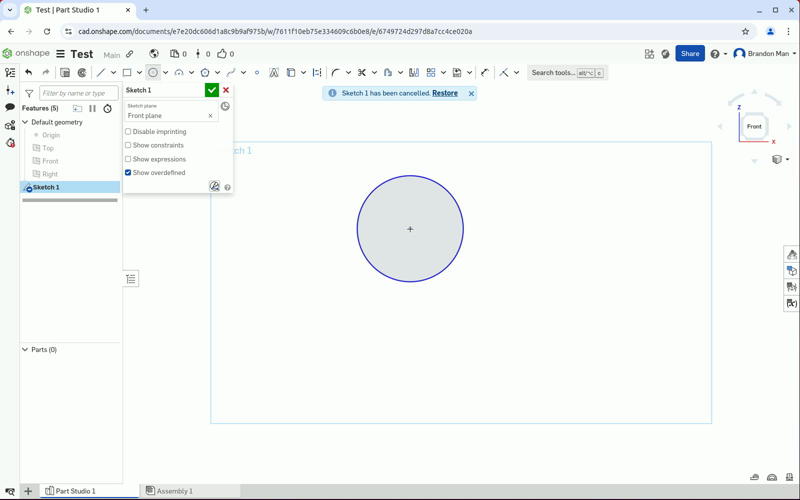
key_up(shift)
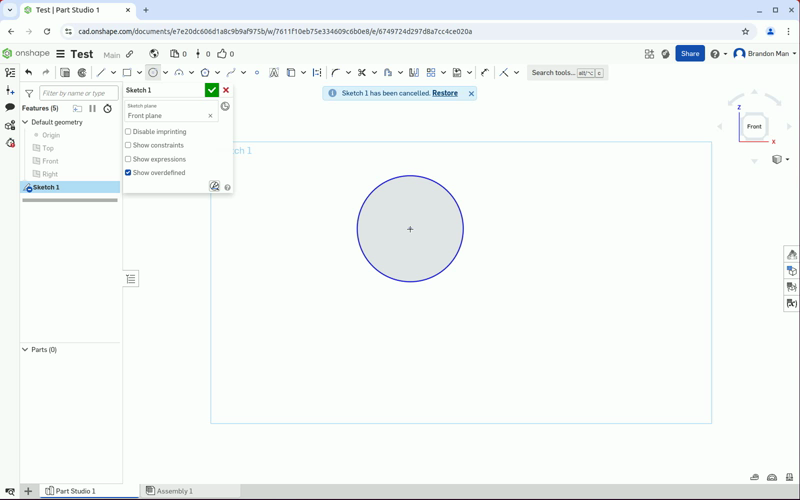
mouse_move(450, 228)
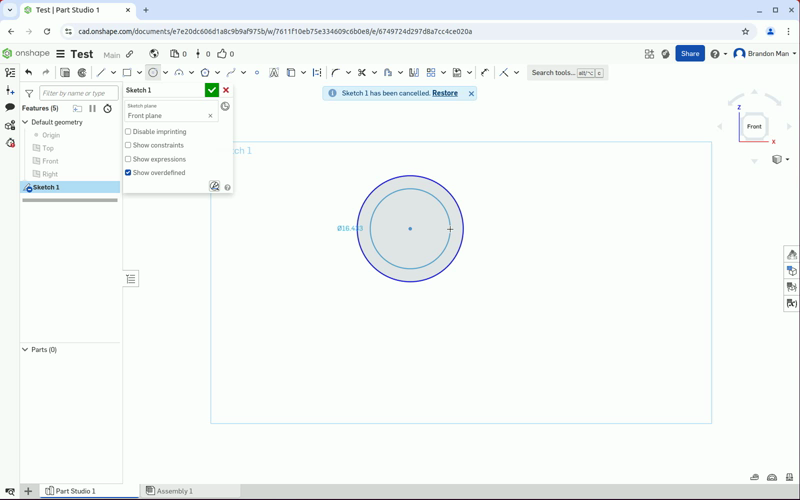
click(450, 228)
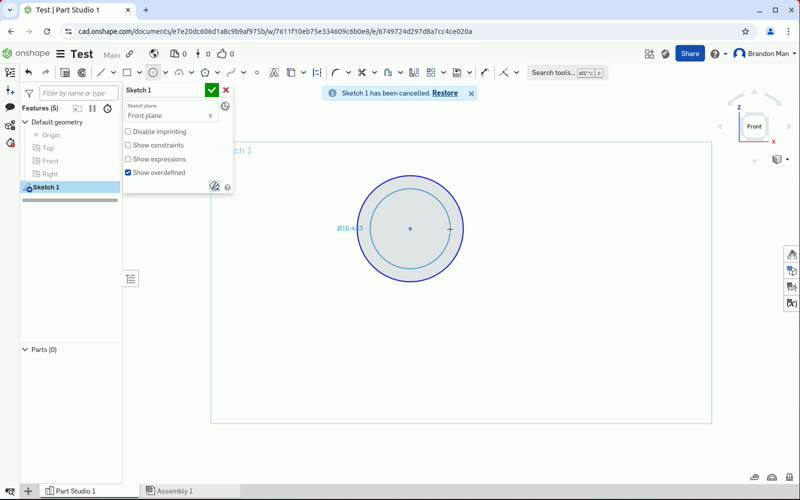
key(esc)
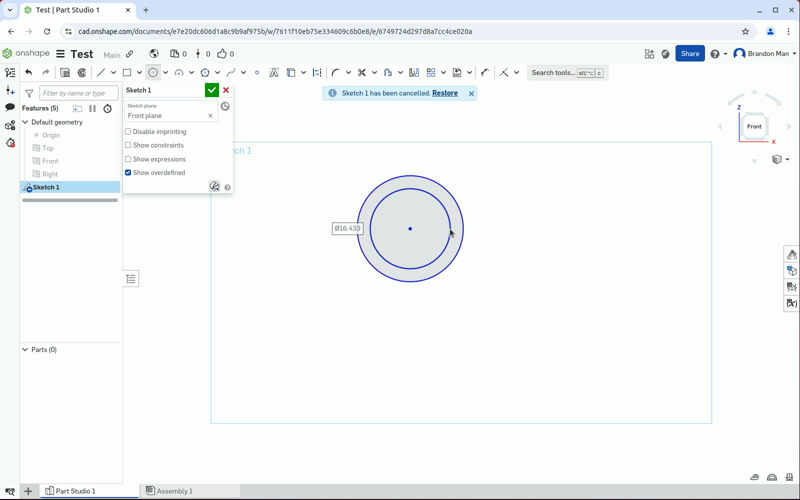
mouse_move(361, 234)
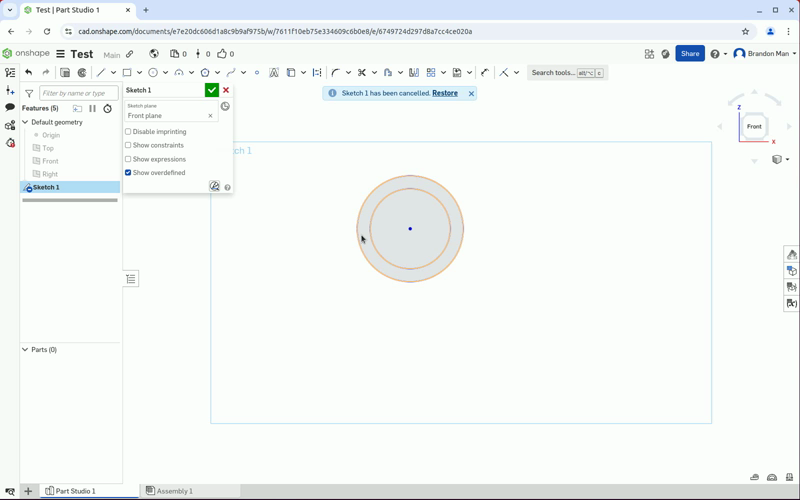
click(361, 234)
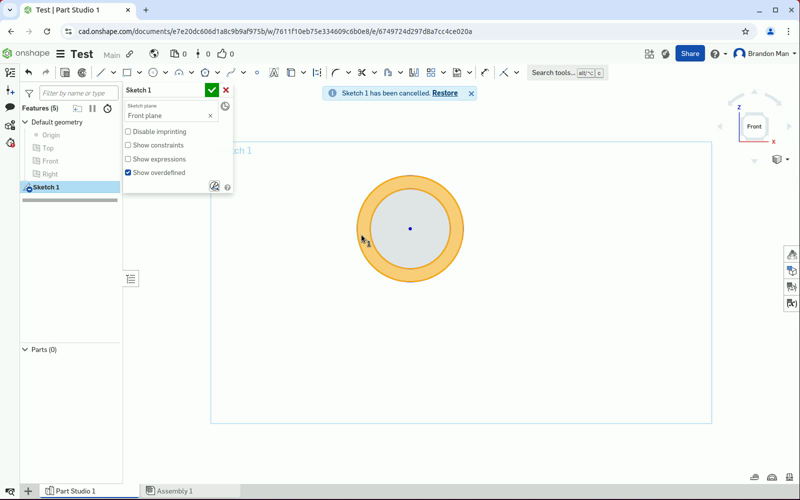
mouse_move(73, 352)
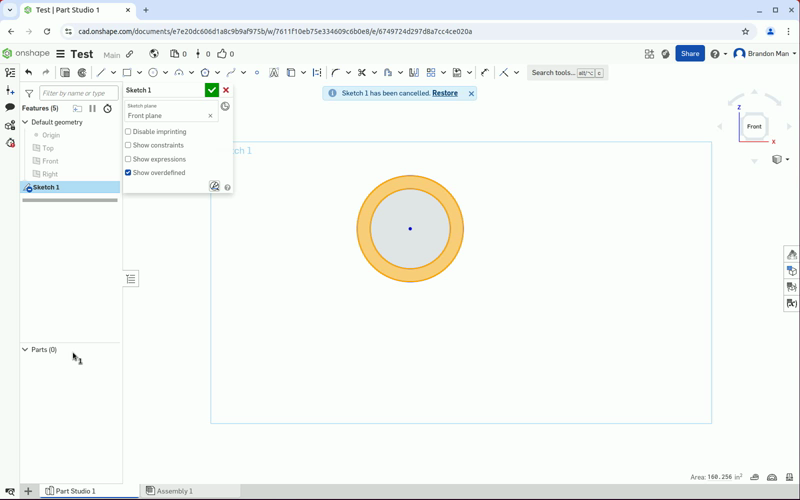
key(shift+y)
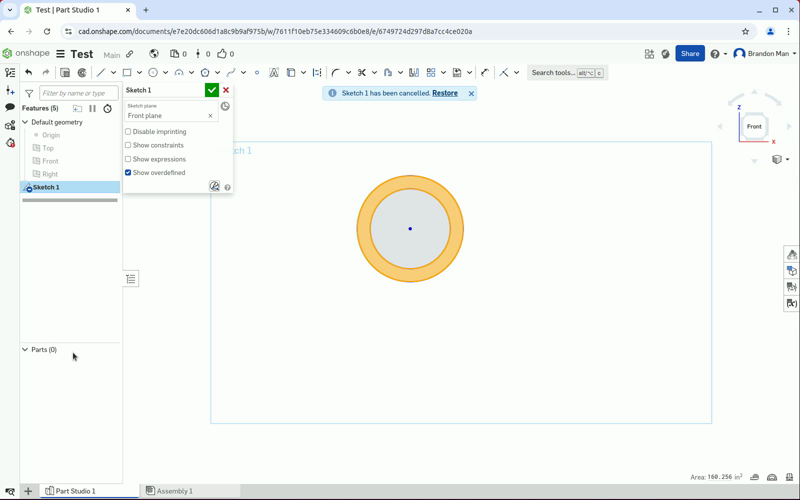
key(shift+e)
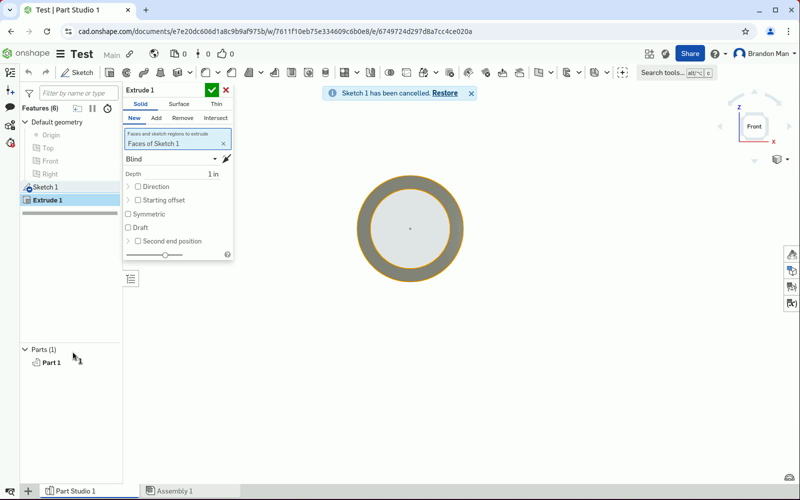
mouse_move(143, 106)
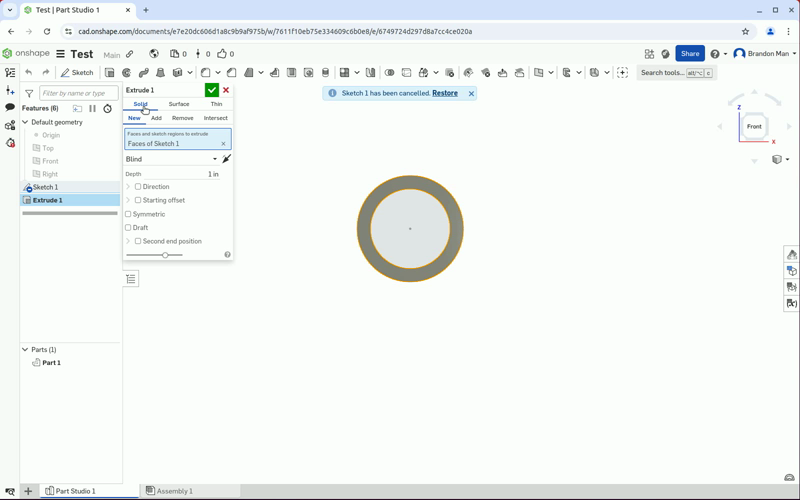
click(143, 106)
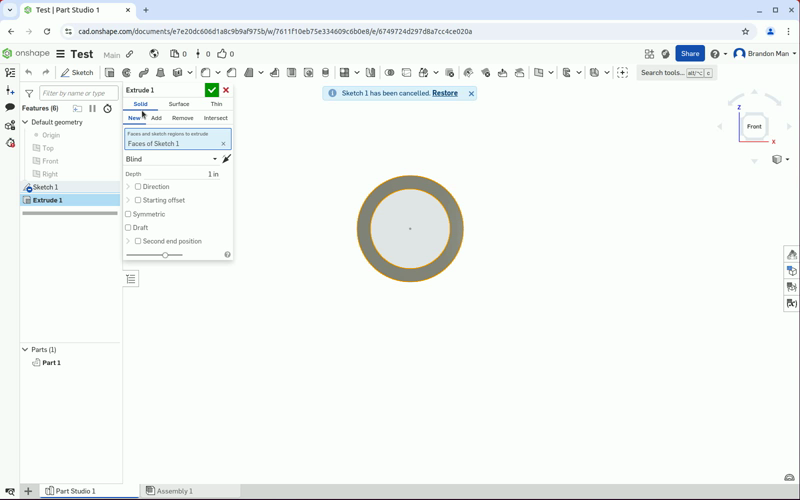
mouse_move(137, 120)
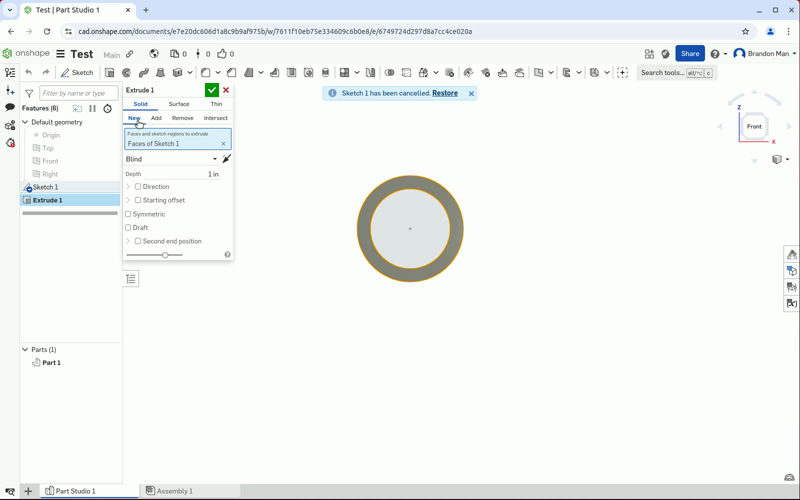
click(137, 120)
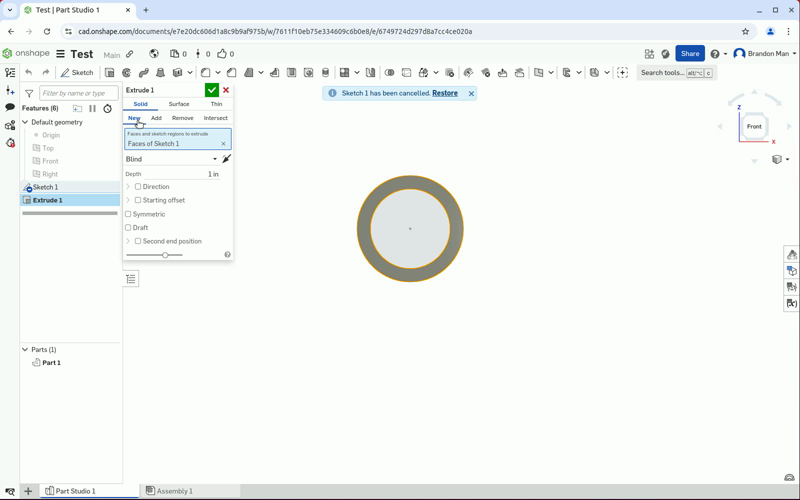
key(tab, 4)
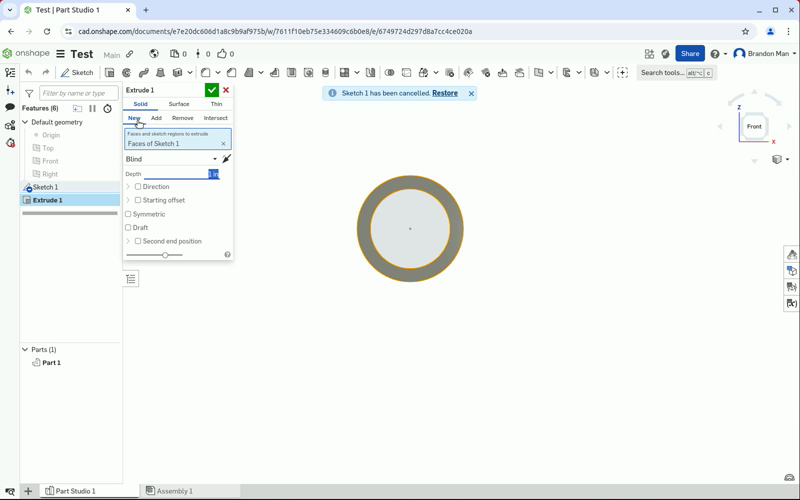
text(21.183)
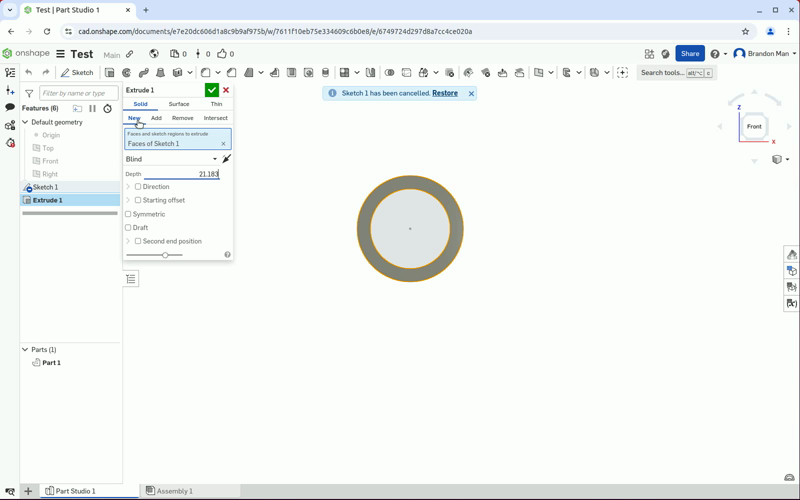
key(enter)
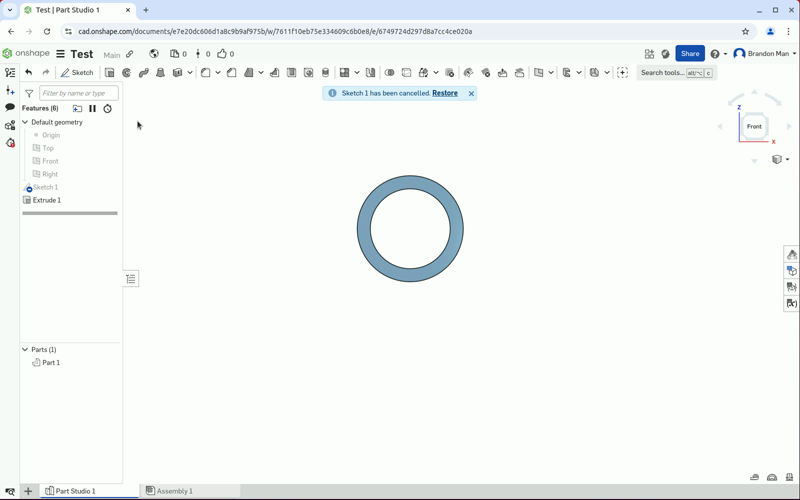
key(shift+h)
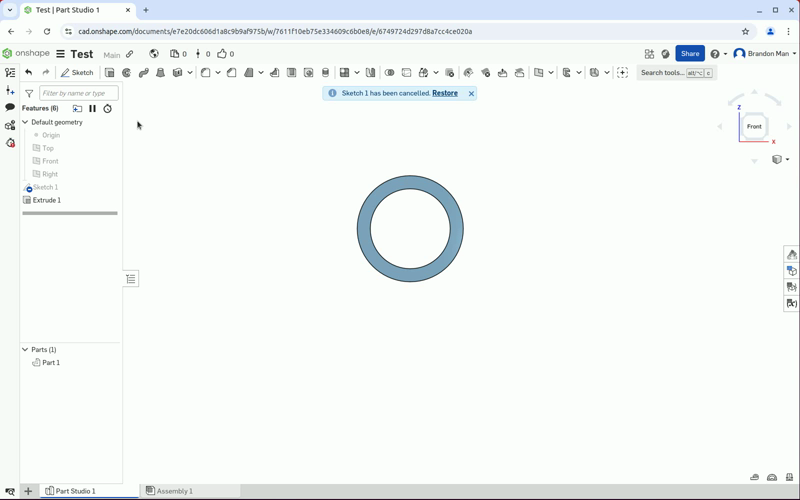
key(shift+h)
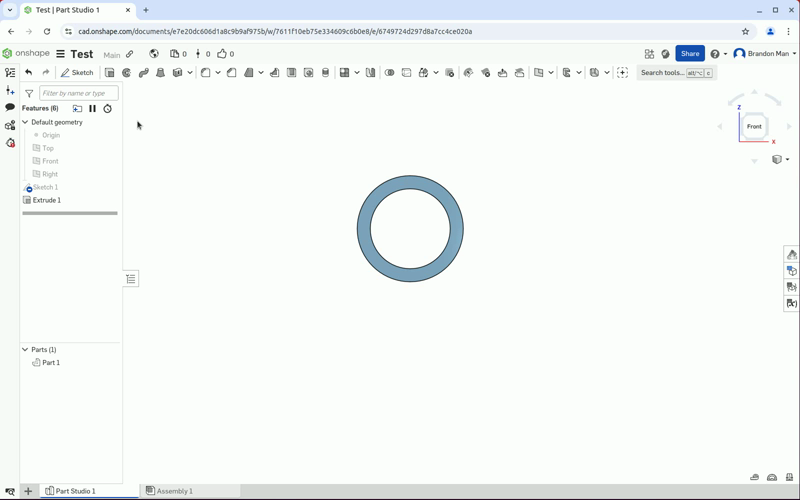
mouse_move(73, 189)
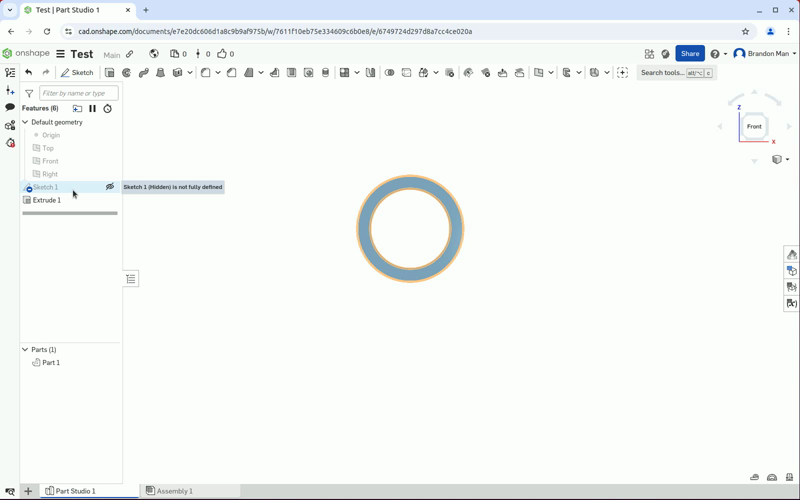
click(73, 189)
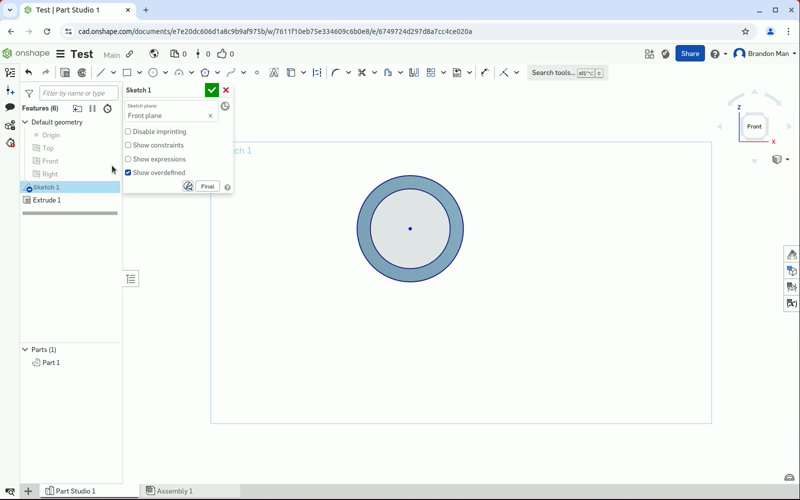
mouse_move(229, 92)
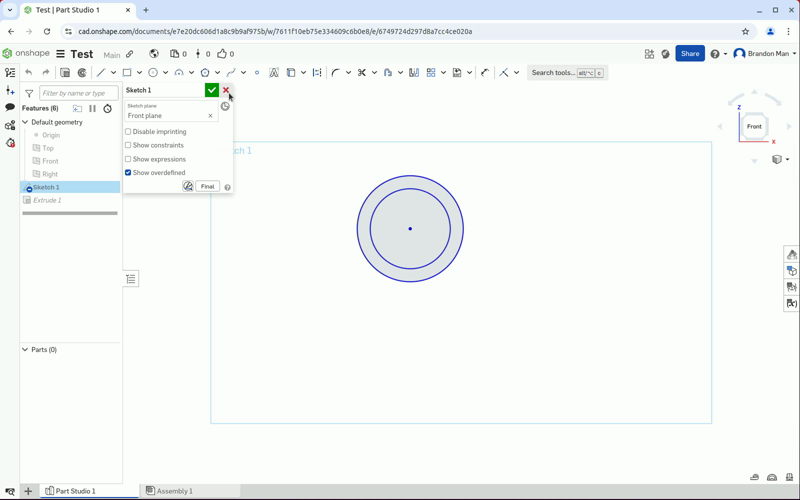
click(229, 92)
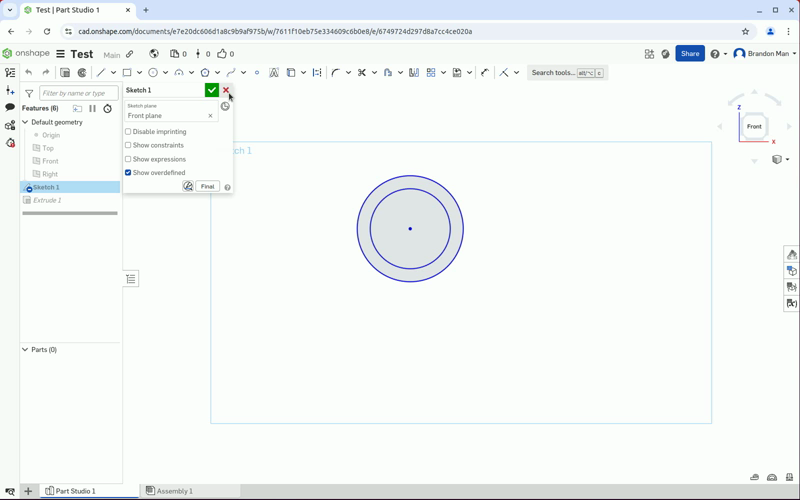
key(shift+s)
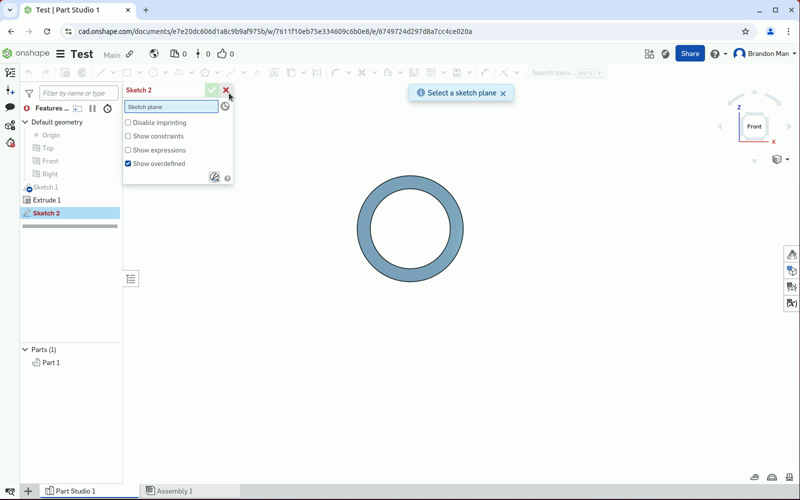
mouse_move(73, 163)
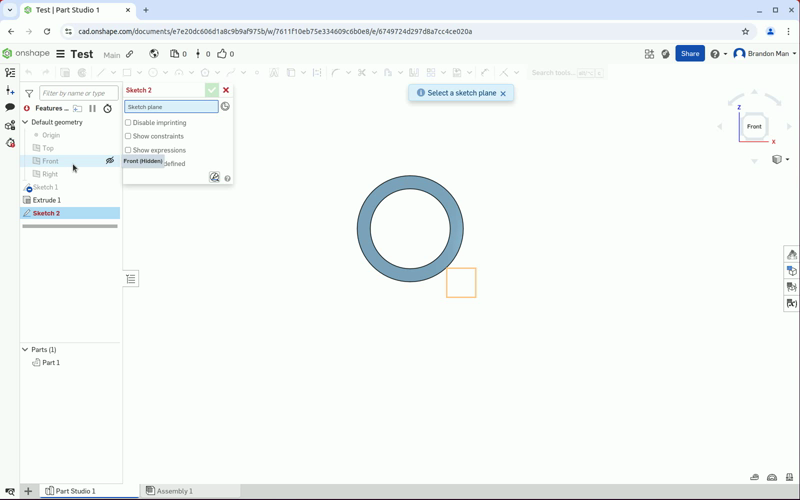
click(73, 163)
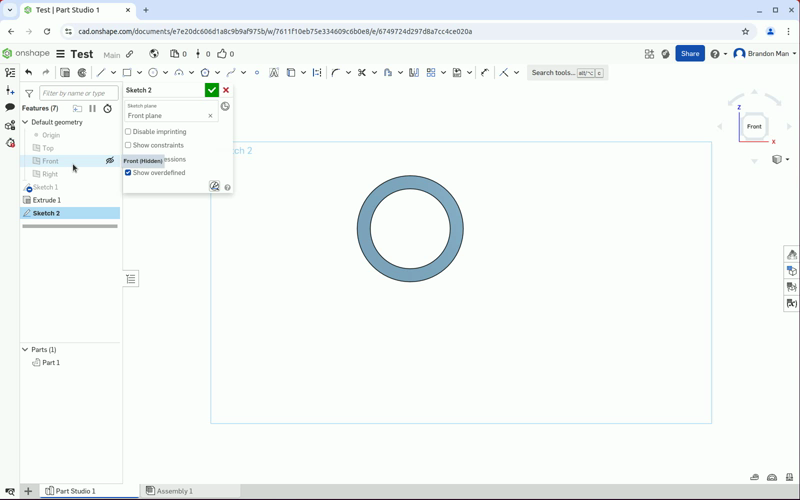
mouse_move(73, 352)
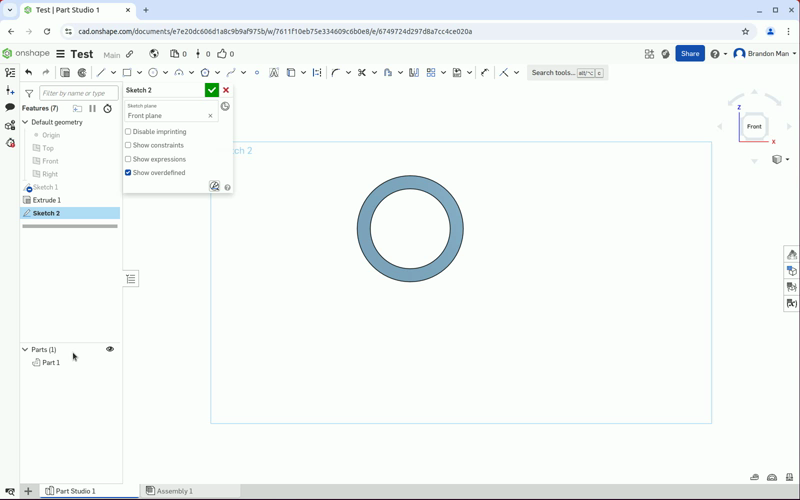
key(y)
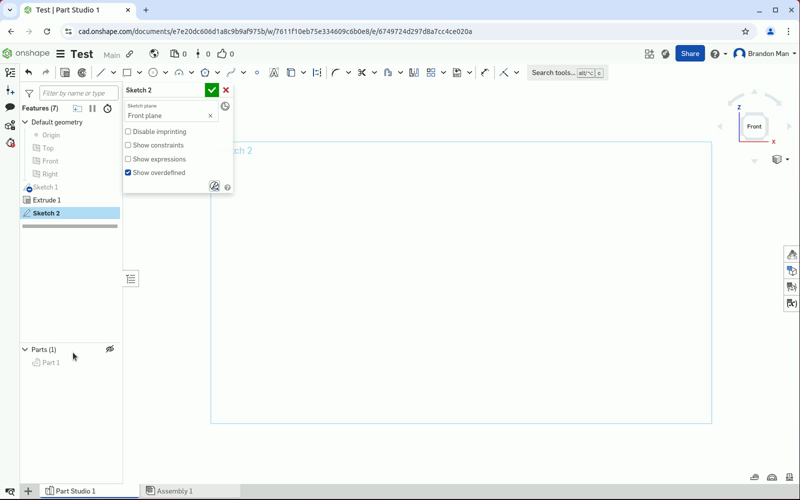
key(l)
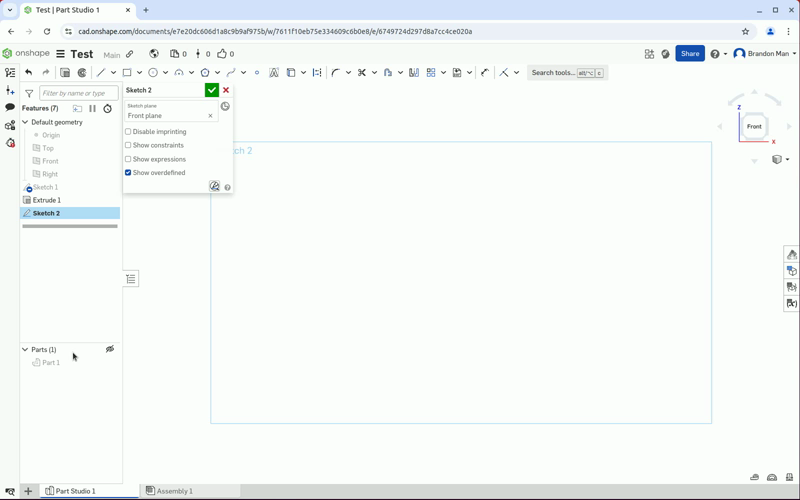
key_down(shift)
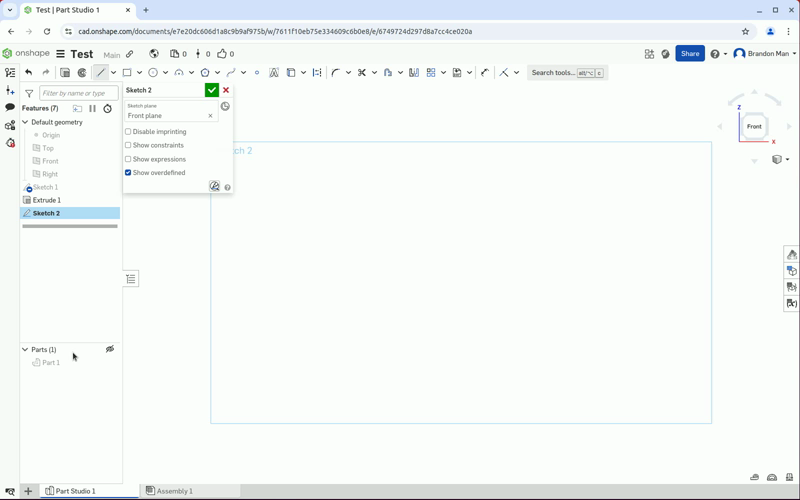
mouse_move(365, 215)
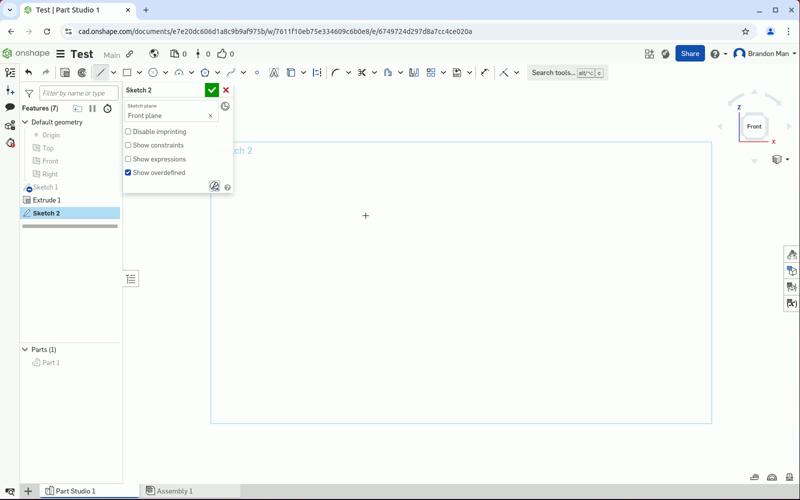
click(365, 215)
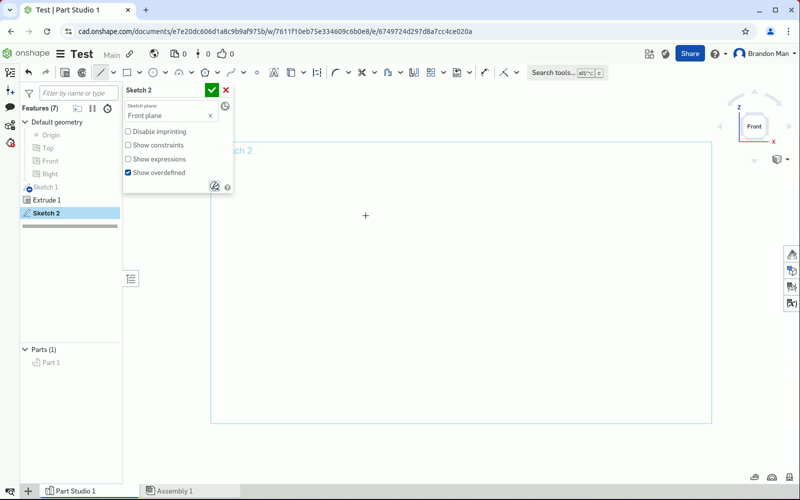
key_up(shift)
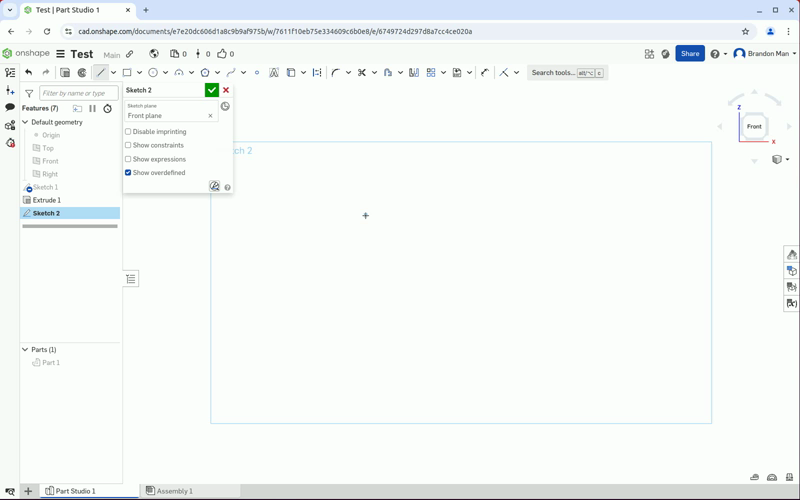
key_down(shift)
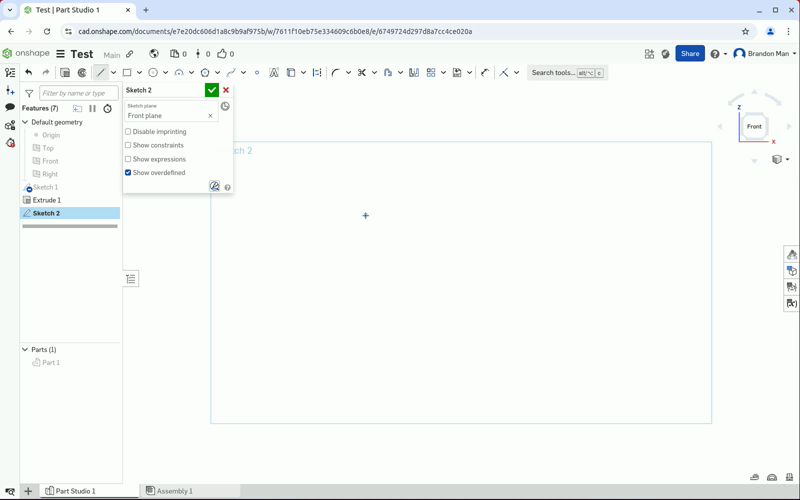
mouse_move(395, 215)
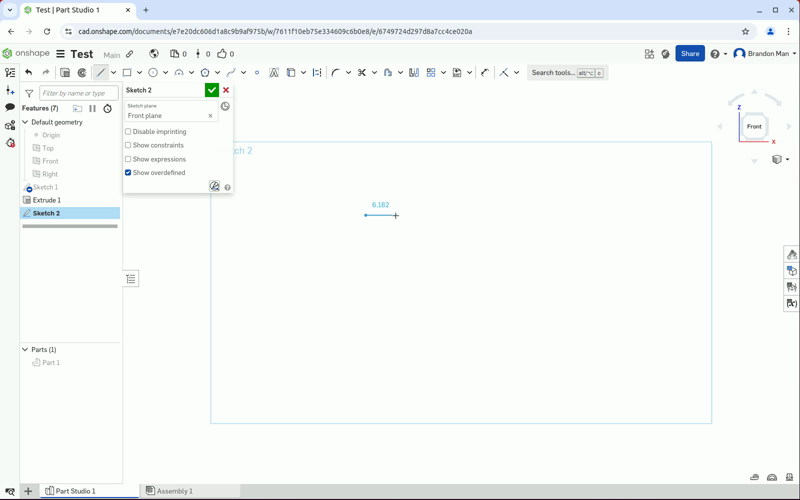
mouse_move(374, 252)
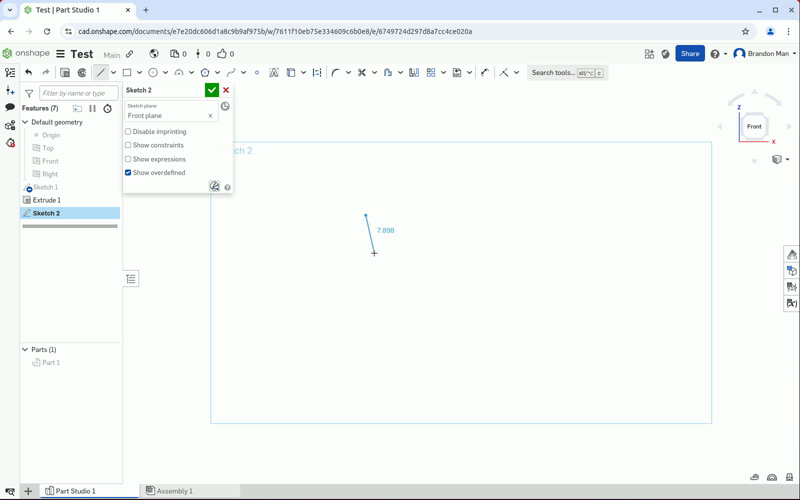
click(374, 252)
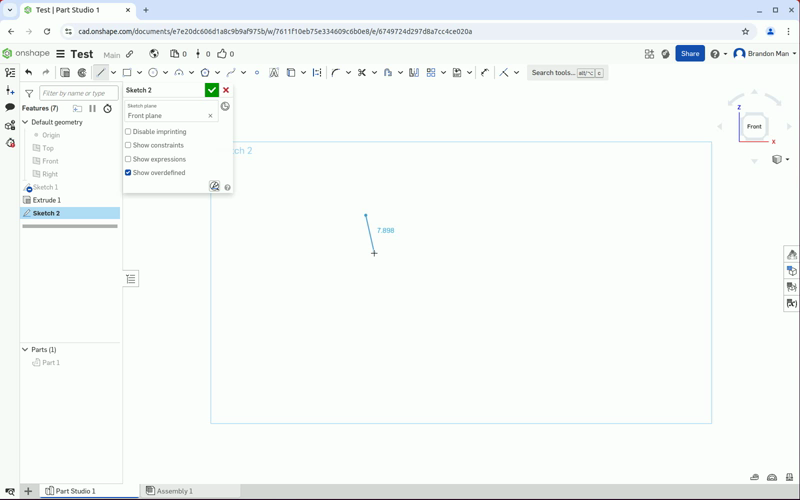
key_up(shift)
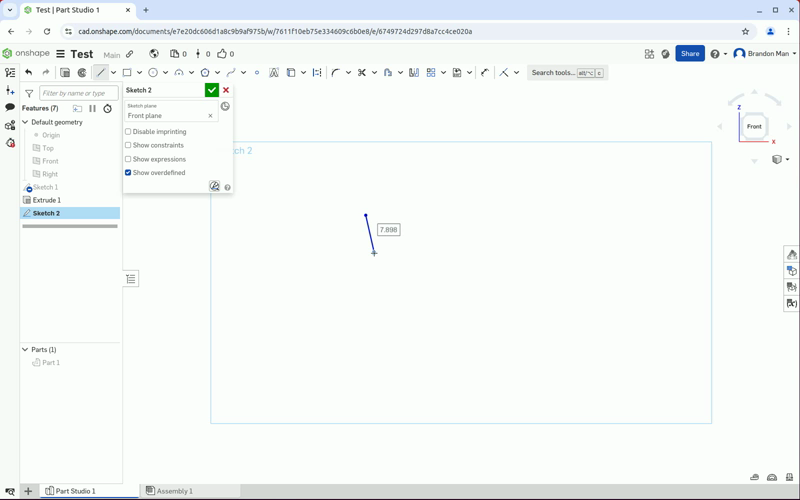
key_down(shift)
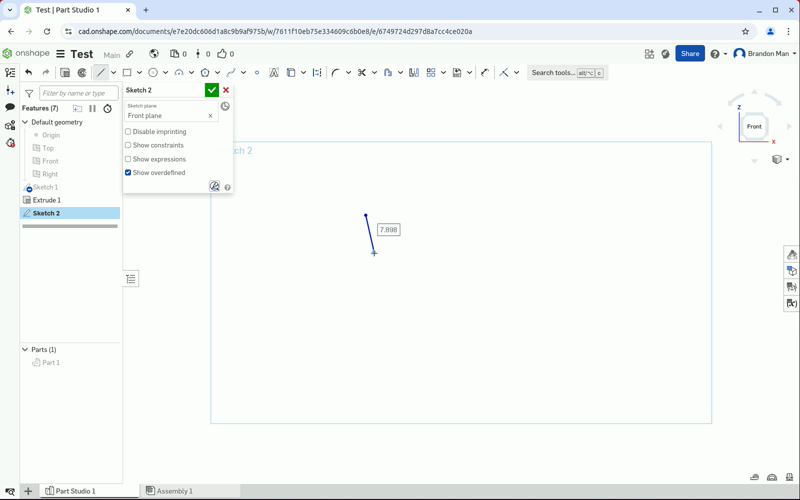
mouse_move(404, 252)
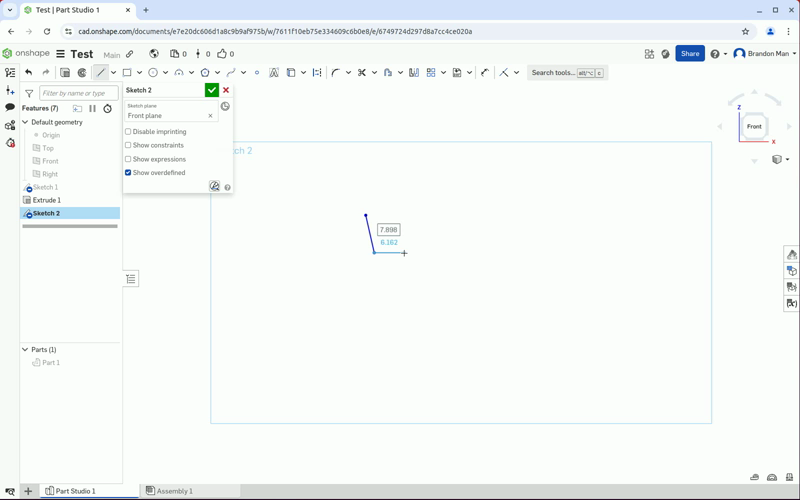
mouse_move(407, 273)
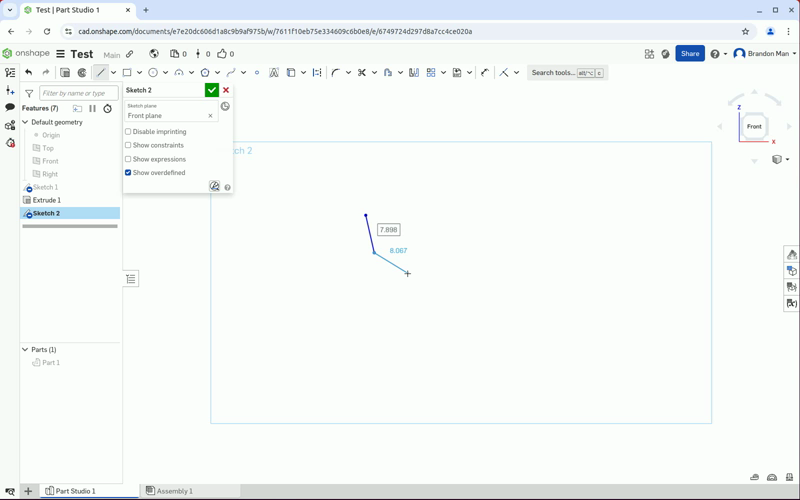
click(407, 273)
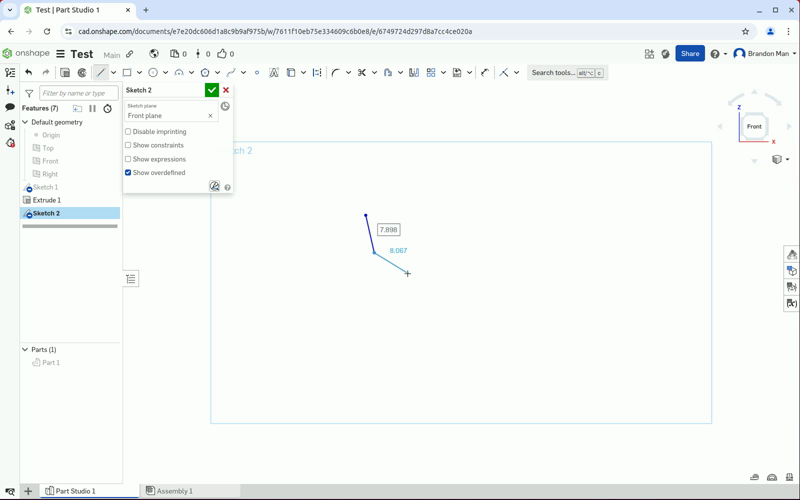
key_up(shift)
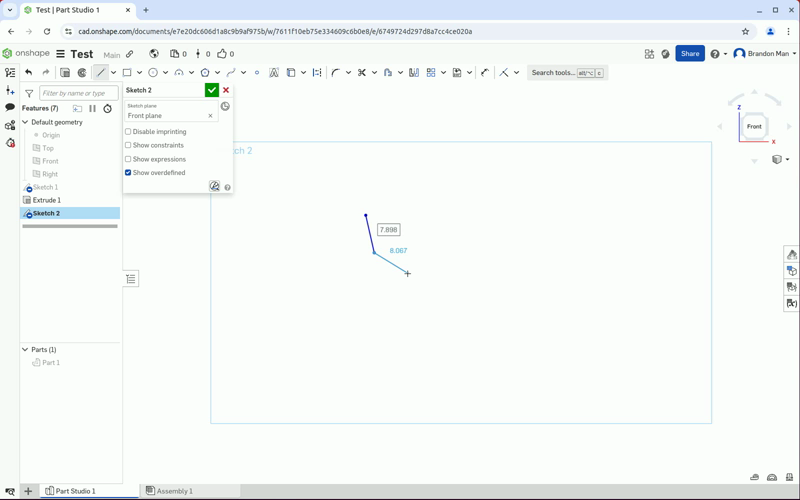
key_down(shift)
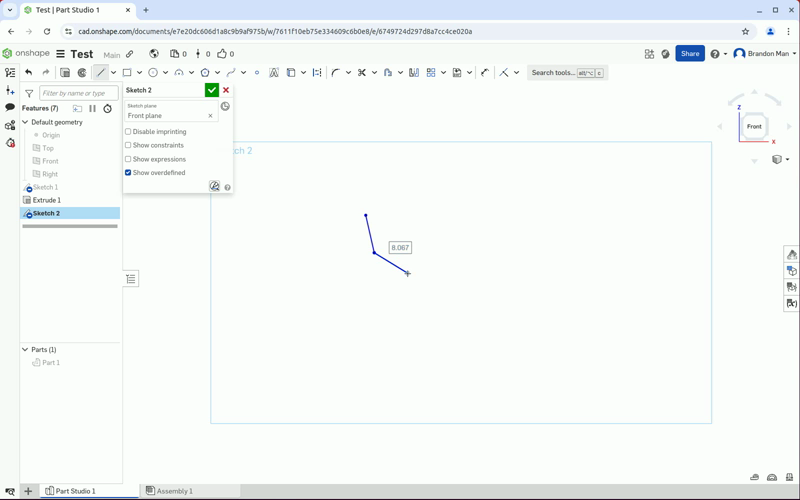
mouse_move(437, 273)
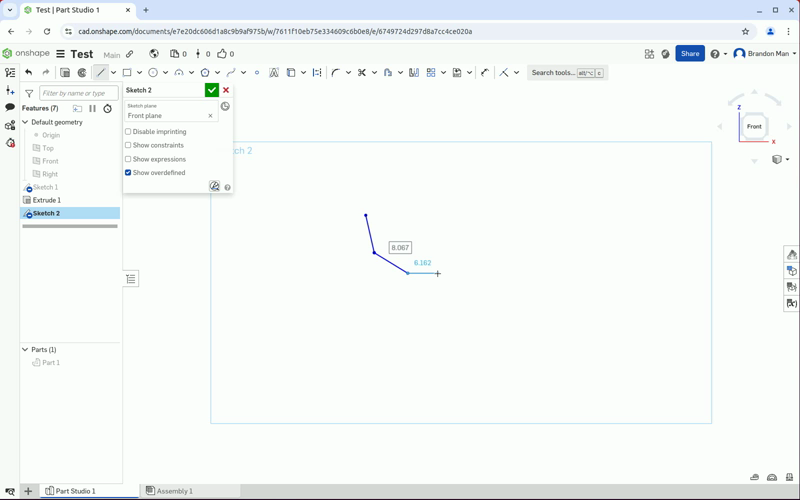
mouse_move(445, 252)
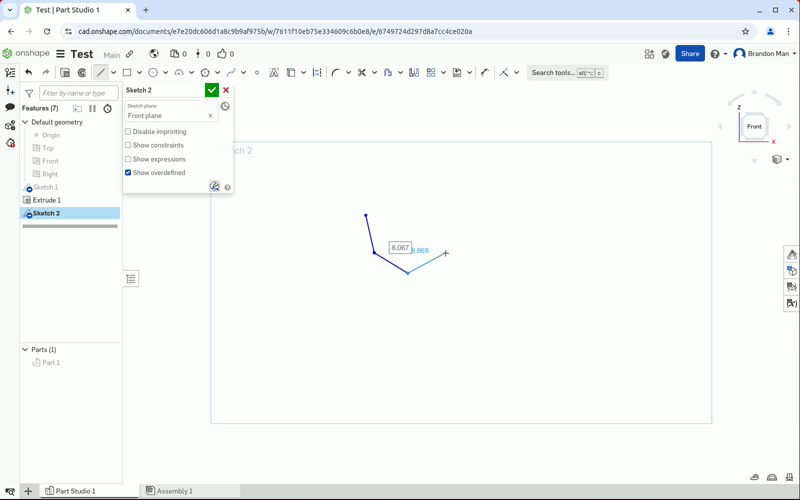
click(445, 252)
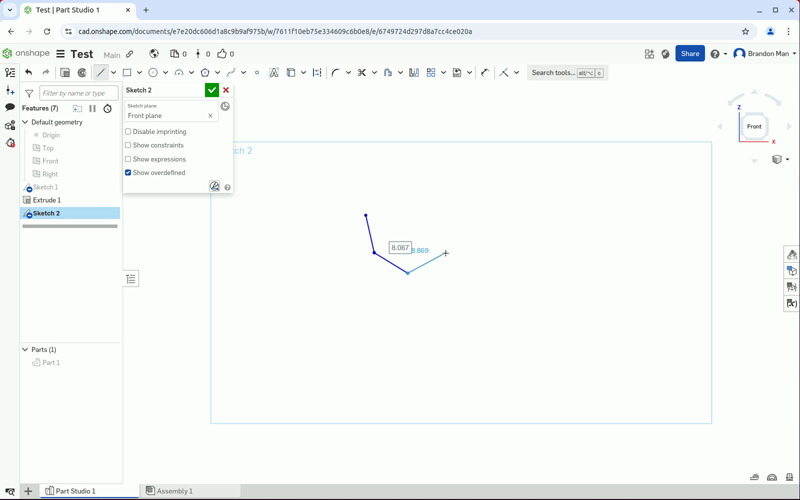
key_up(shift)
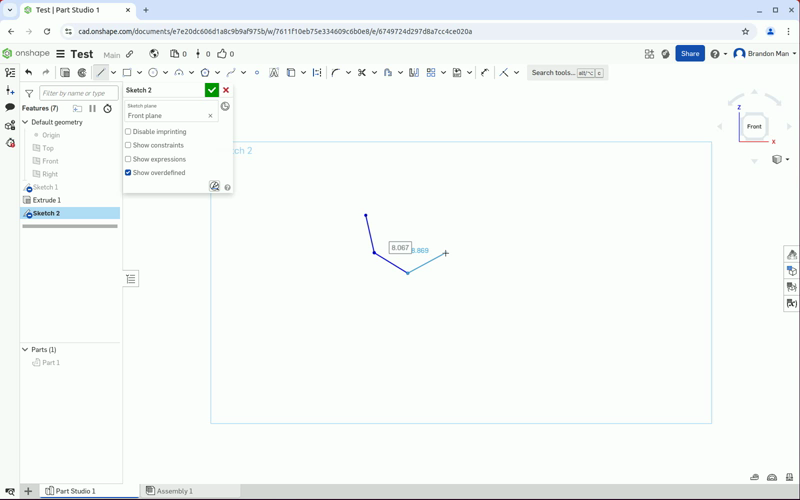
key_down(shift)
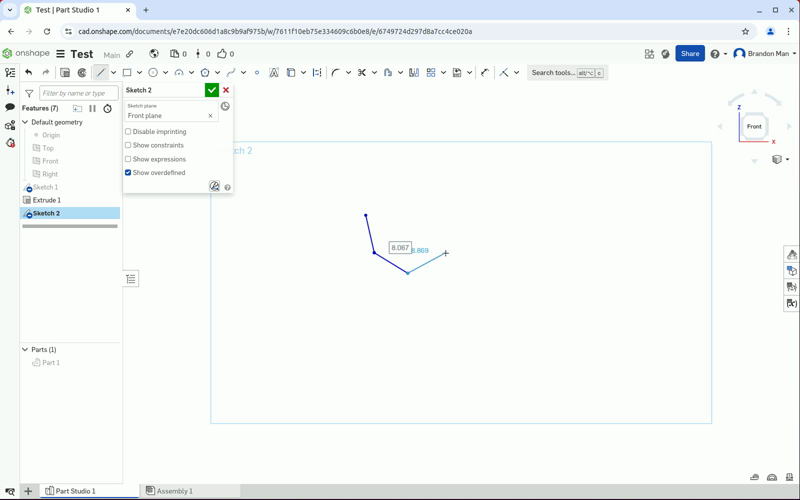
mouse_move(475, 252)
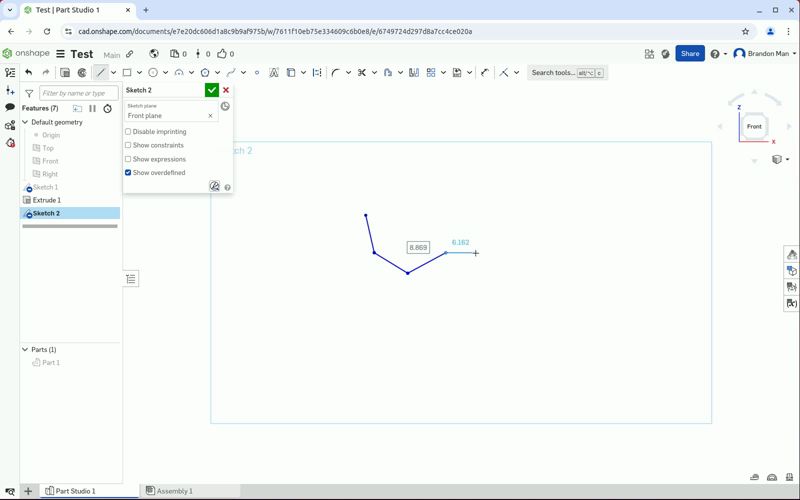
mouse_move(453, 215)
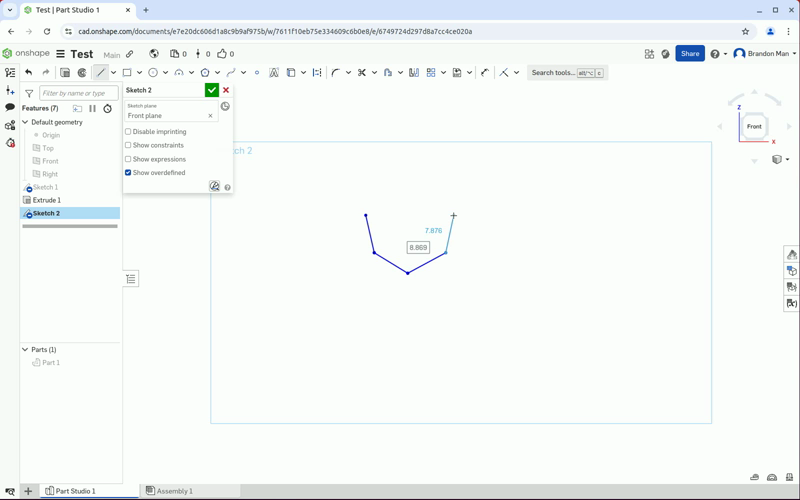
click(453, 215)
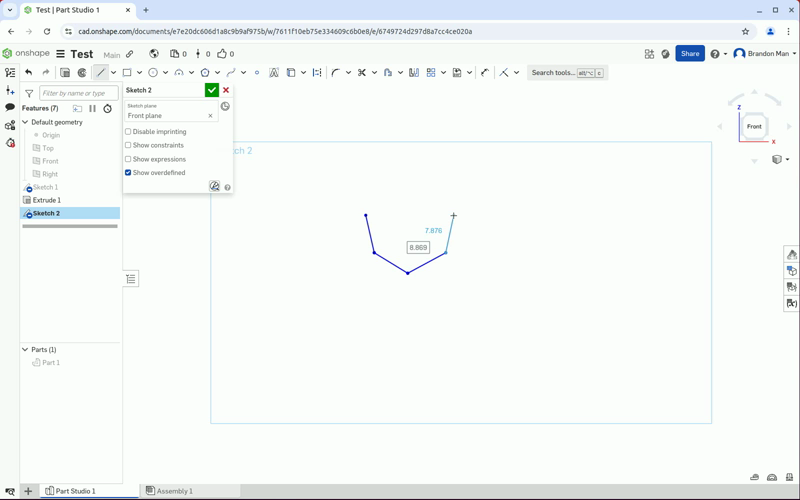
key_up(shift)
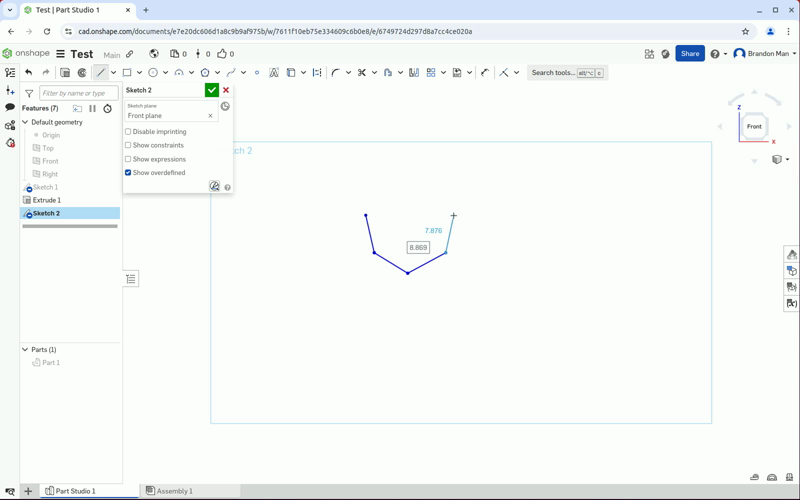
key_down(shift)
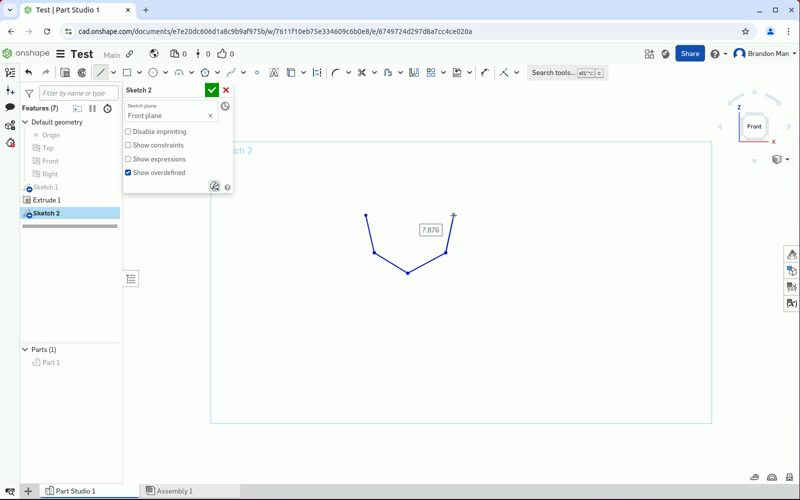
mouse_move(483, 215)
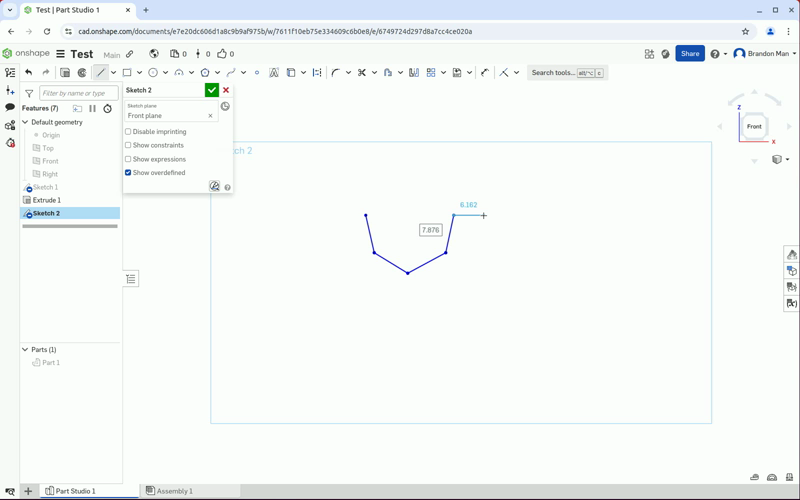
mouse_move(425, 184)
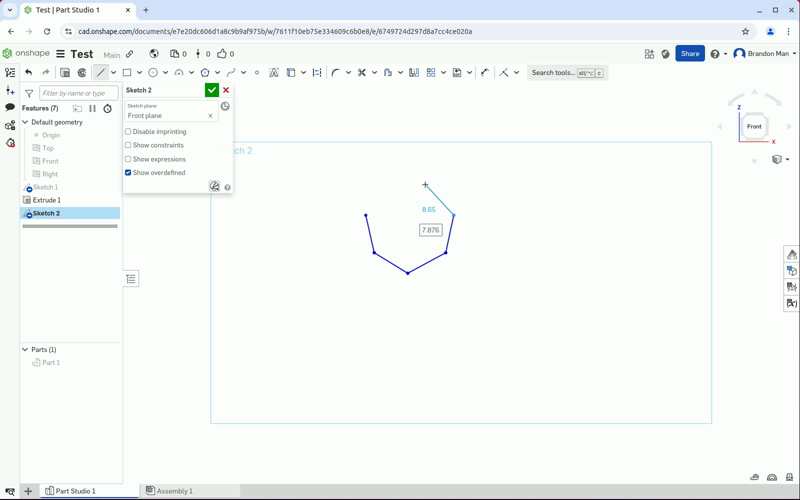
click(425, 184)
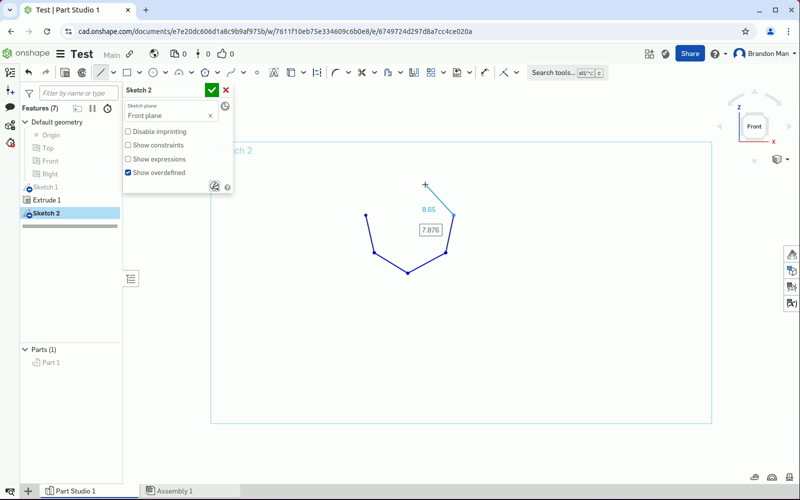
key_up(shift)
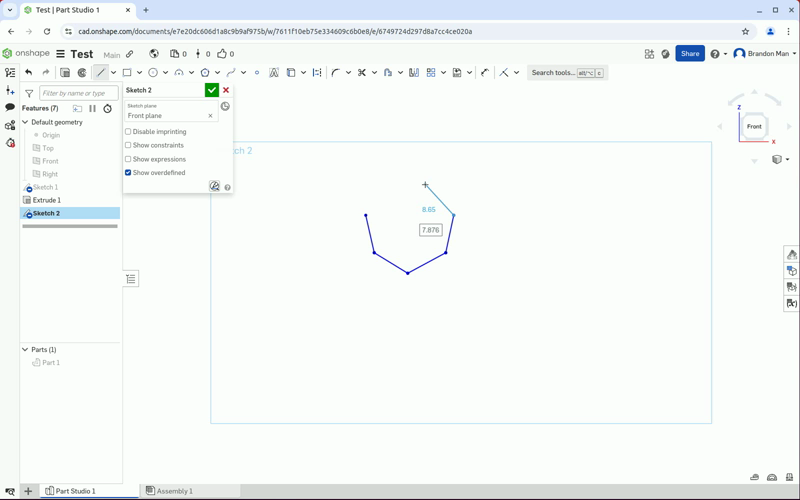
key_down(shift)
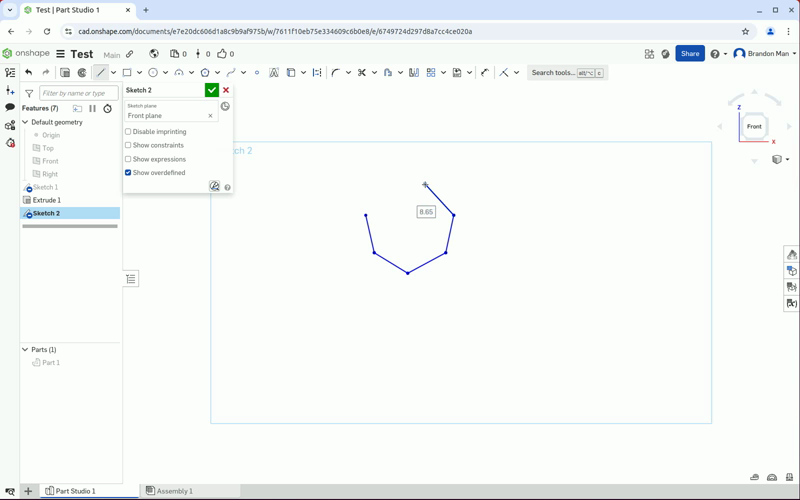
mouse_move(455, 184)
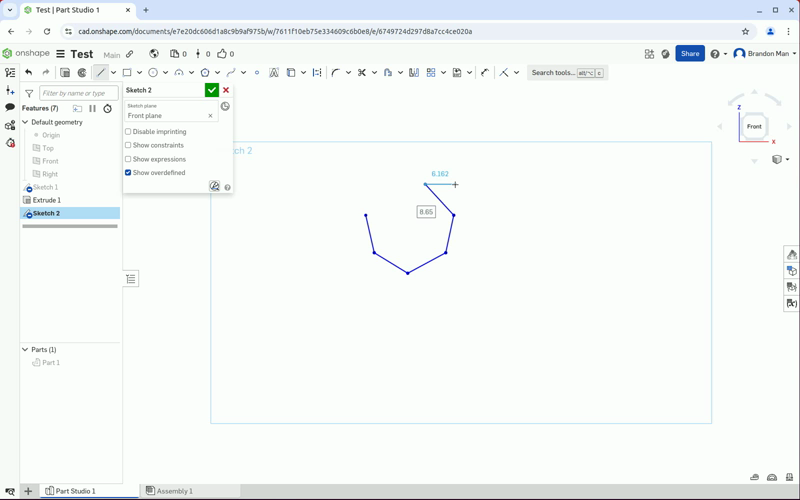
mouse_move(389, 189)
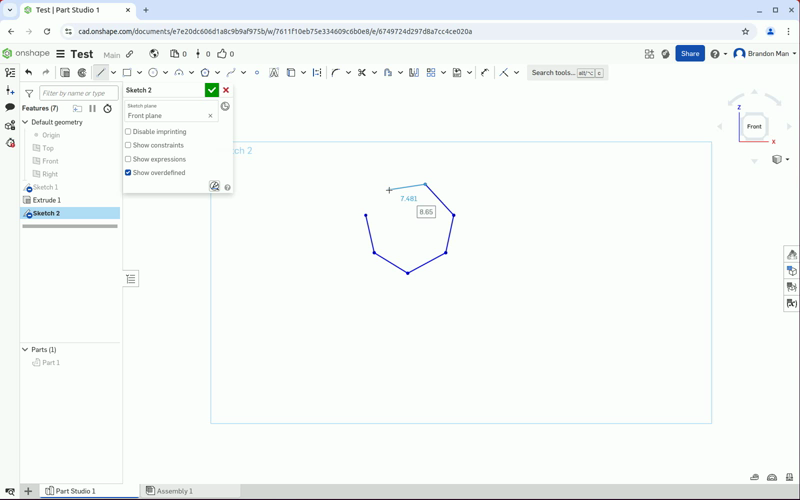
click(389, 189)
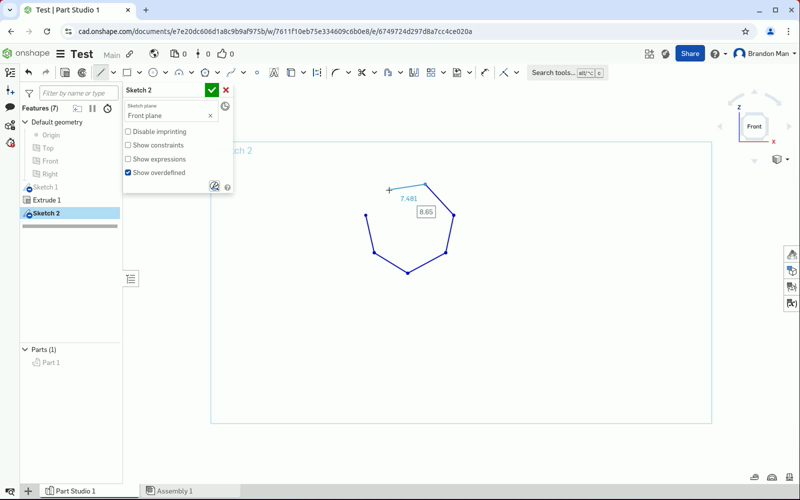
key_up(shift)
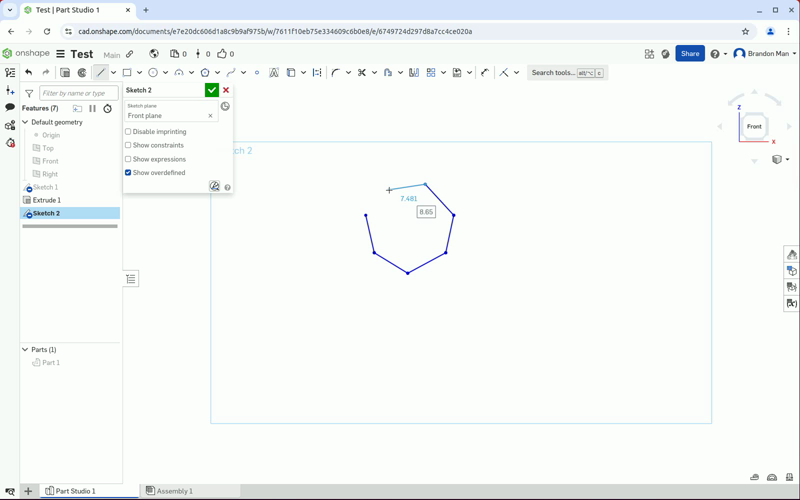
mouse_move(419, 189)
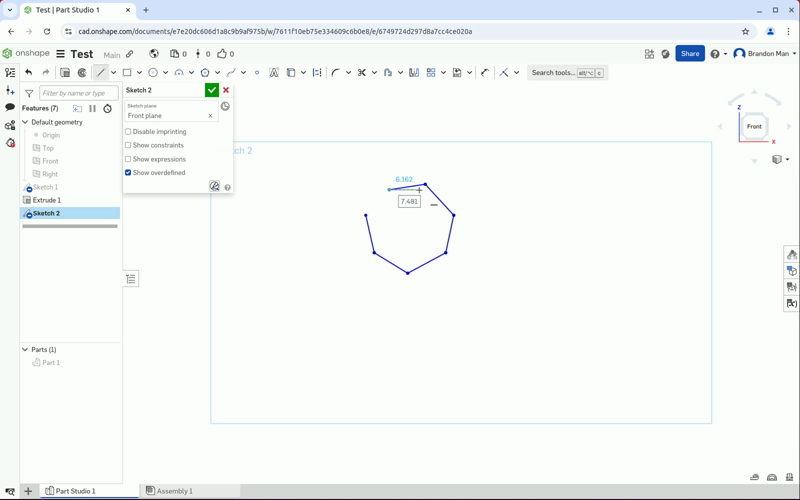
key_down(shift)
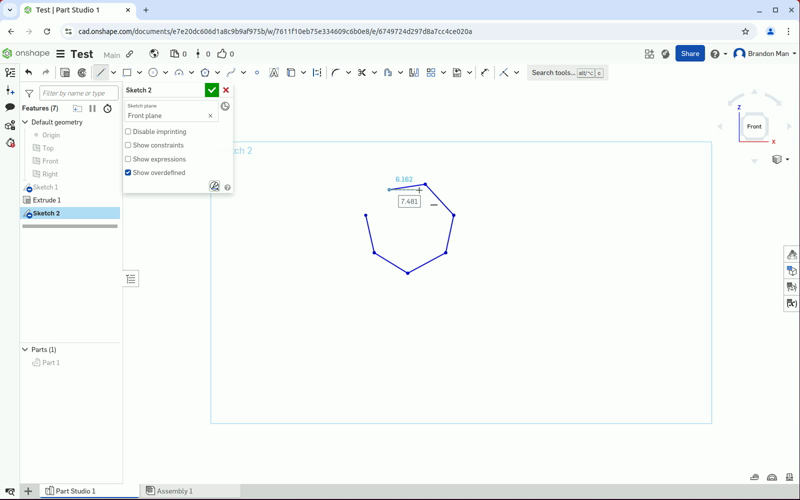
mouse_move(365, 215)
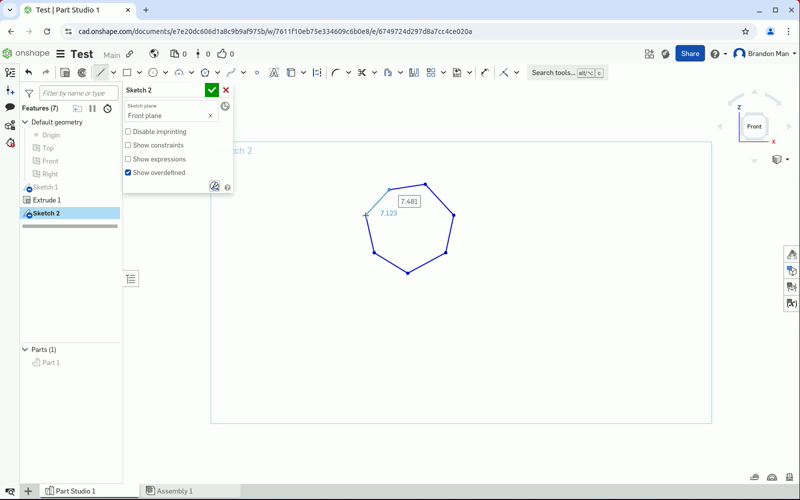
key_up(shift)
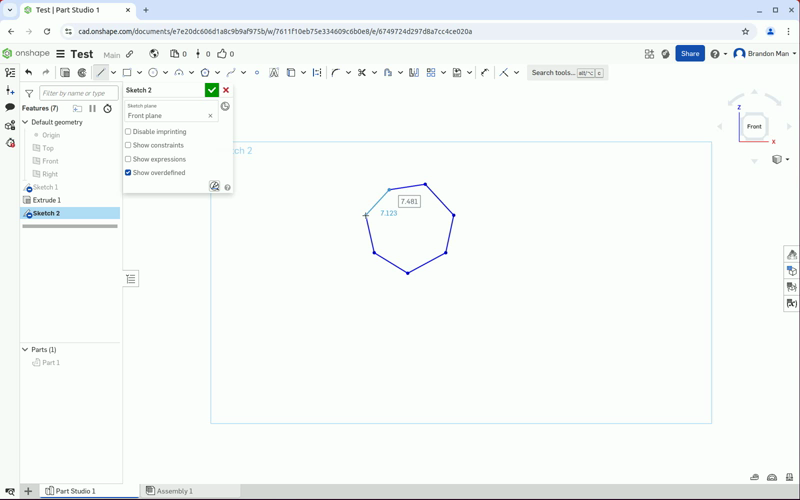
click(365, 215)
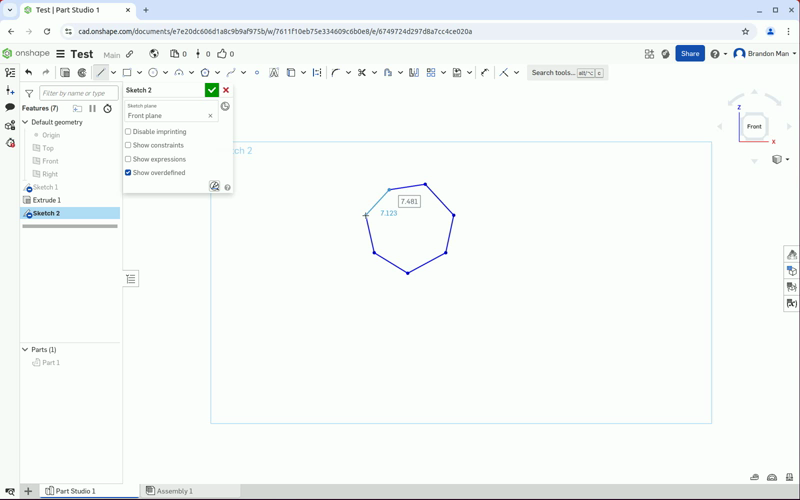
key(esc)
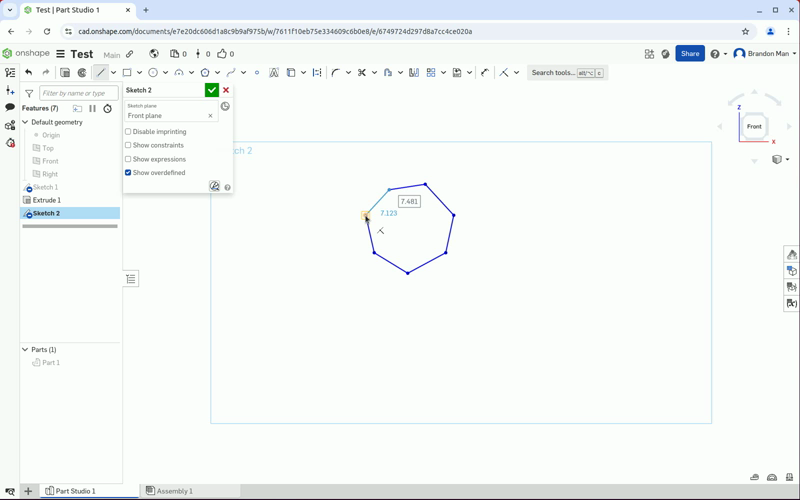
mouse_move(381, 217)
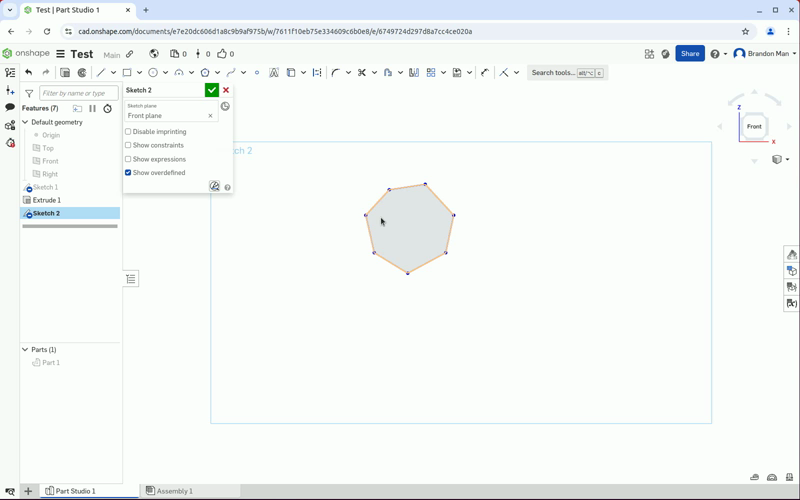
click(381, 217)
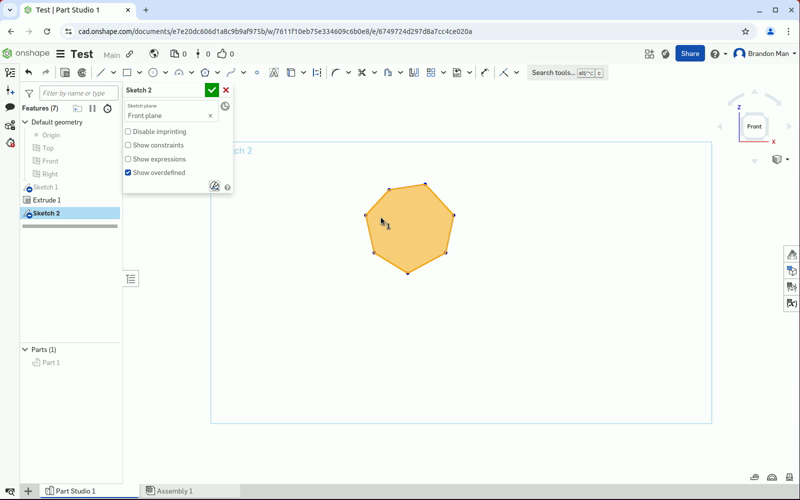
mouse_move(73, 352)
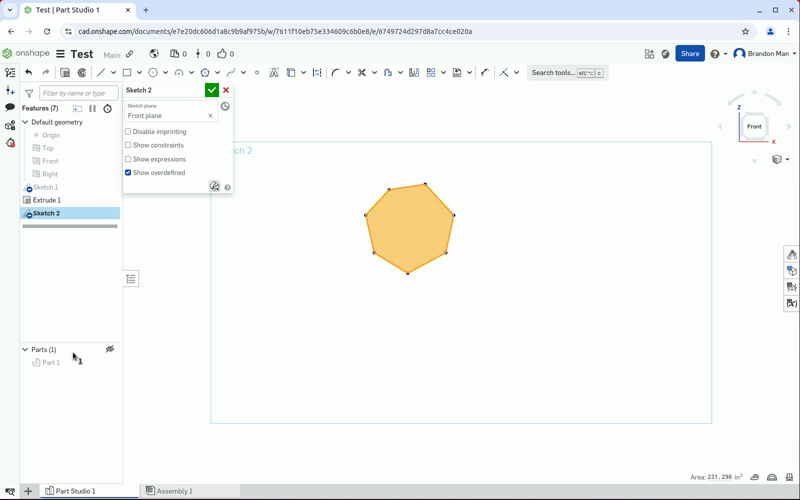
key(shift+y)
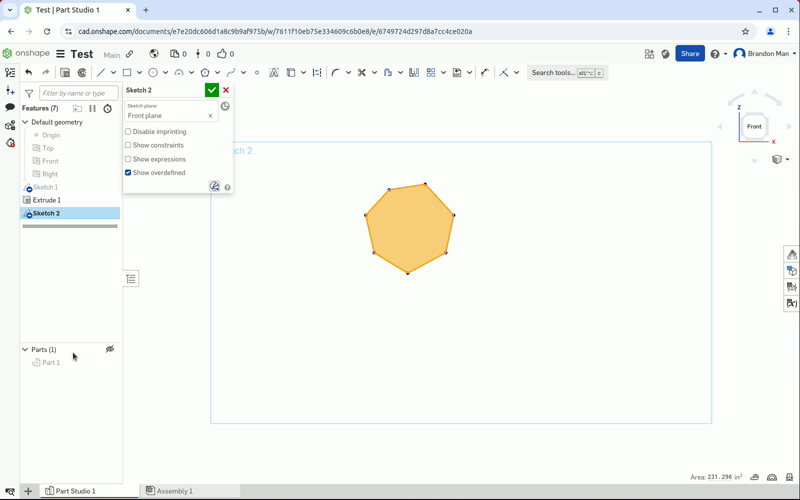
key(shift+e)
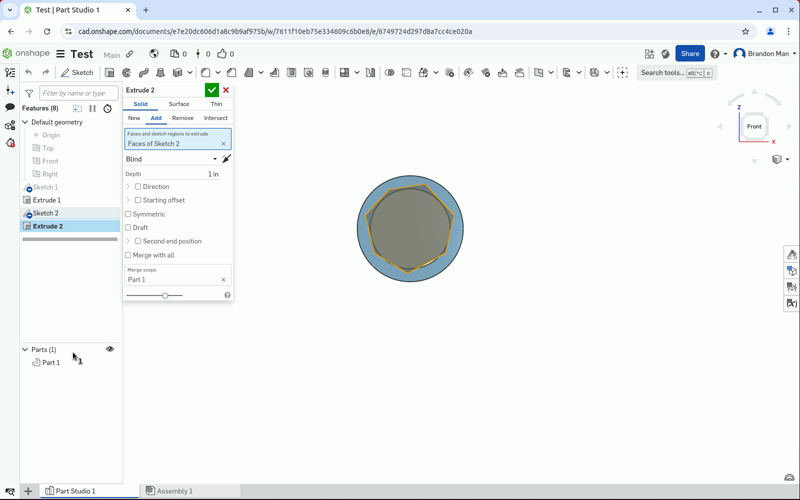
mouse_move(143, 106)
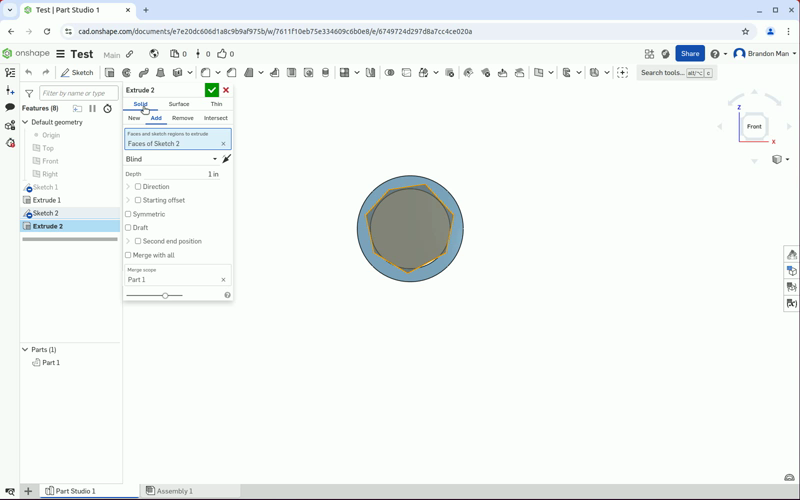
click(143, 106)
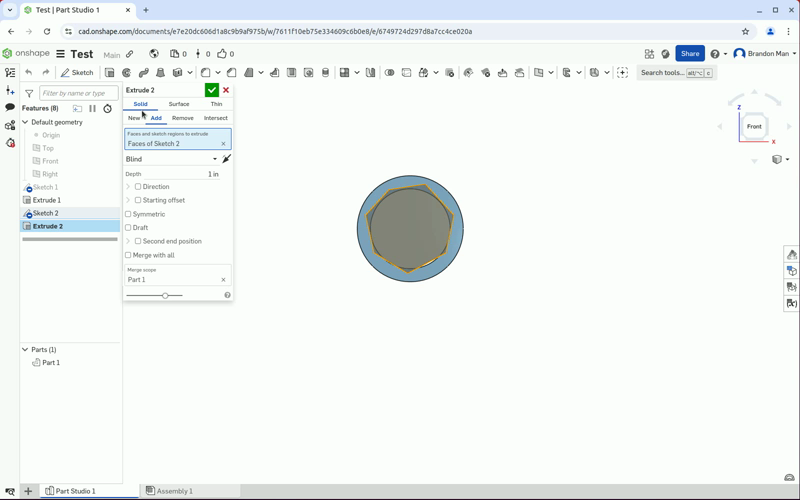
mouse_move(137, 120)
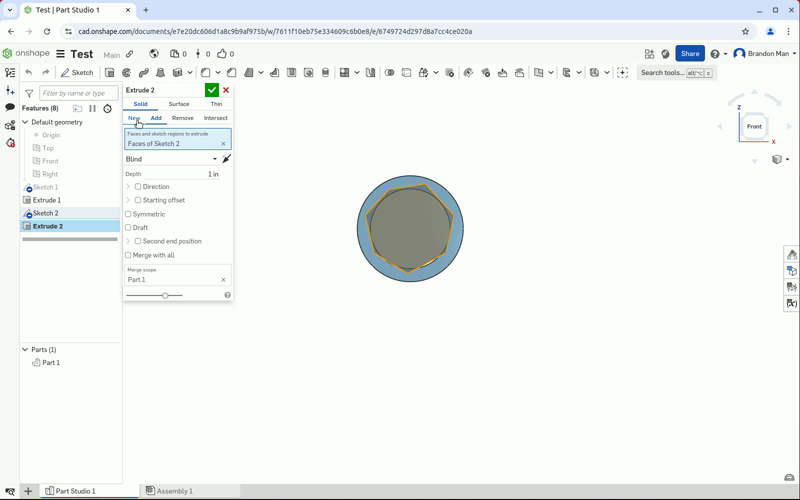
click(137, 120)
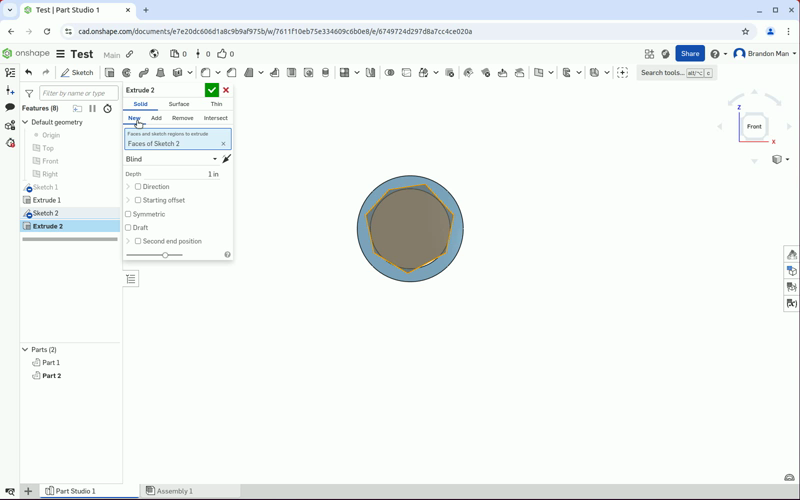
key(tab, 4)
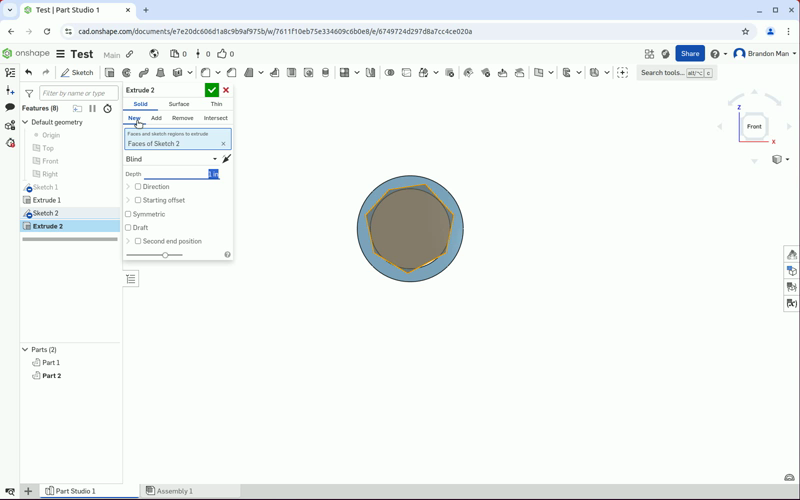
text(-1.926)
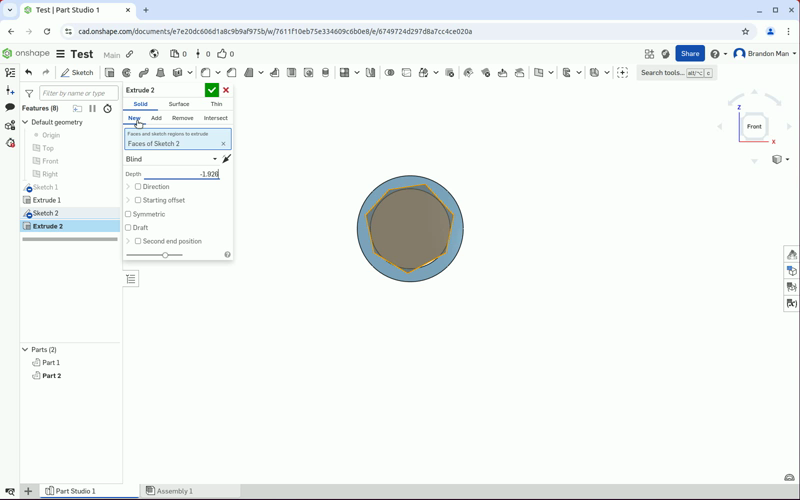
key(enter)
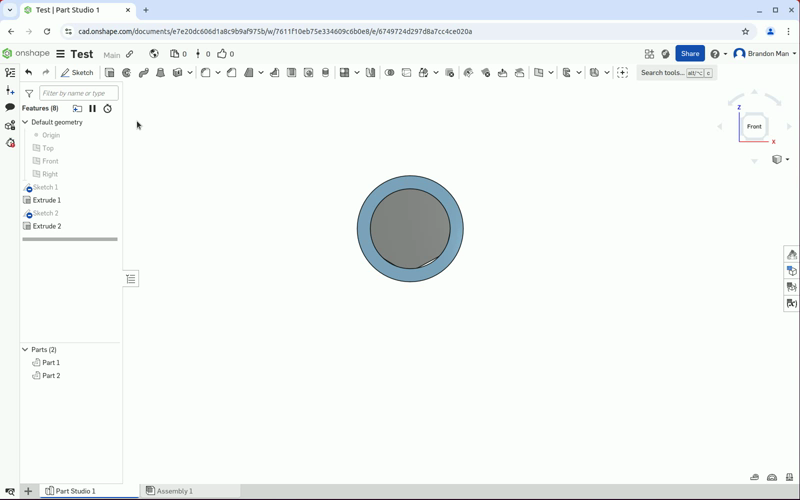
key(shift+h)
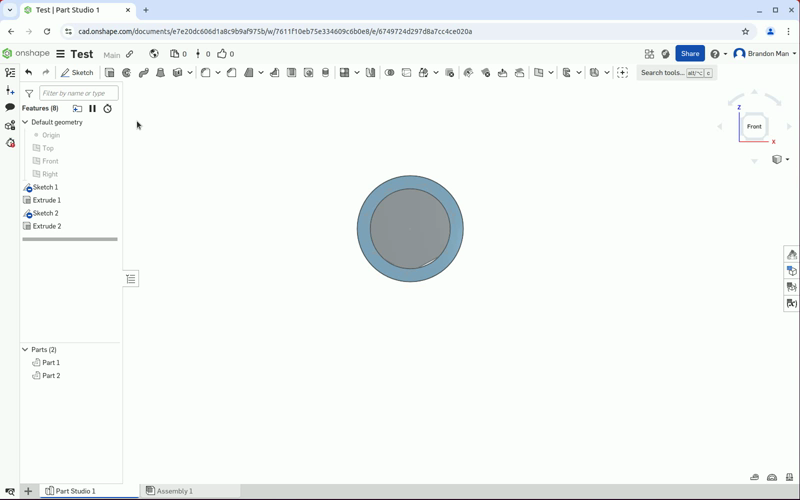
key(shift+h)
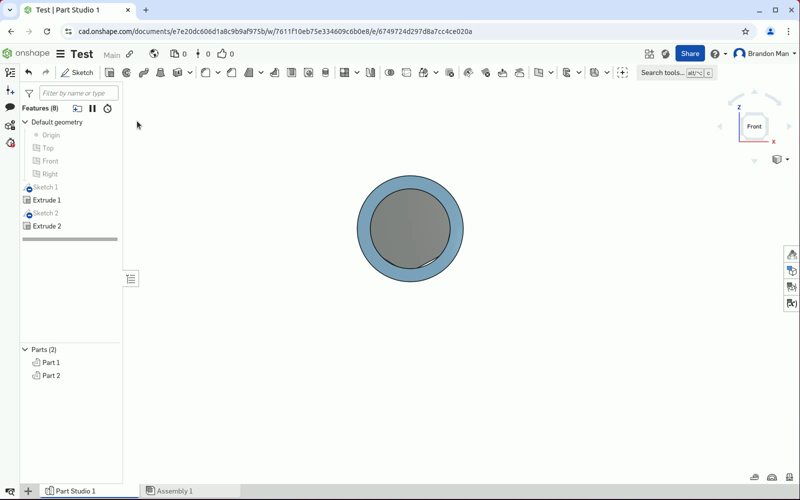
mouse_move(73, 189)
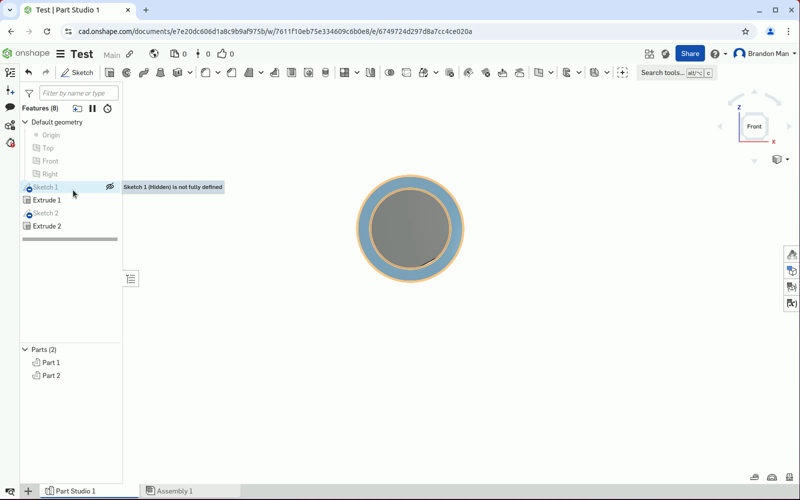
click(73, 189)
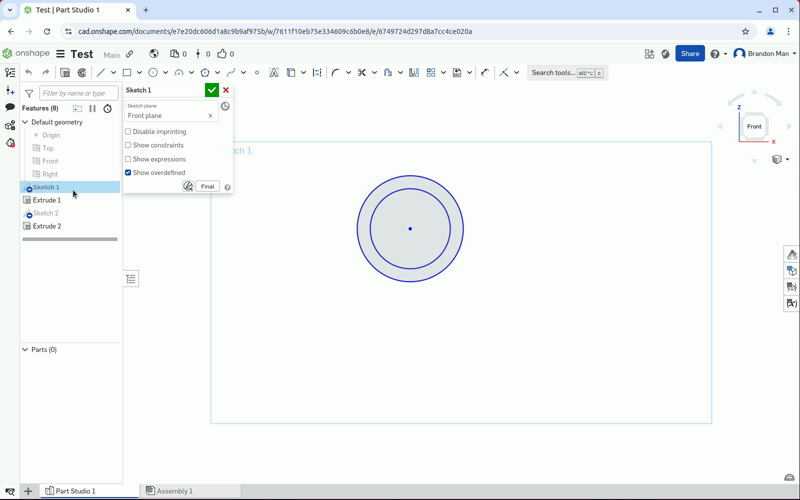
mouse_move(229, 92)
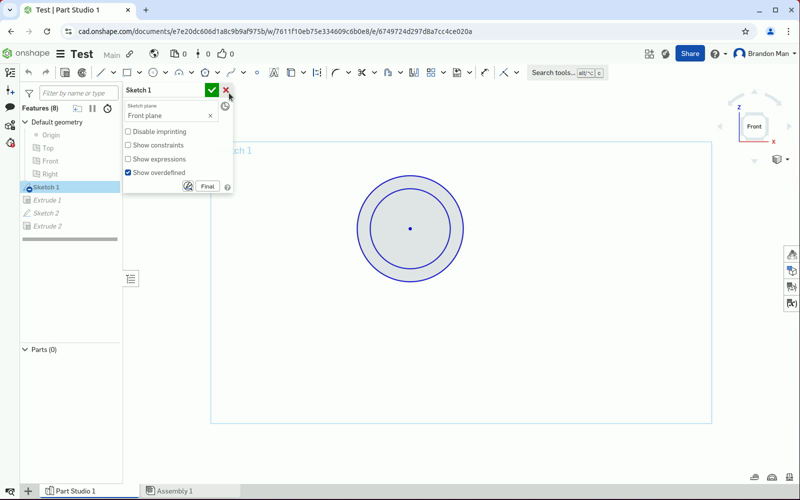
click(229, 92)
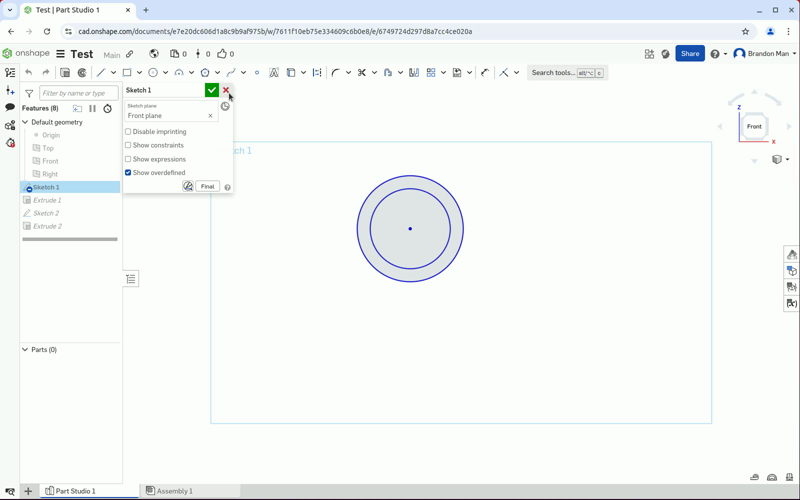
key(shift+s)
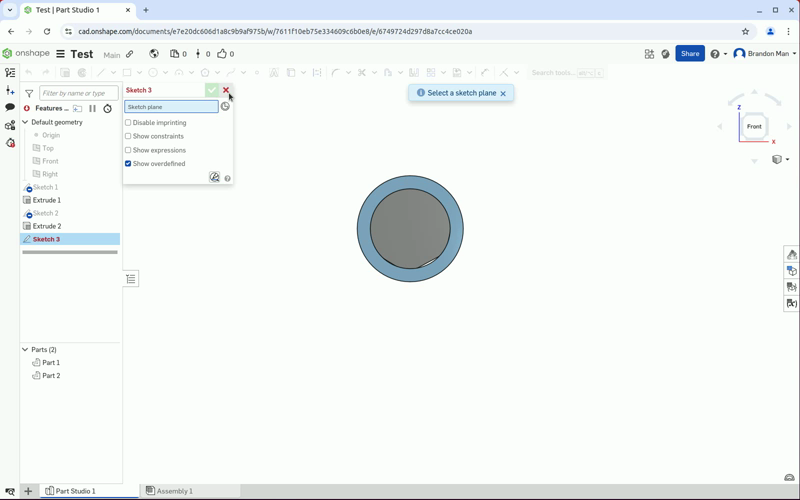
mouse_move(73, 163)
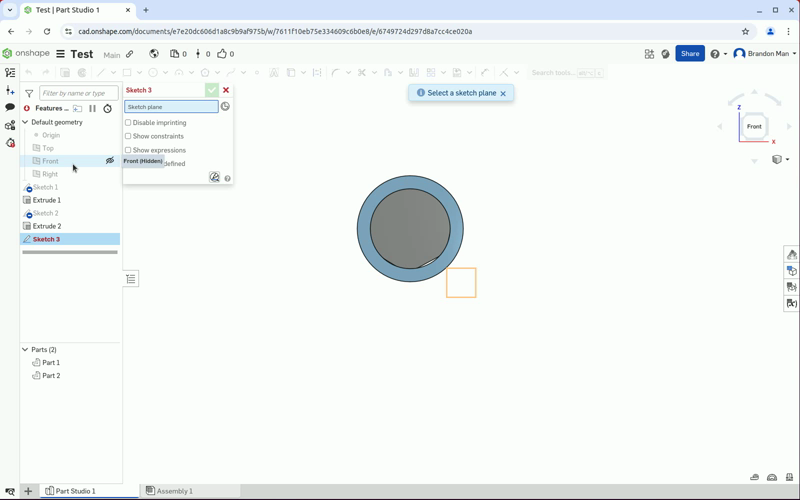
click(73, 163)
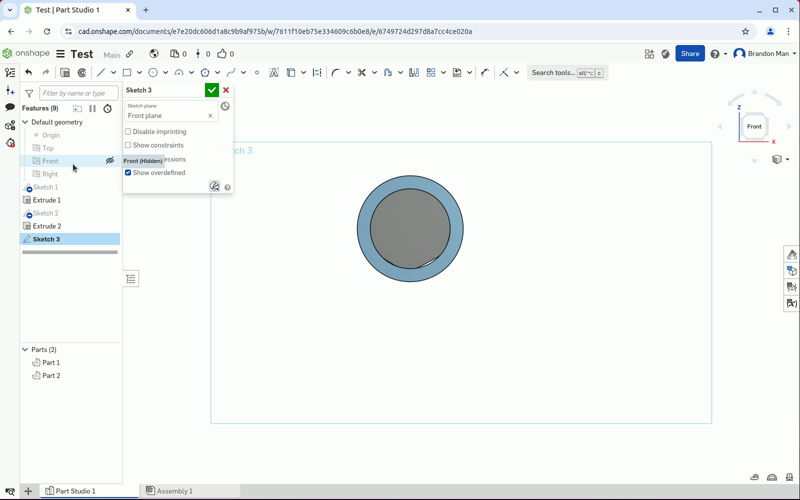
mouse_move(73, 352)
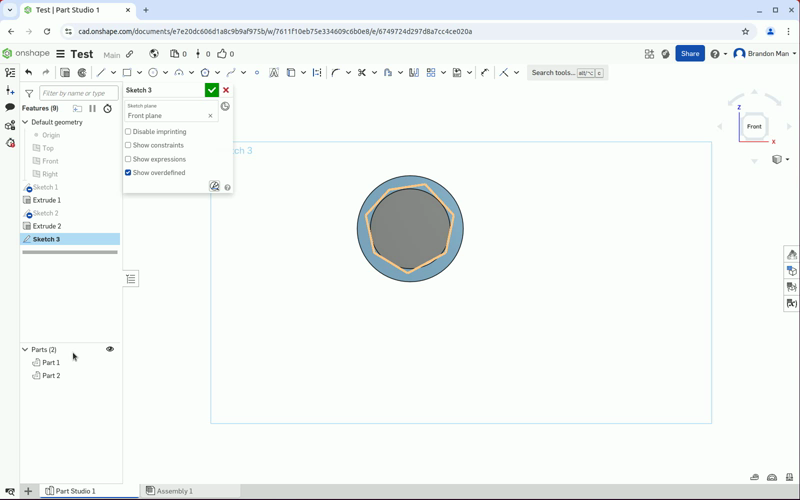
key(y)
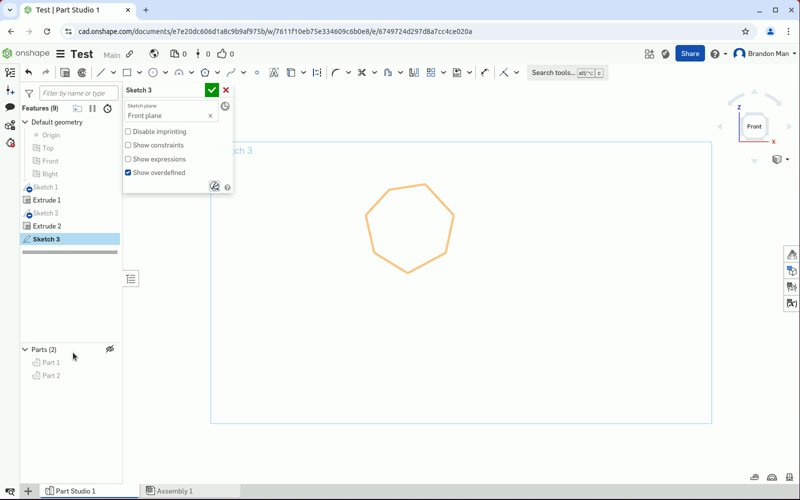
key(c)
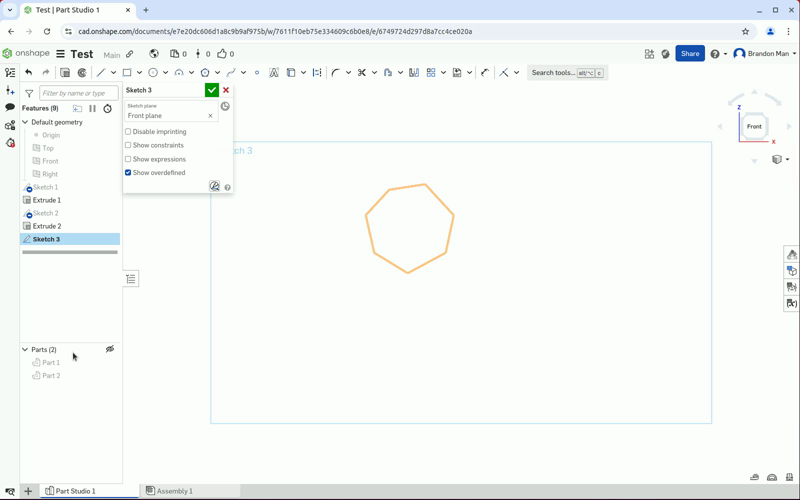
key_down(shift)
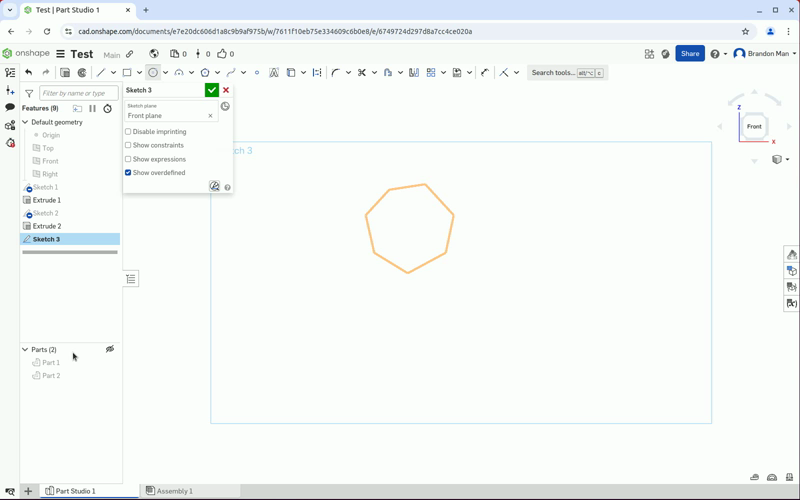
mouse_move(519, 322)
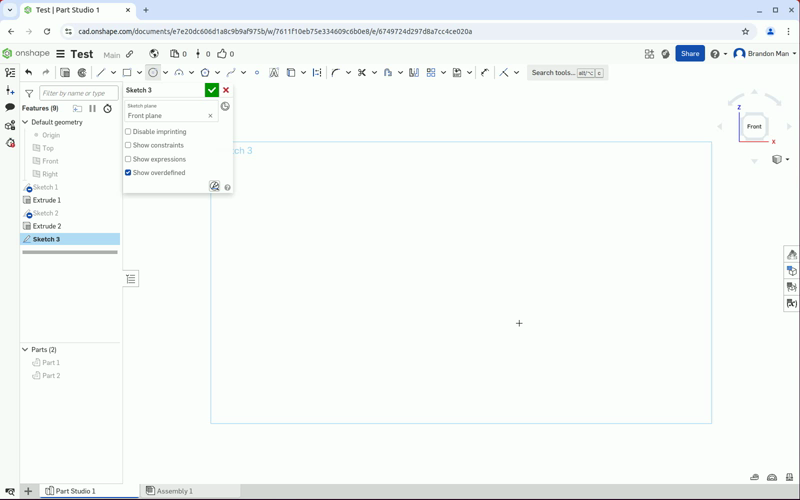
click(519, 322)
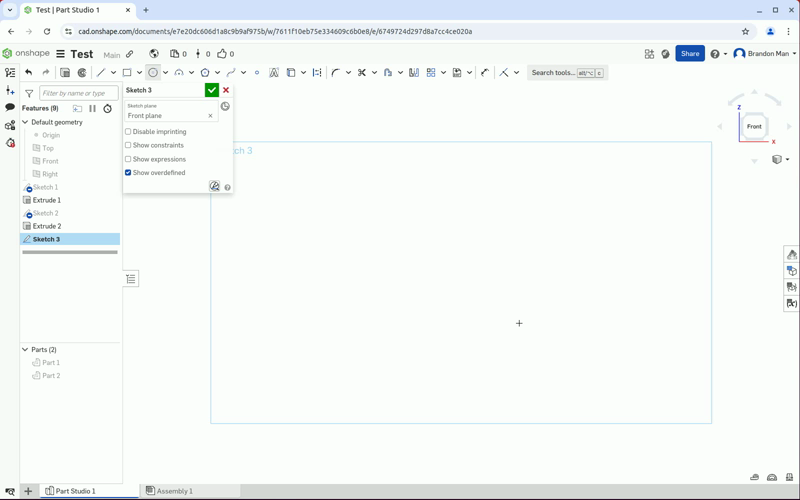
key_up(shift)
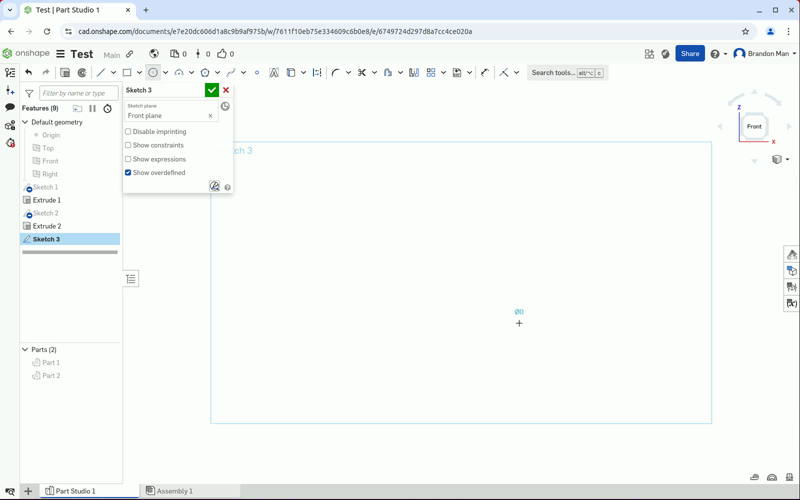
mouse_move(574, 322)
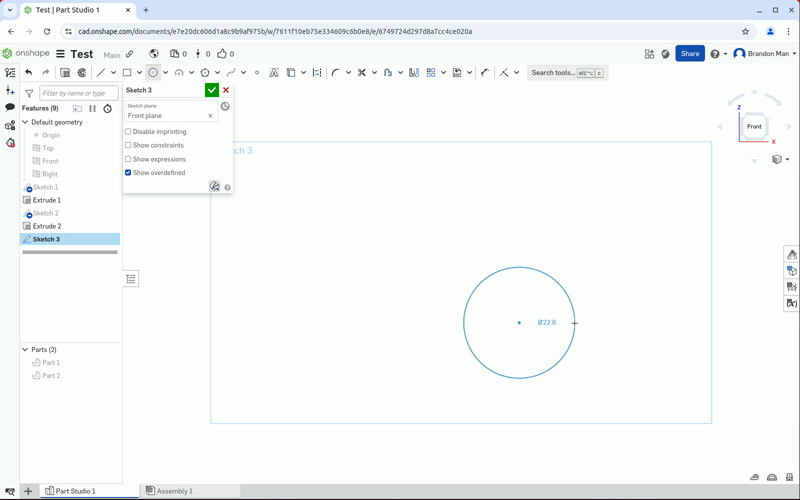
click(574, 322)
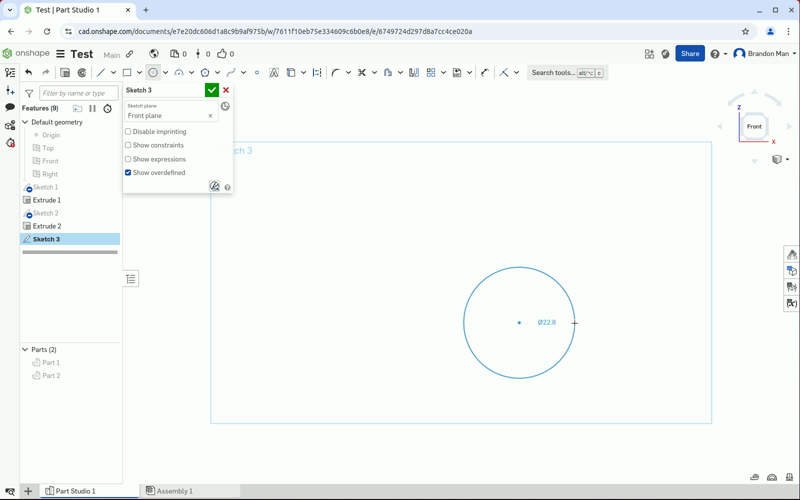
key(esc)
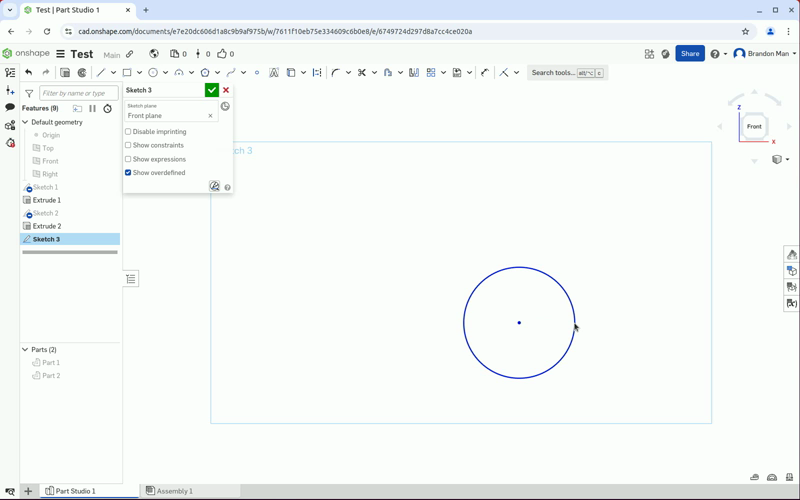
mouse_move(520, 279)
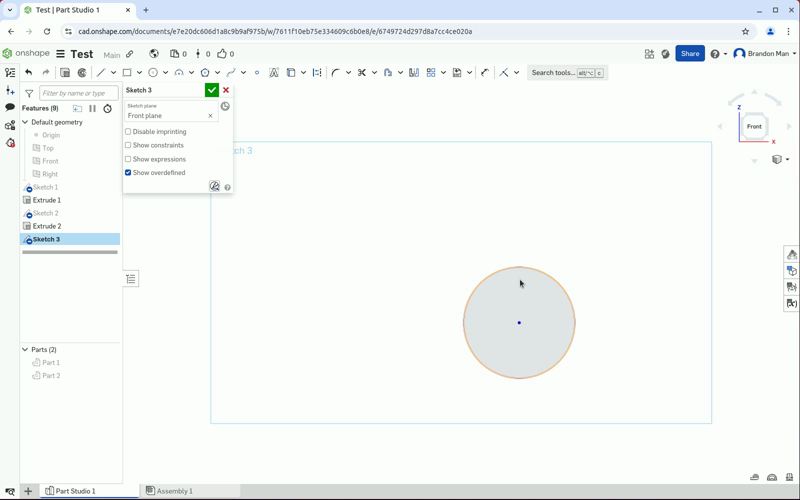
click(520, 279)
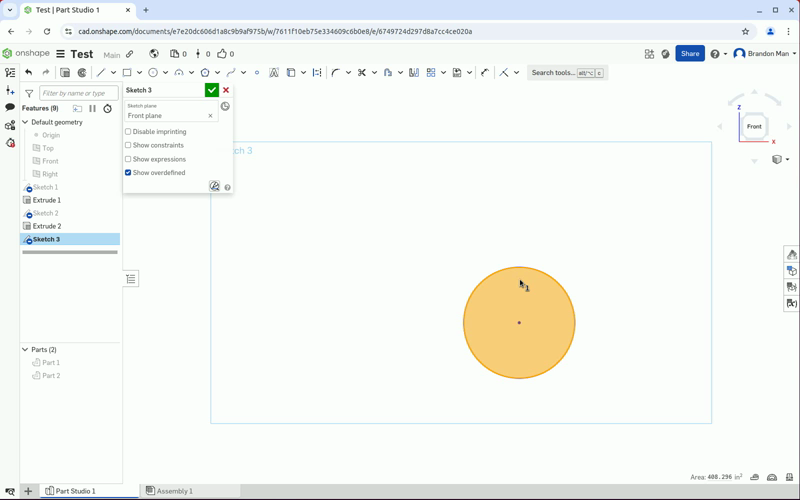
mouse_move(73, 352)
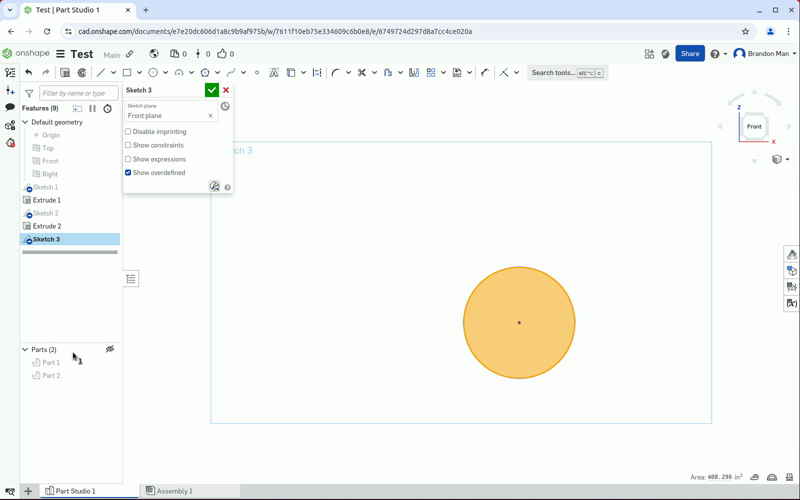
key(shift+y)
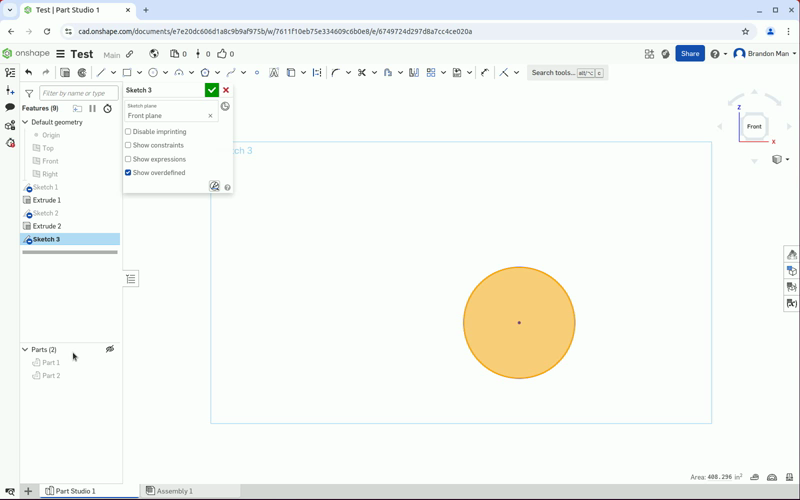
key(shift+e)
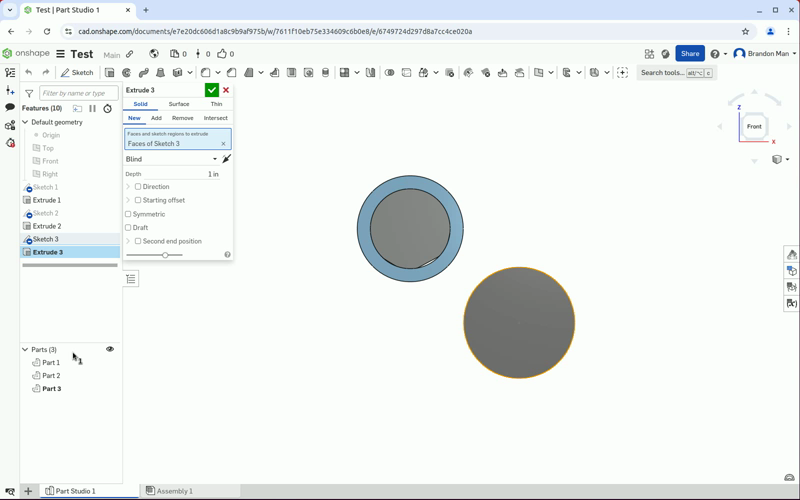
mouse_move(143, 106)
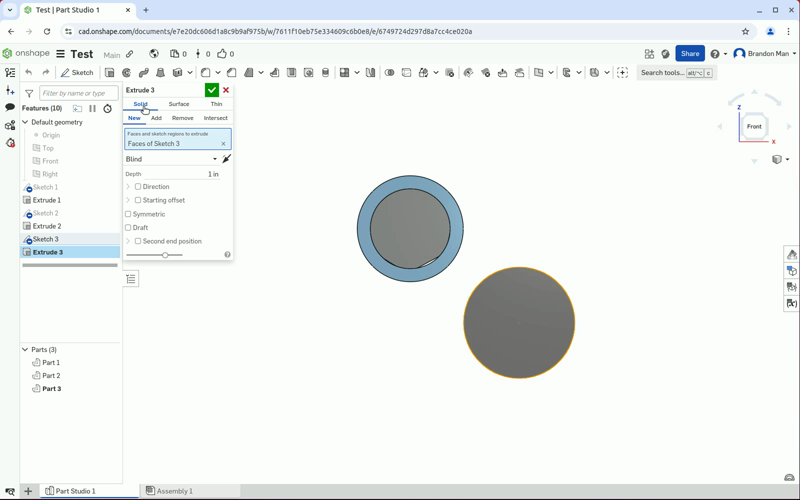
click(143, 106)
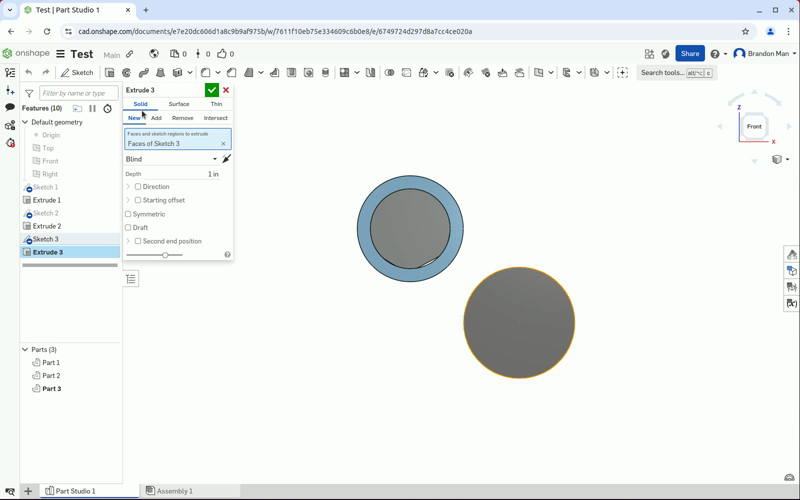
mouse_move(137, 120)
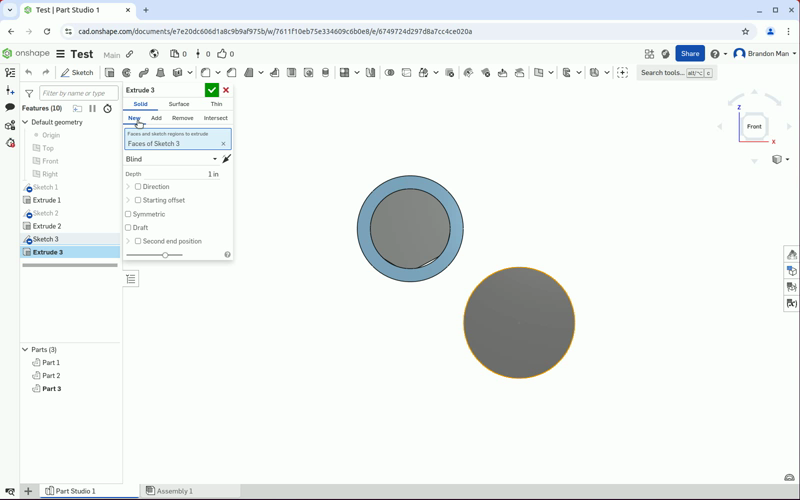
click(137, 120)
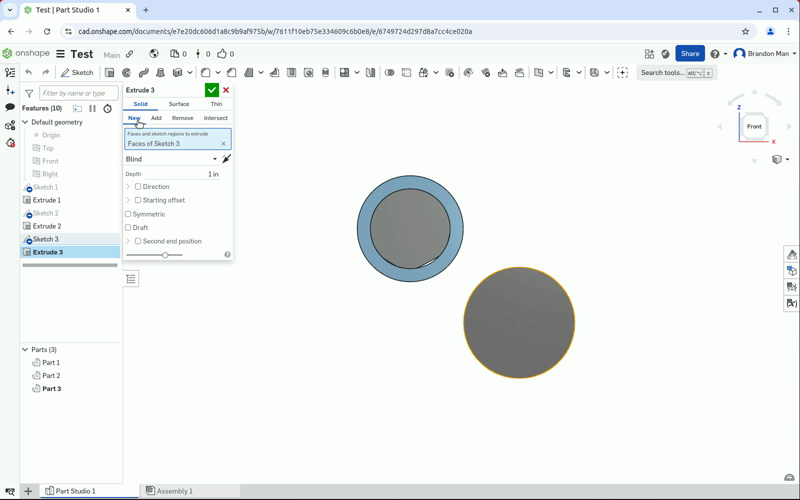
key(tab, 4)
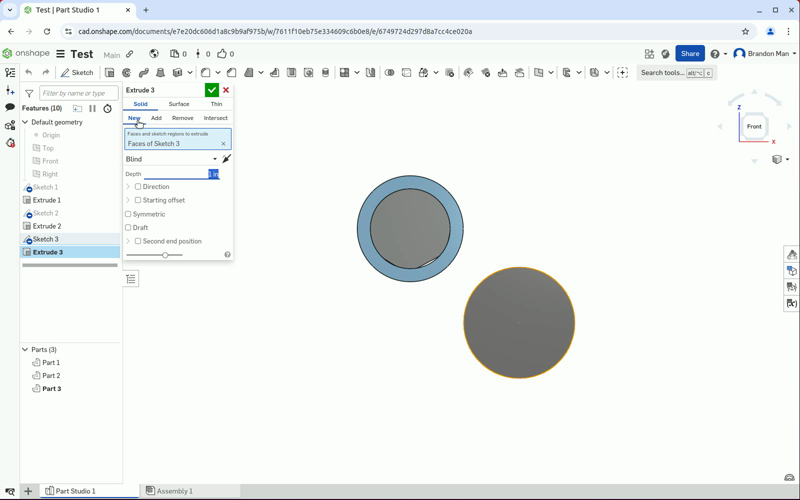
text(2.407)
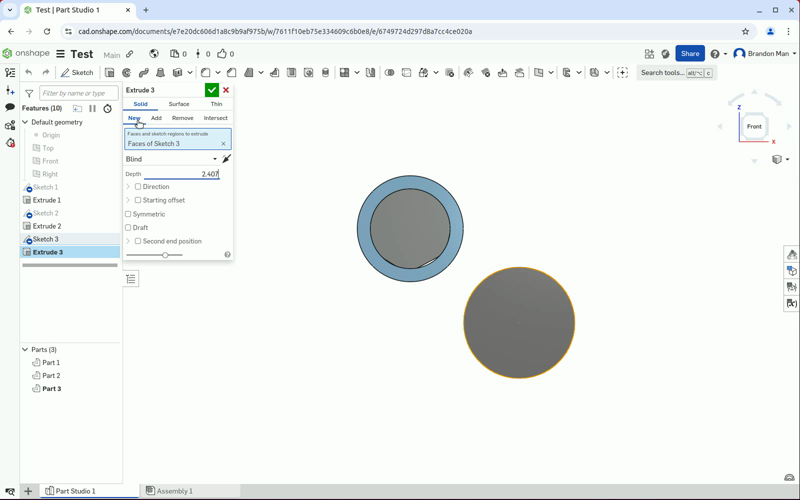
key(enter)
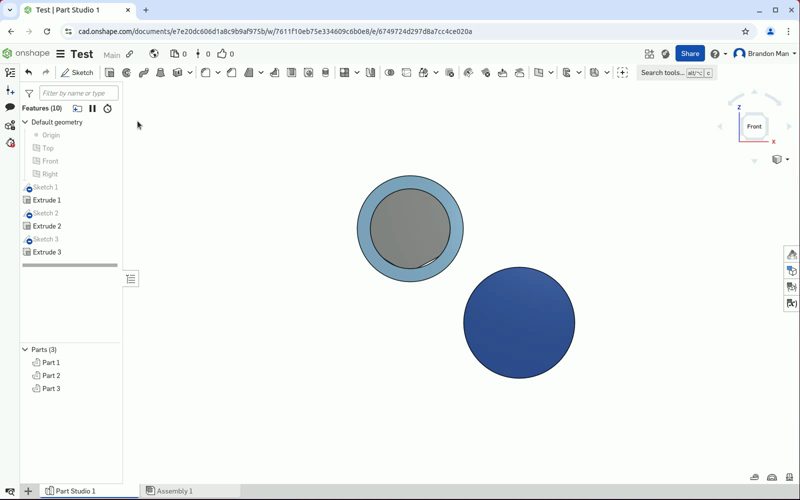
key(shift+h)
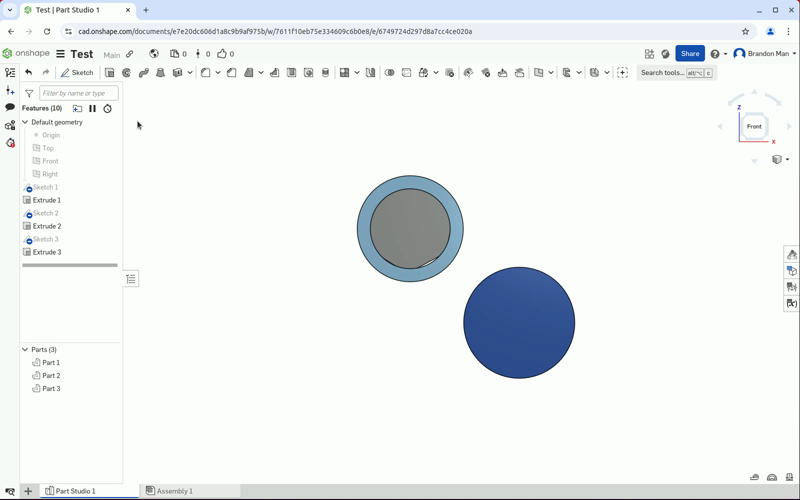
key(shift+h)
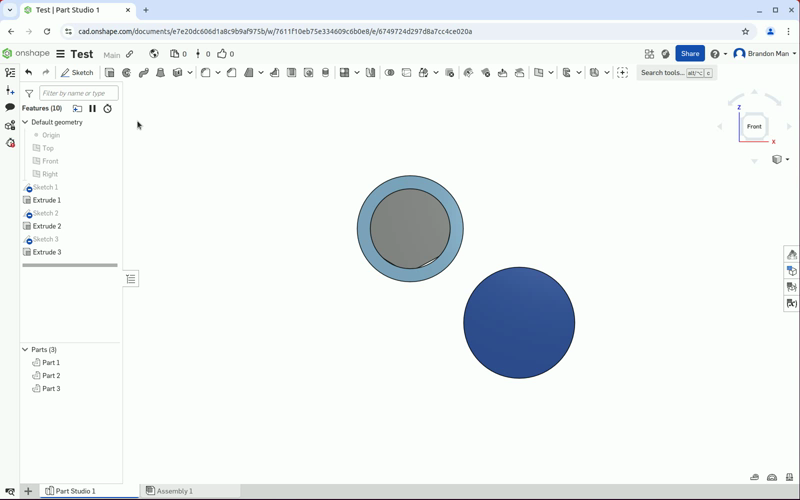
mouse_move(73, 189)
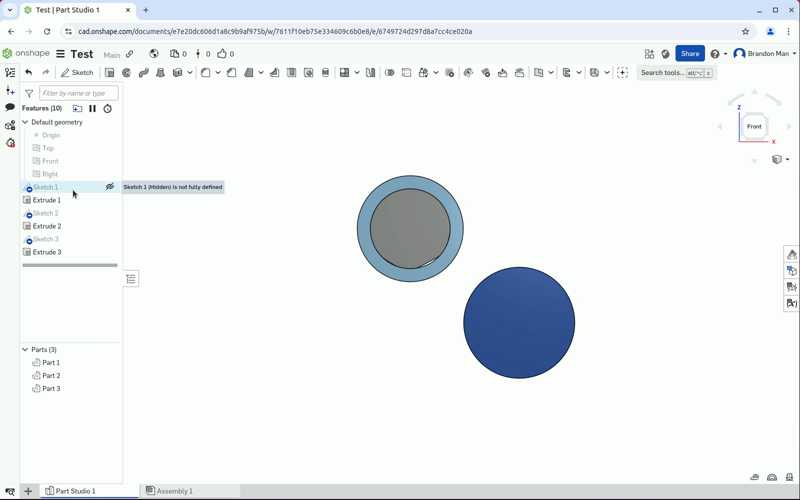
click(73, 189)
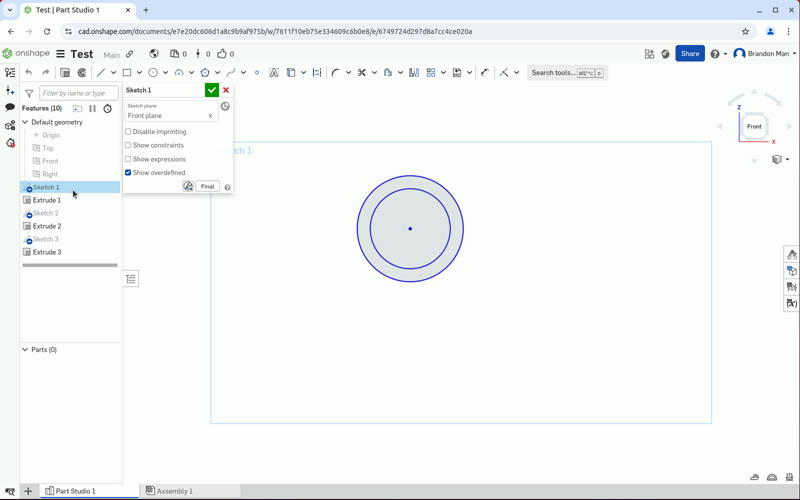
mouse_move(229, 92)
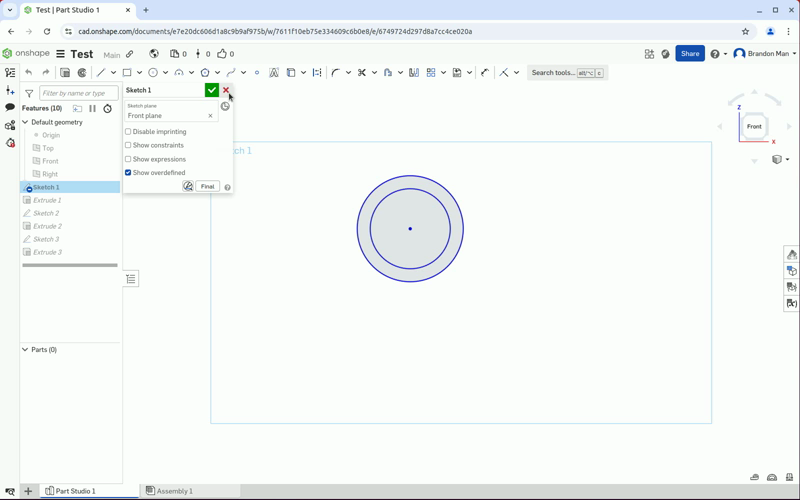
click(229, 92)
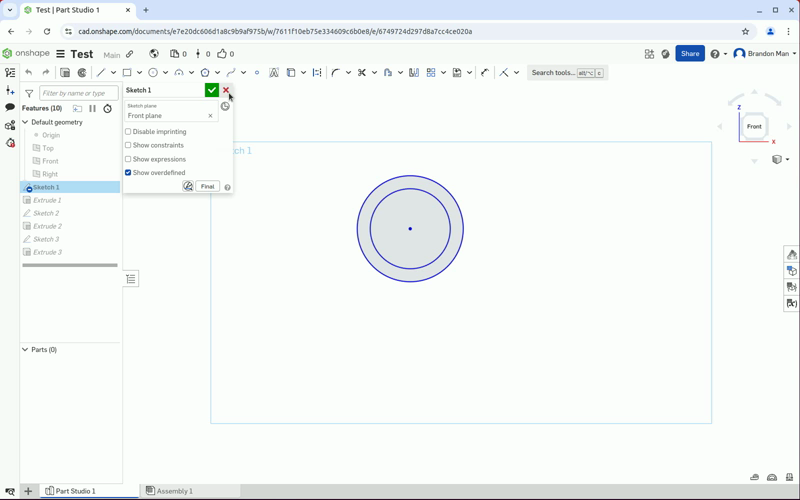
key(shift+s)
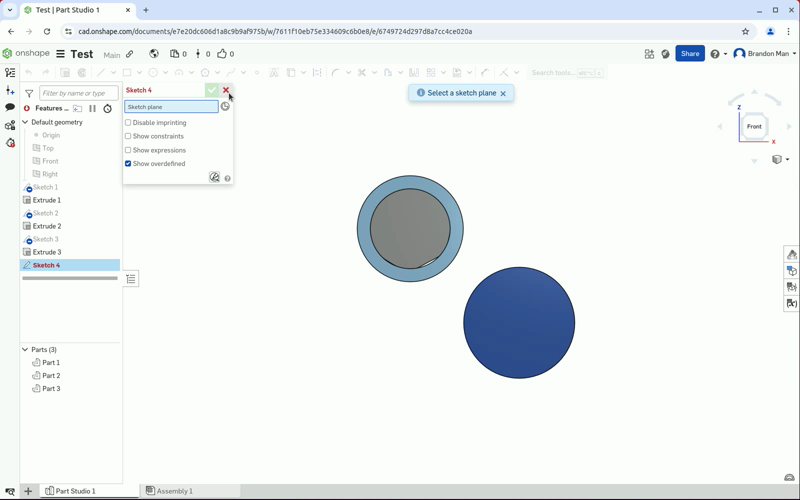
mouse_move(73, 163)
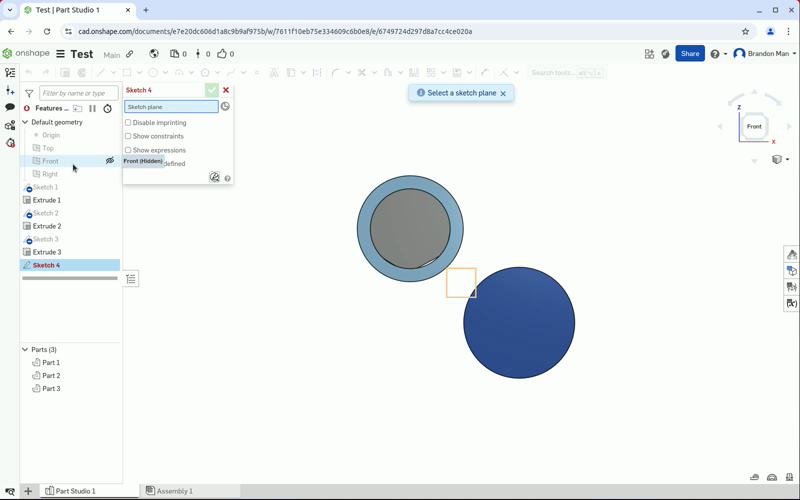
click(73, 163)
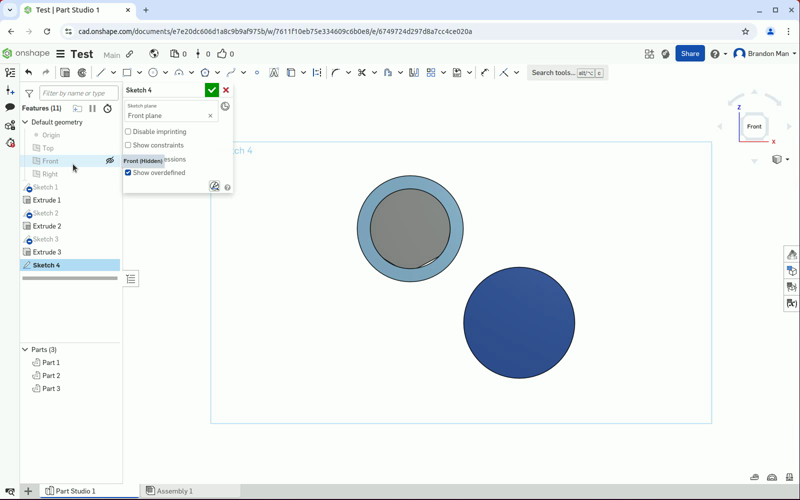
mouse_move(73, 352)
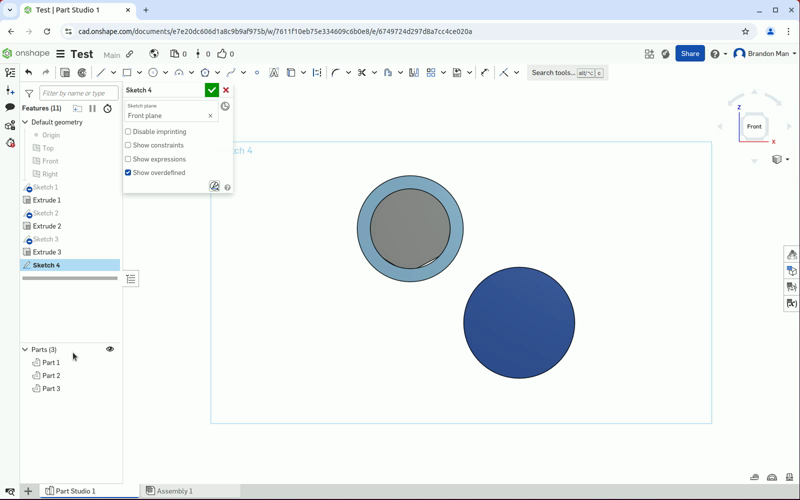
key(y)
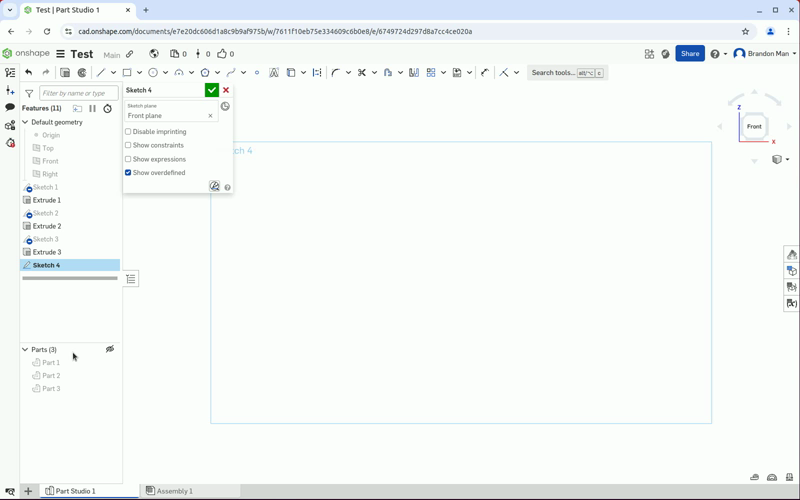
key(c)
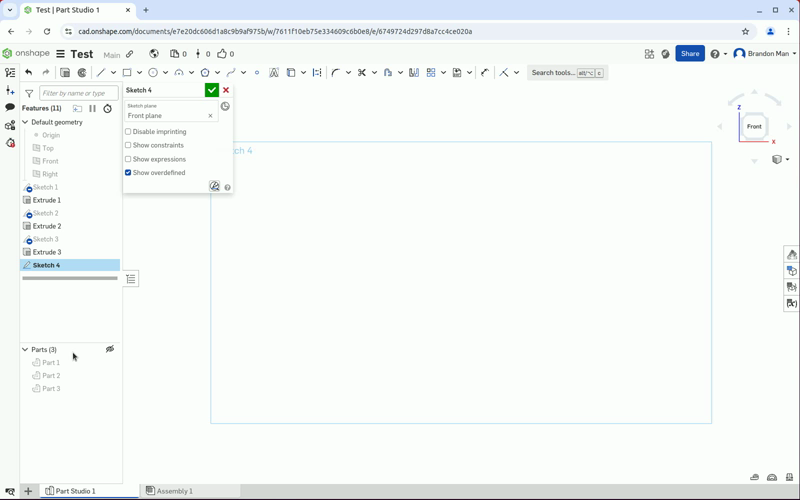
key_down(shift)
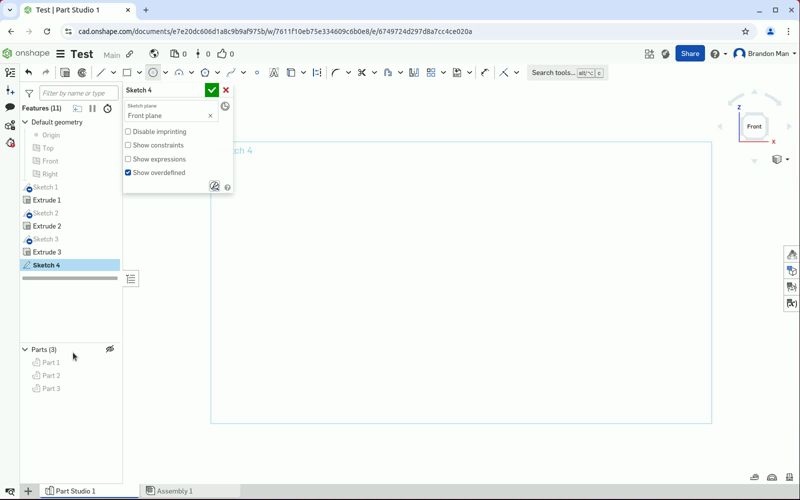
mouse_move(518, 326)
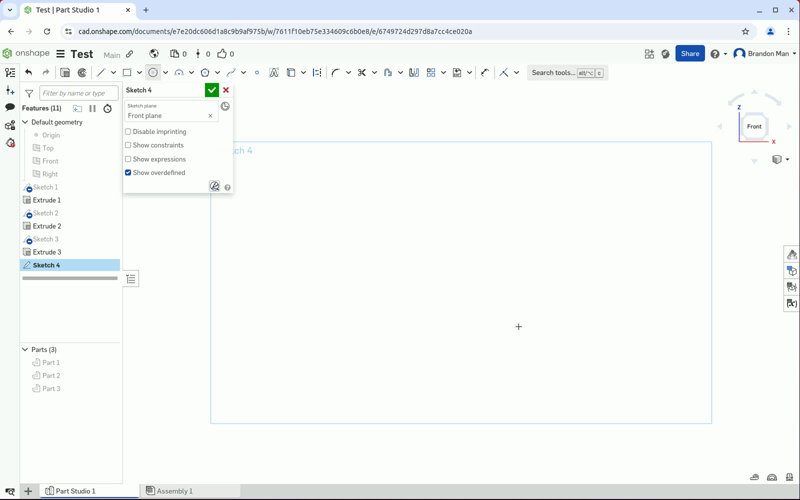
click(518, 326)
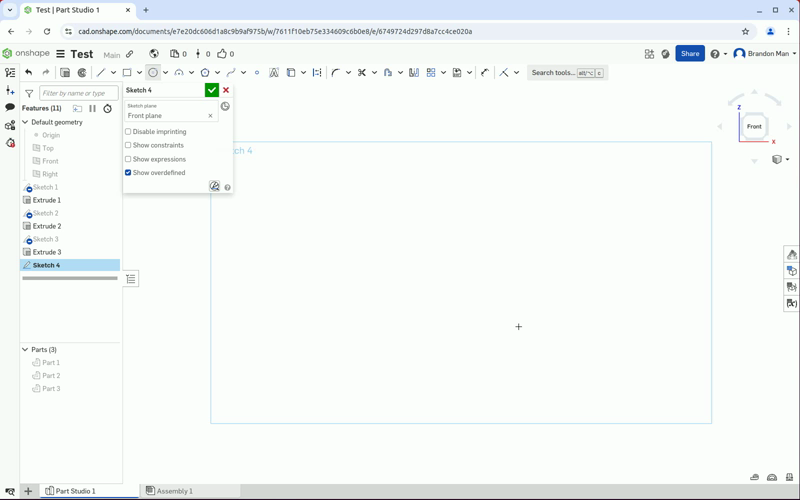
key_up(shift)
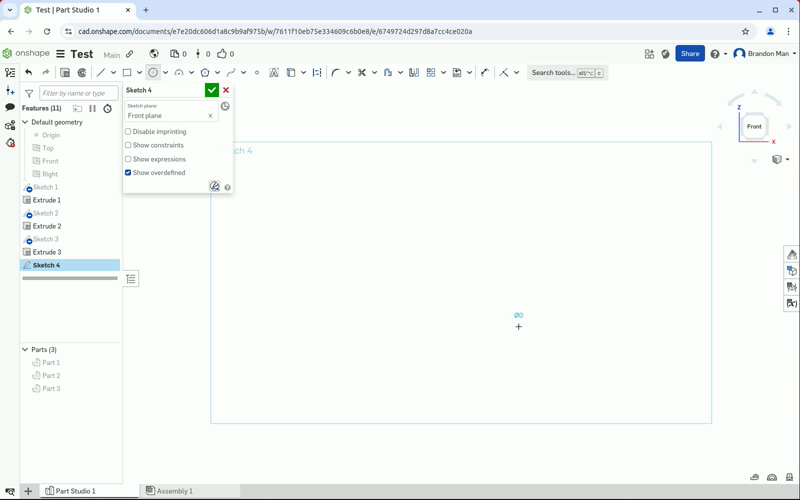
mouse_move(559, 326)
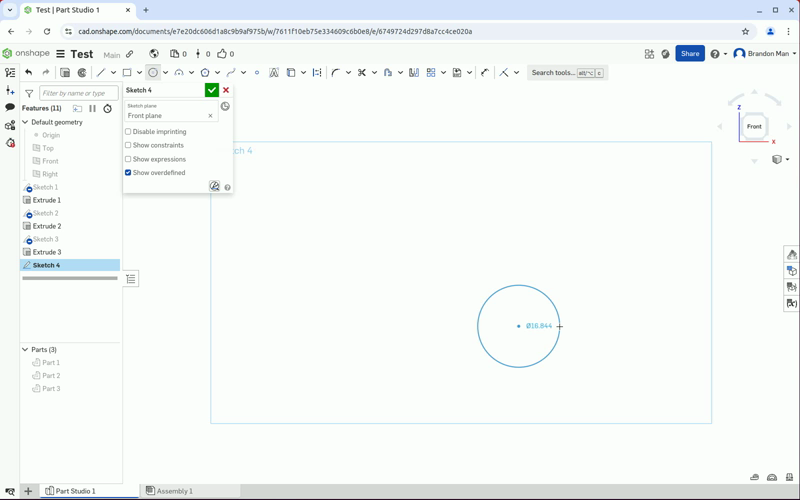
click(559, 326)
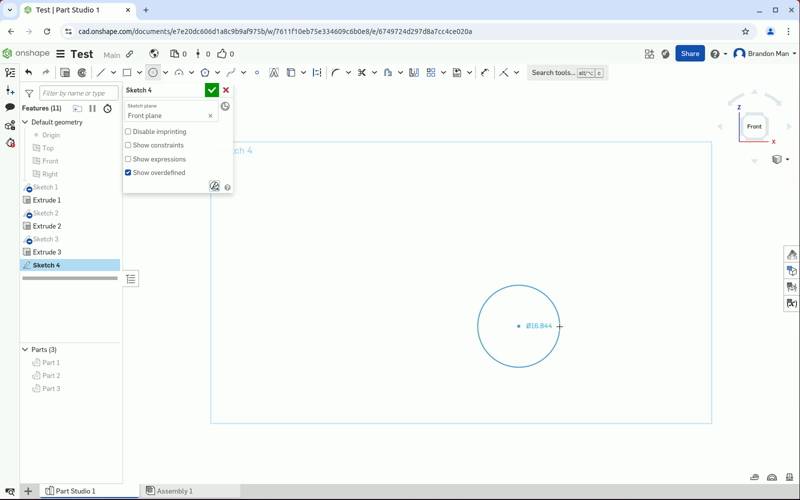
key(esc)
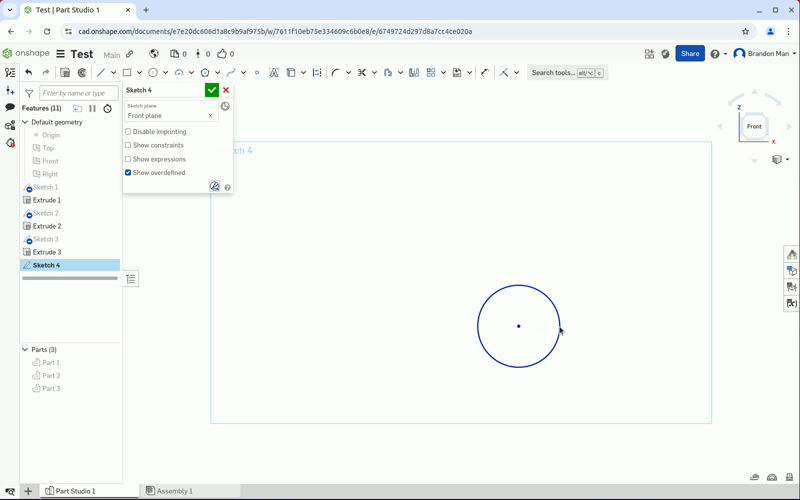
mouse_move(504, 331)
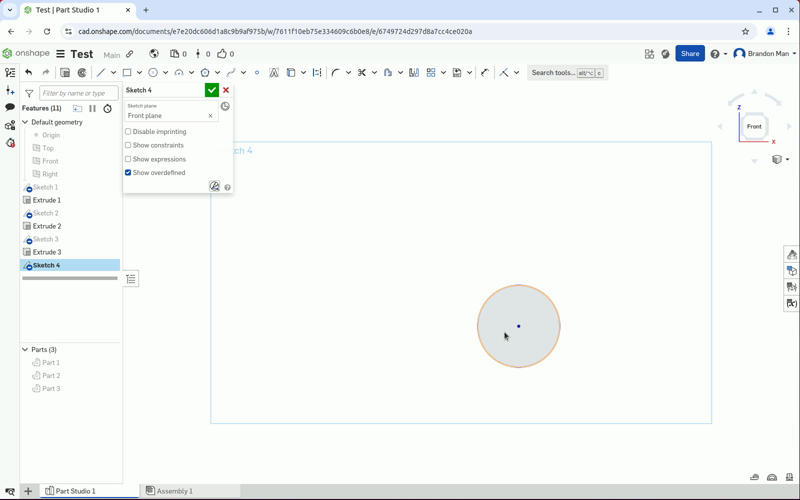
click(504, 331)
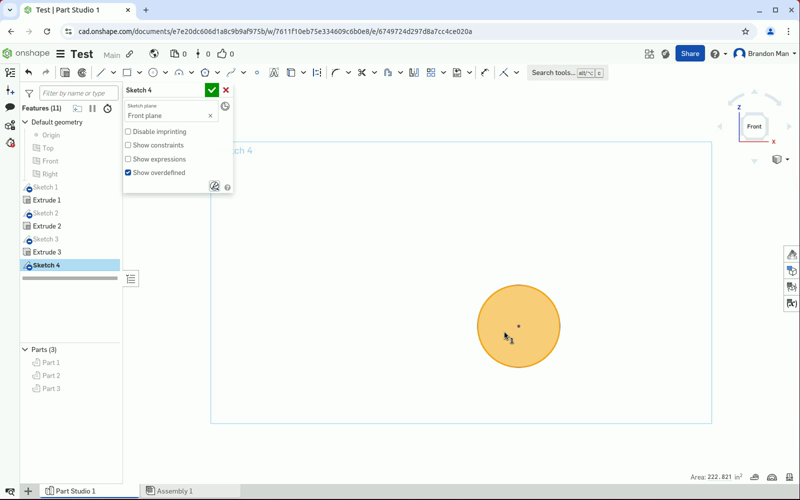
mouse_move(73, 352)
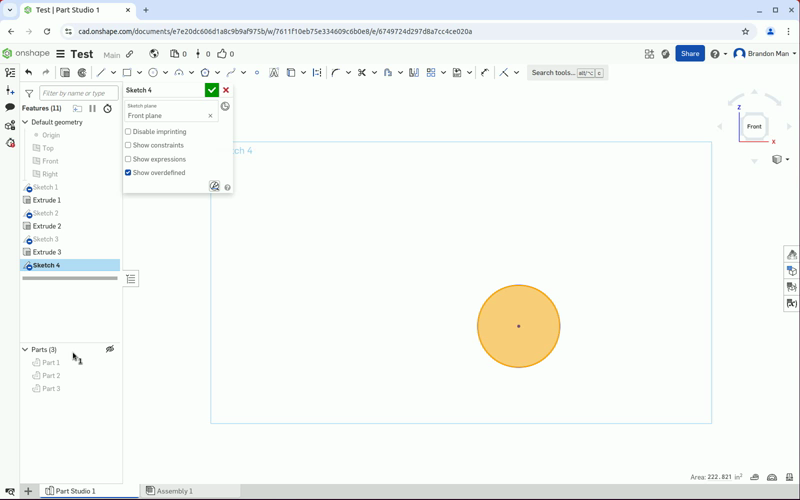
key(shift+y)
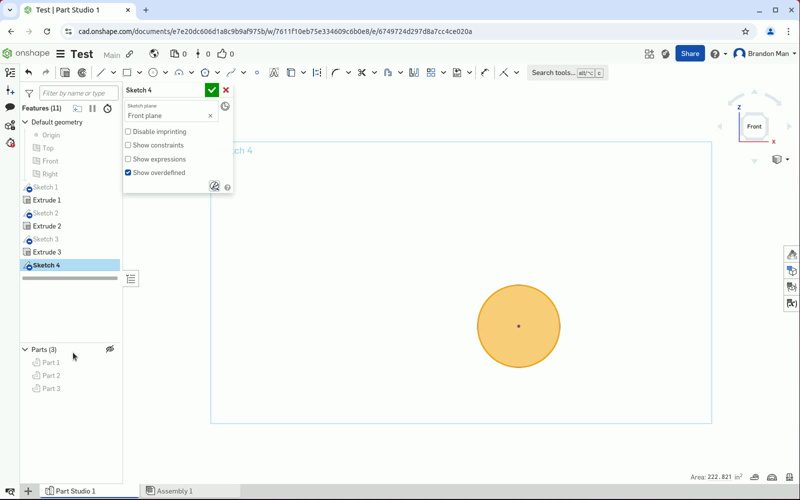
key(shift+e)
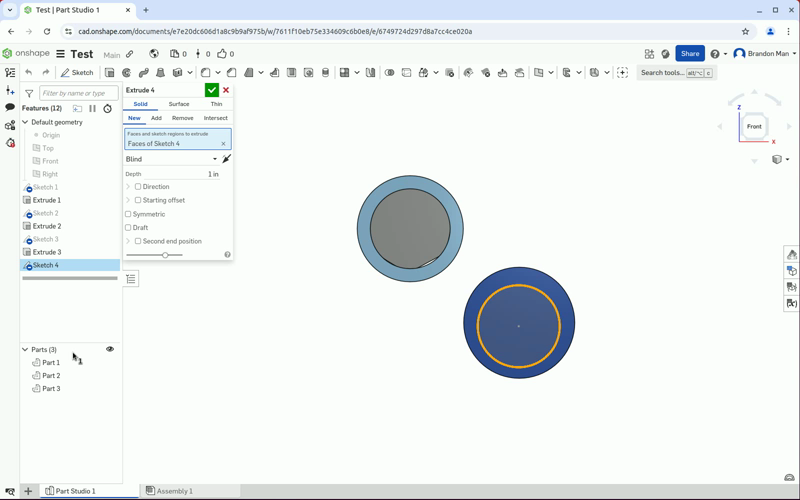
mouse_move(143, 106)
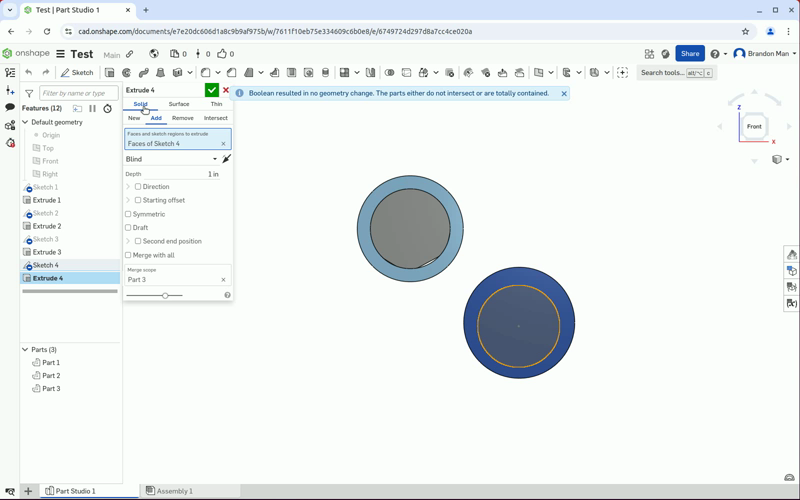
click(143, 106)
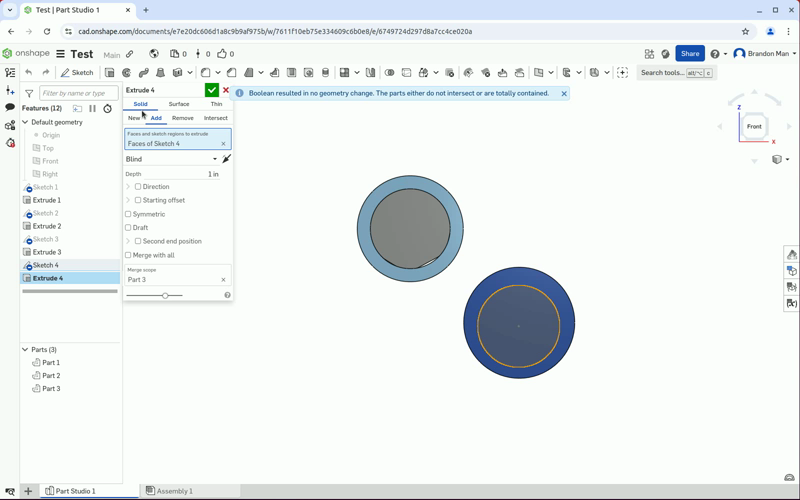
mouse_move(137, 120)
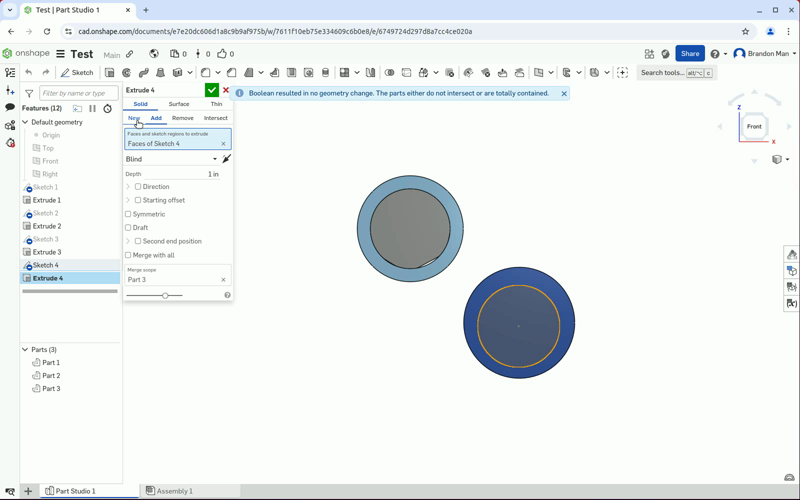
click(137, 120)
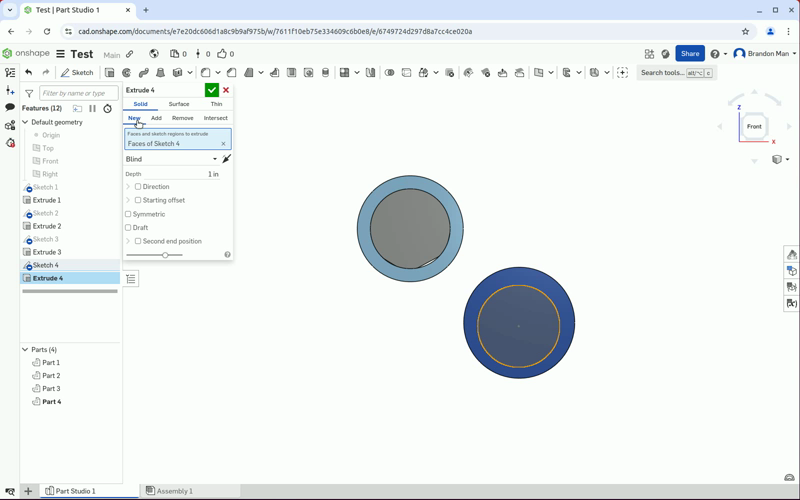
key(tab, 4)
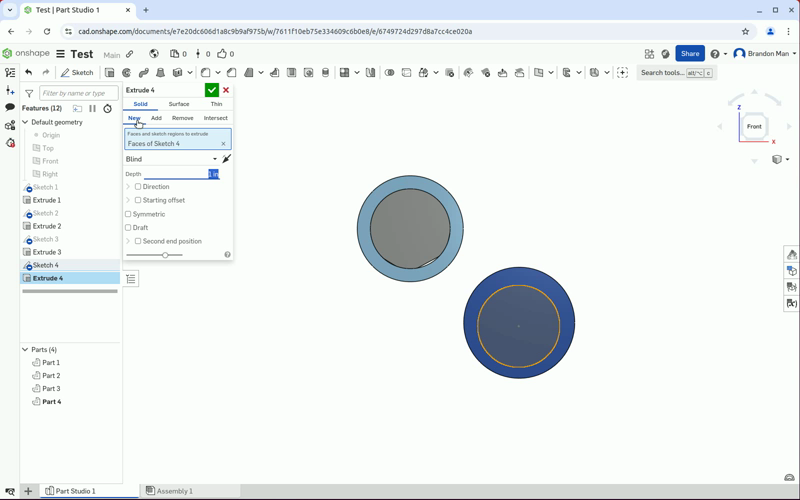
text(4.814)
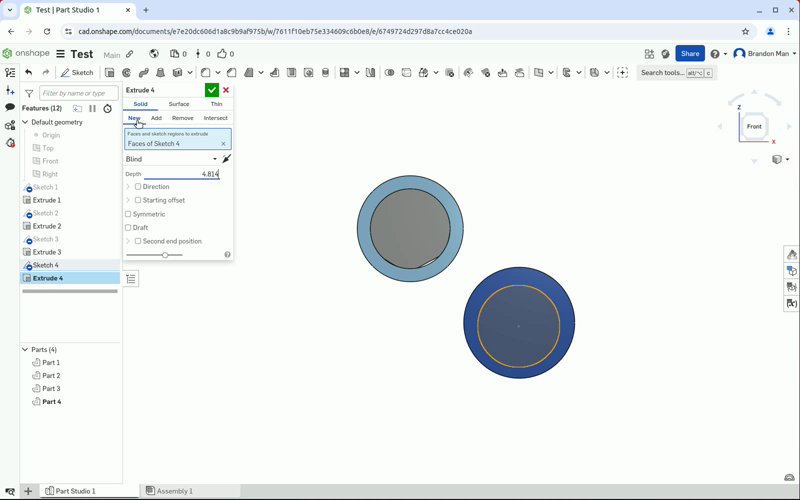
key(enter)
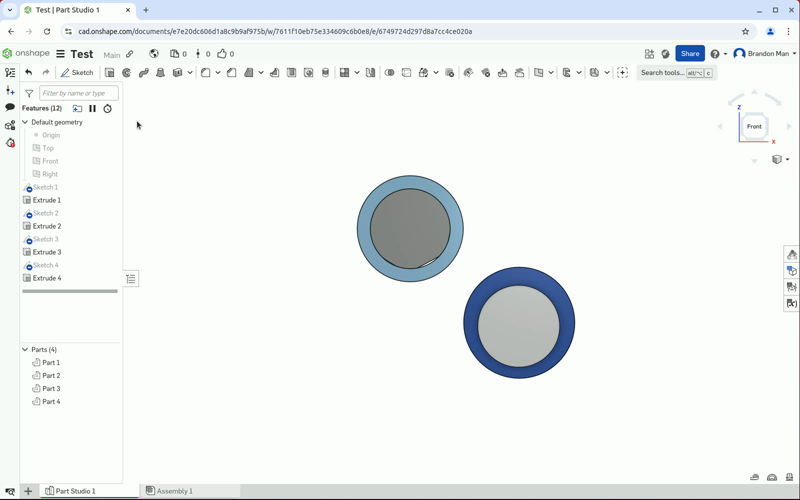
key(shift+h)
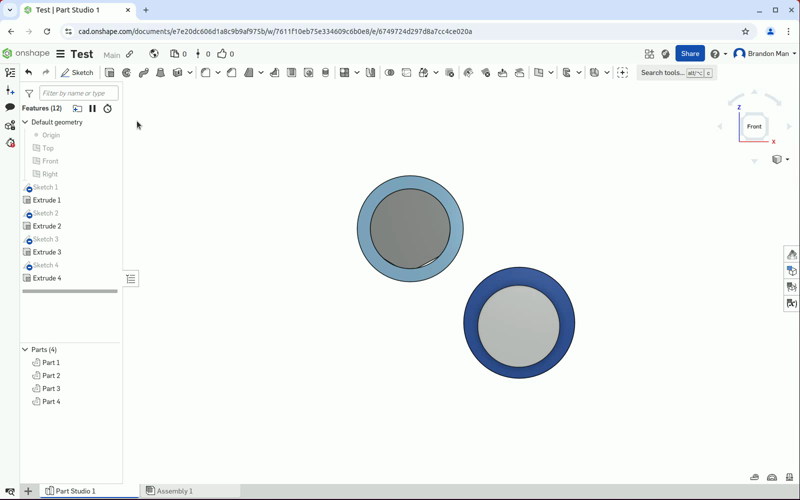
key(shift+h)
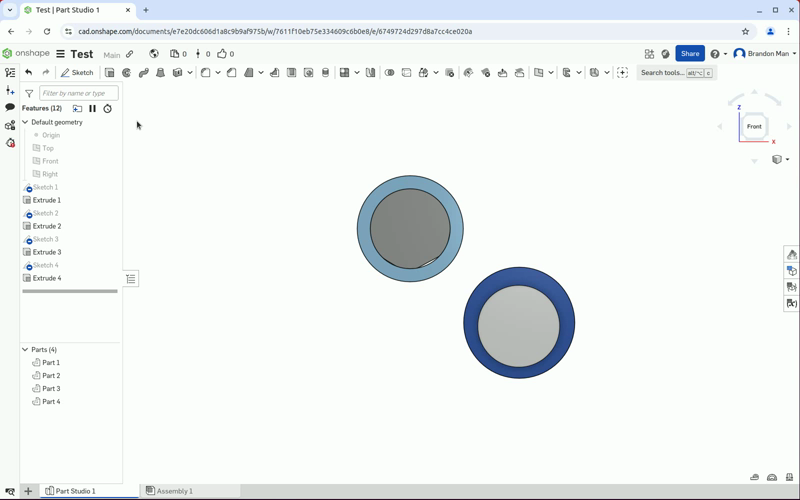
mouse_move(73, 189)
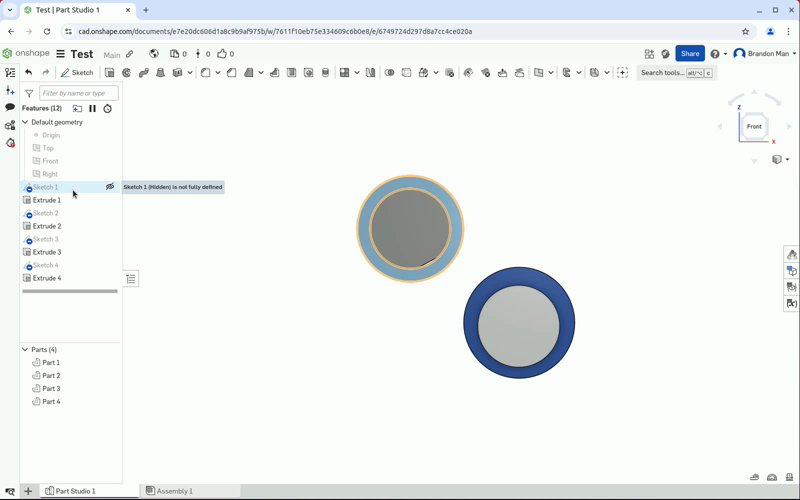
click(73, 189)
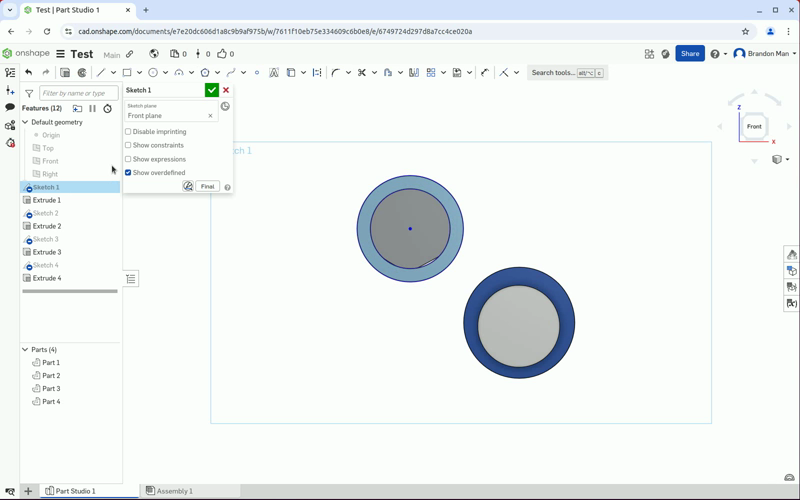
mouse_move(229, 92)
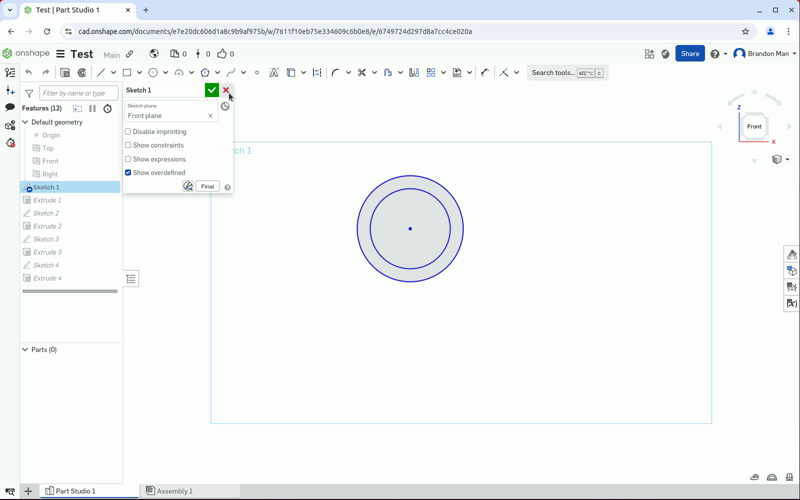
click(229, 92)
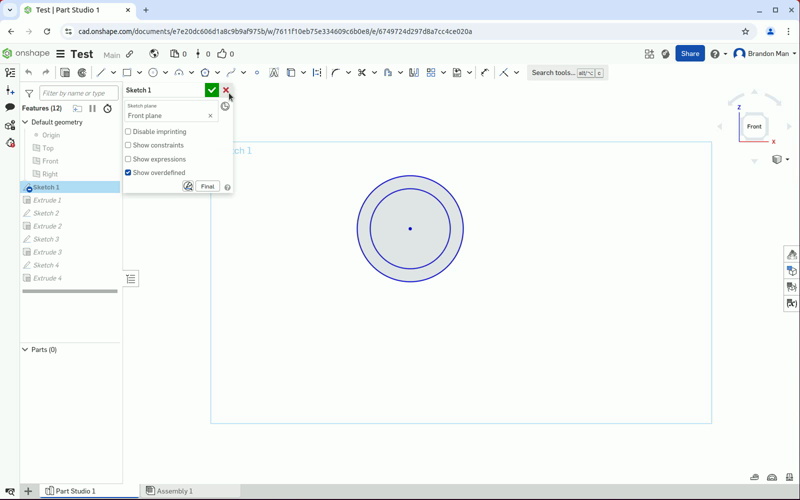
key(shift+s)
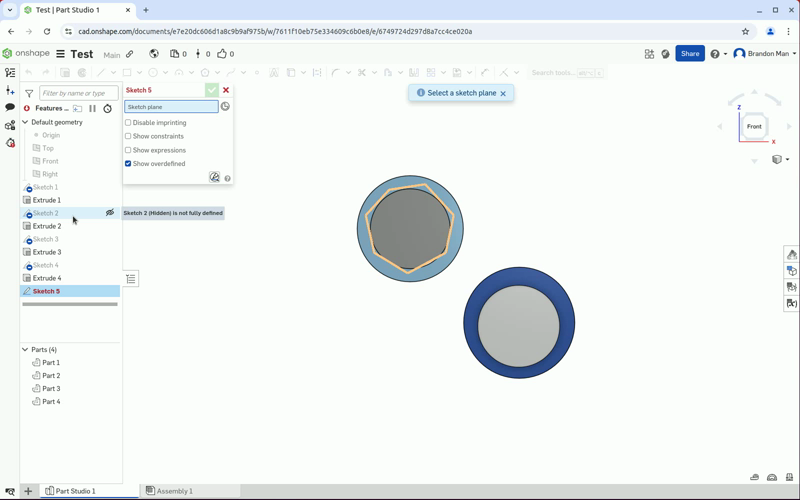
scroll(3)
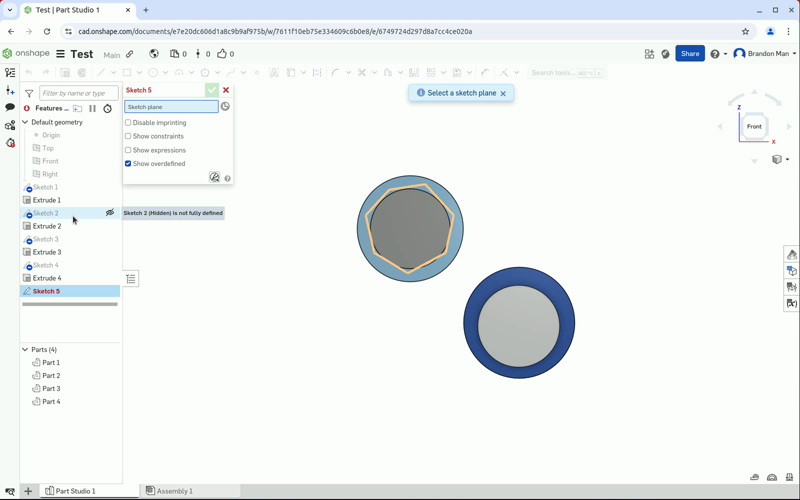
mouse_move(73, 163)
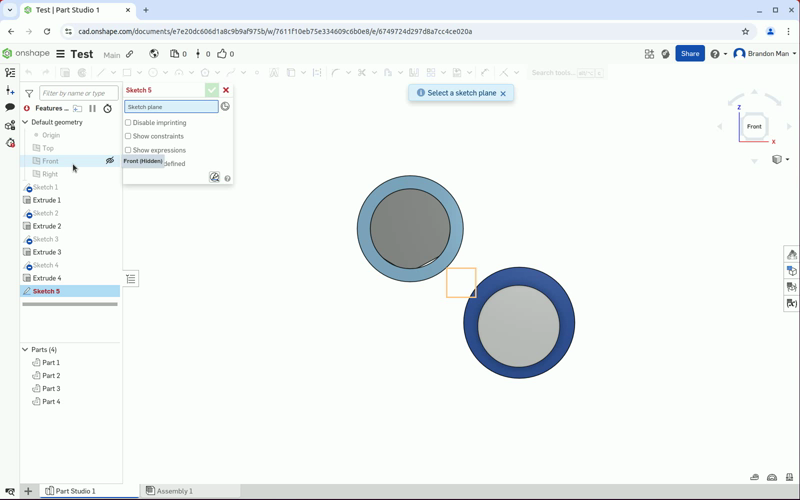
click(73, 163)
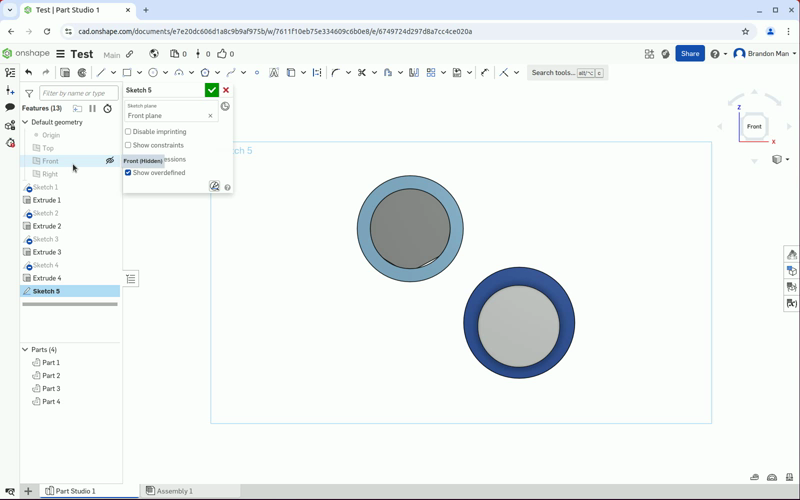
mouse_move(73, 352)
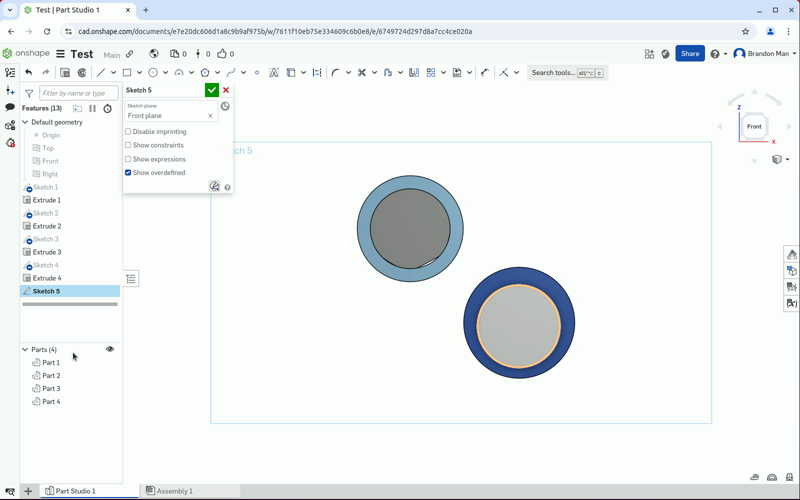
key(y)
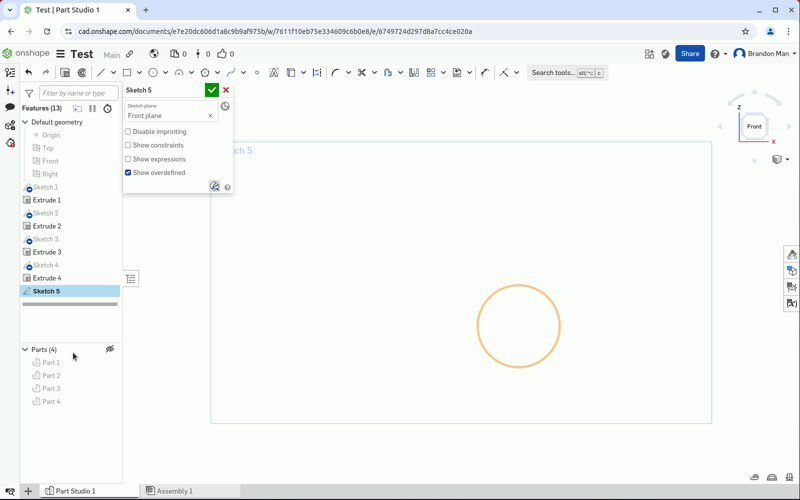
key(c)
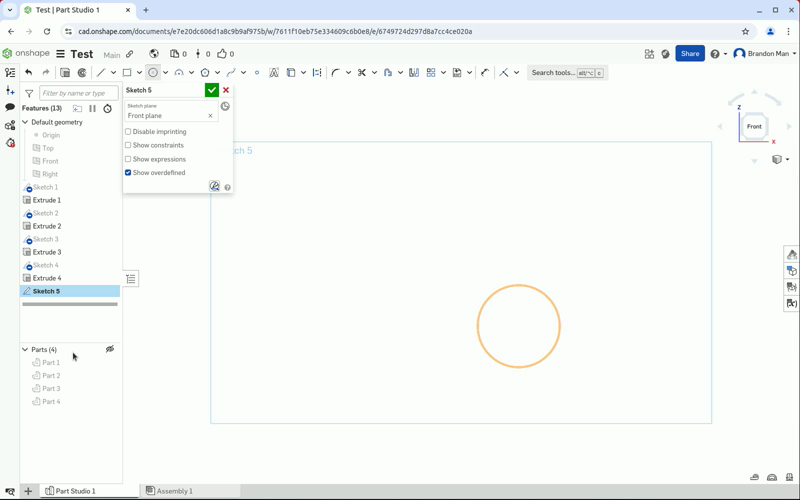
key_down(shift)
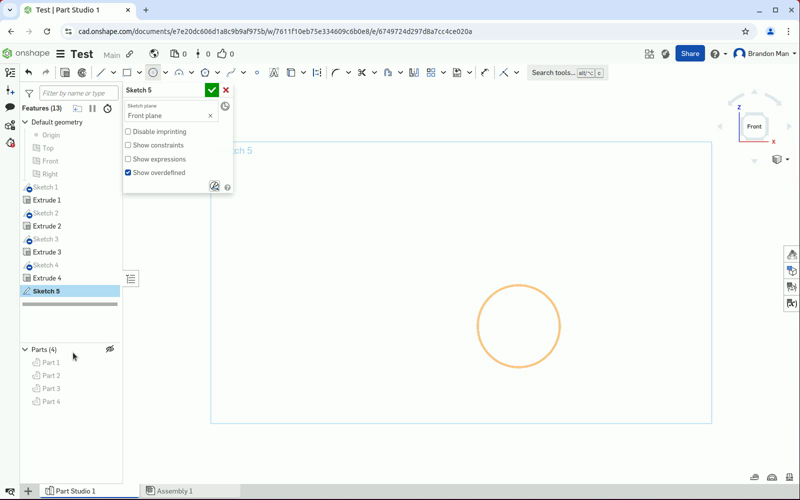
mouse_move(508, 312)
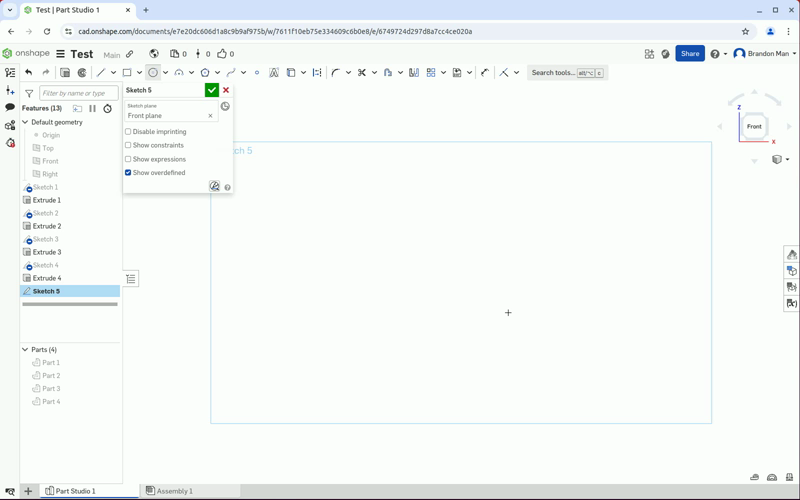
click(508, 312)
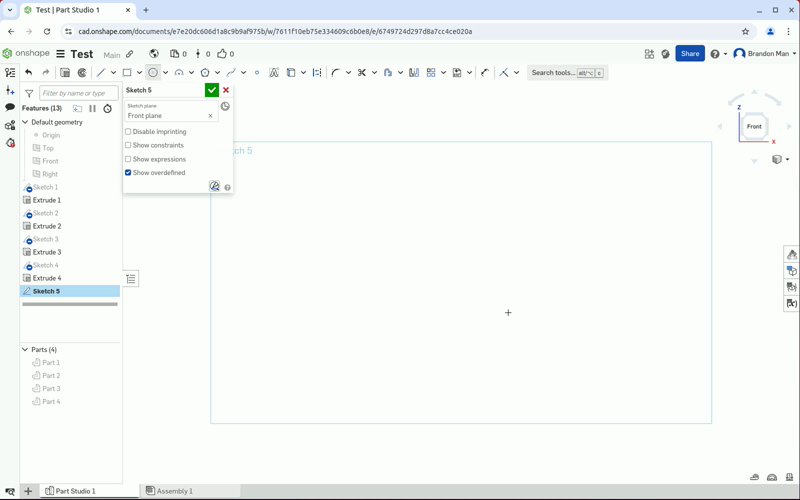
key_up(shift)
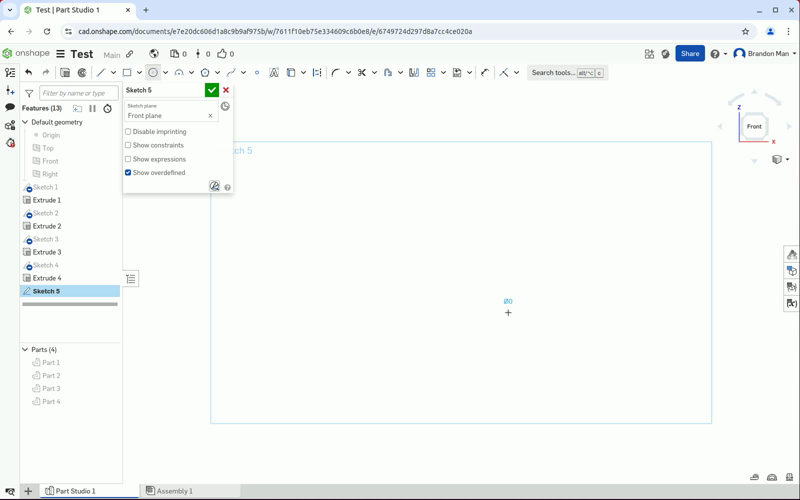
mouse_move(516, 312)
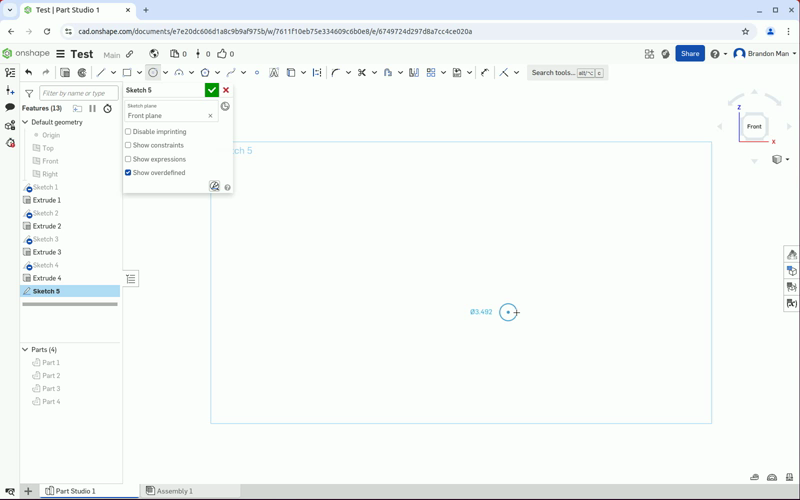
click(516, 312)
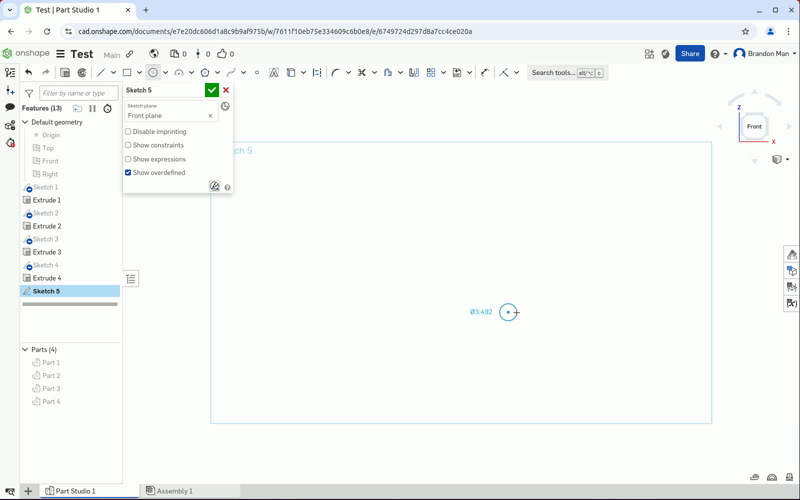
key(esc)
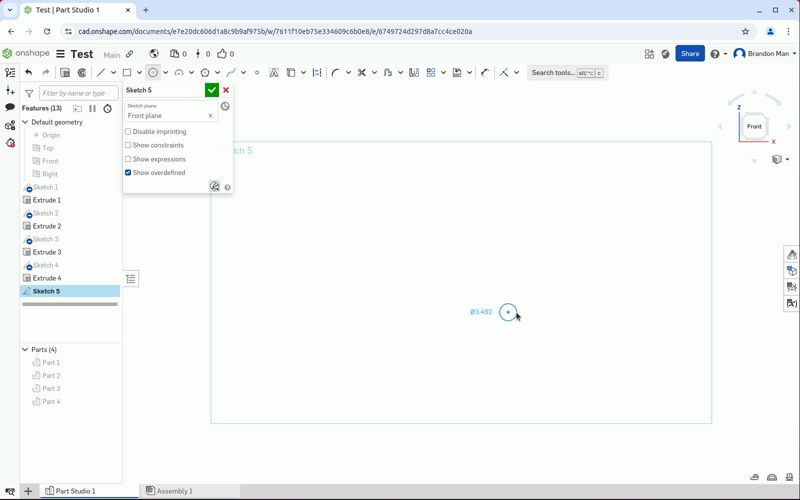
mouse_move(506, 318)
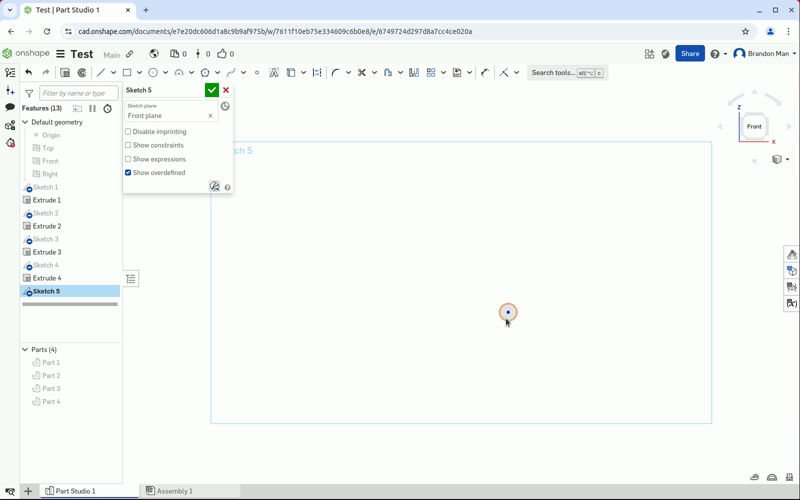
scroll(6)
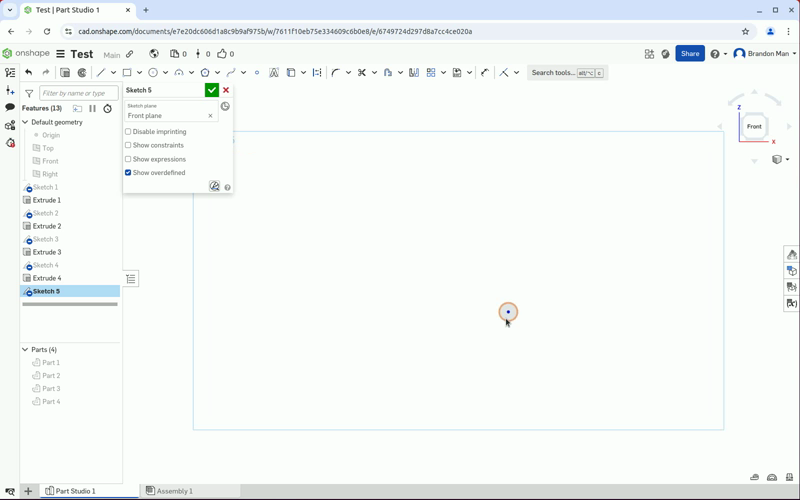
scroll(6)
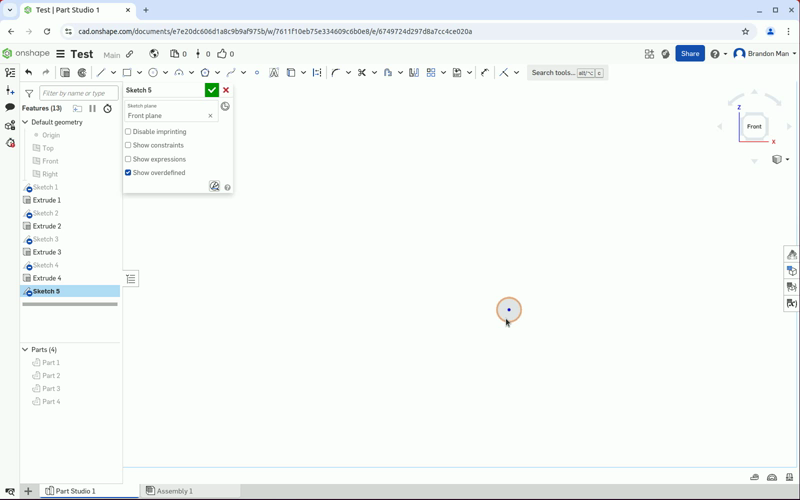
scroll(6)
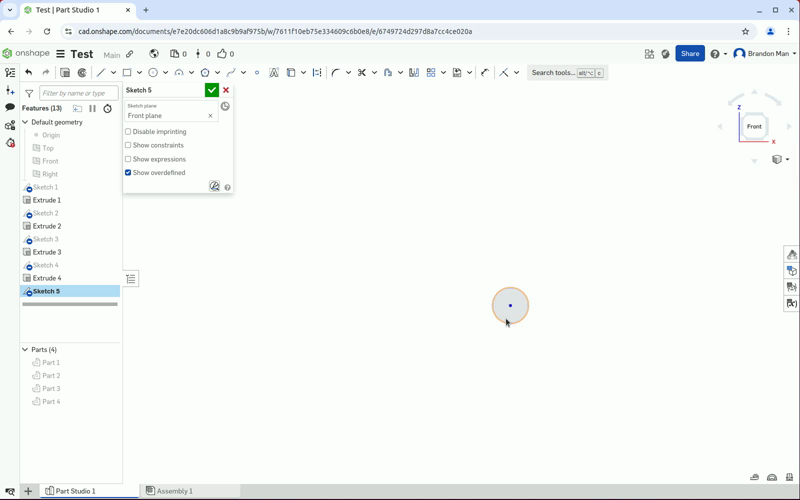
scroll(6)
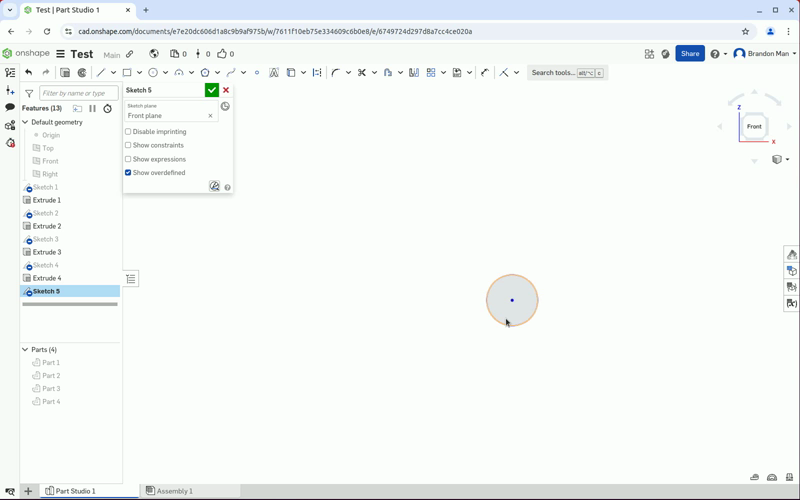
scroll(6)
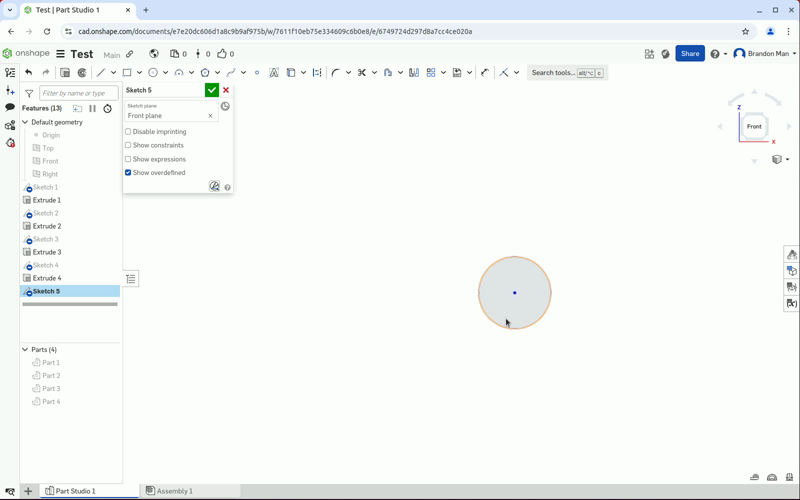
scroll(6)
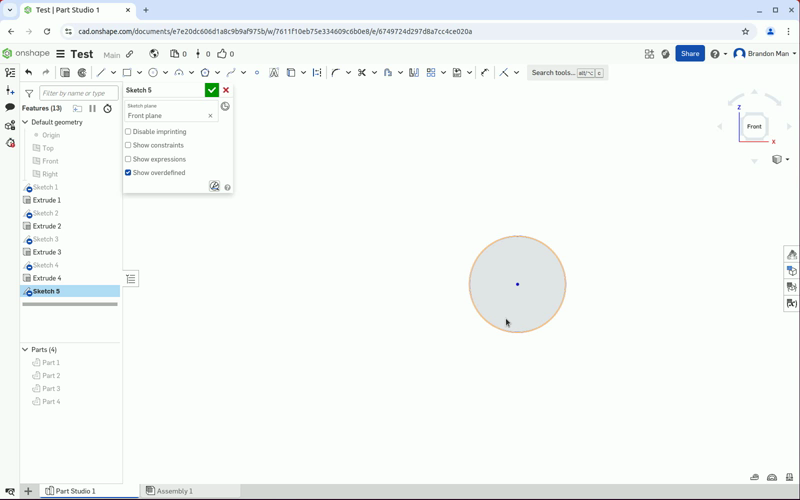
scroll(6)
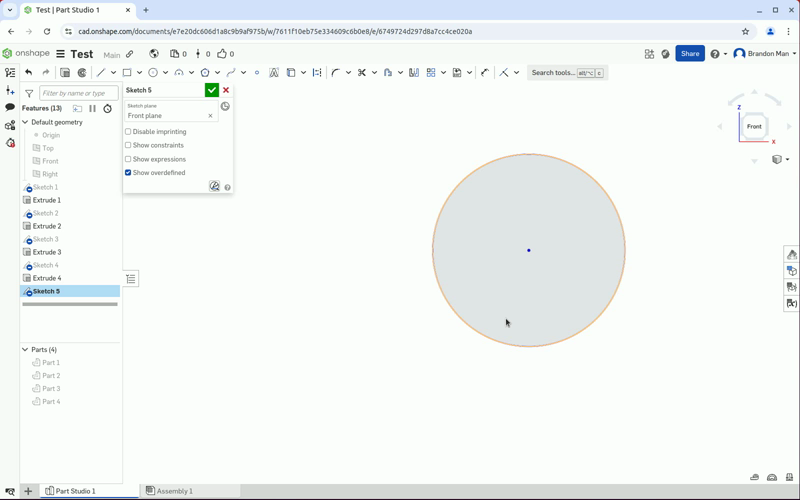
click(506, 318)
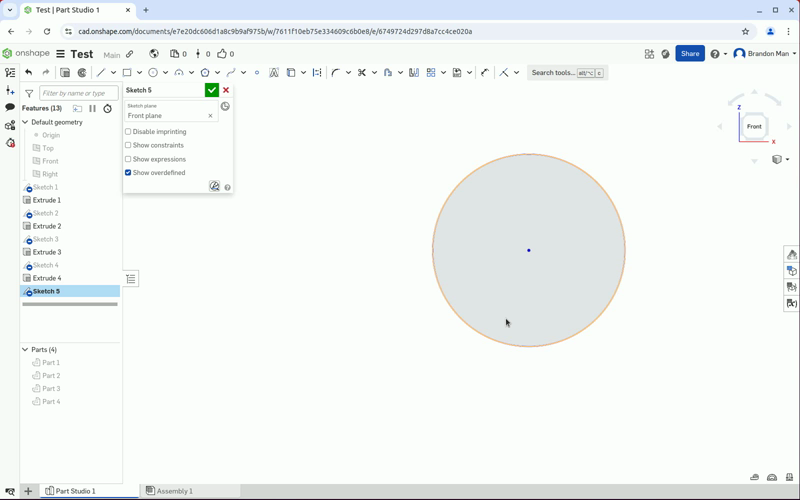
scroll(-6)
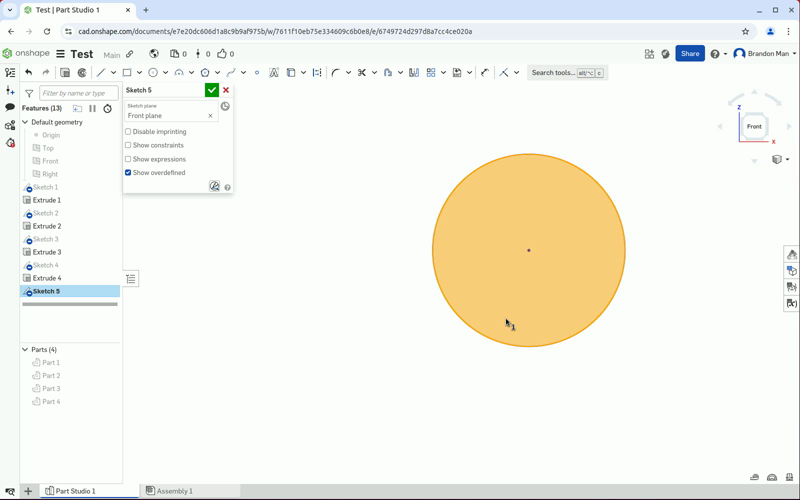
scroll(-6)
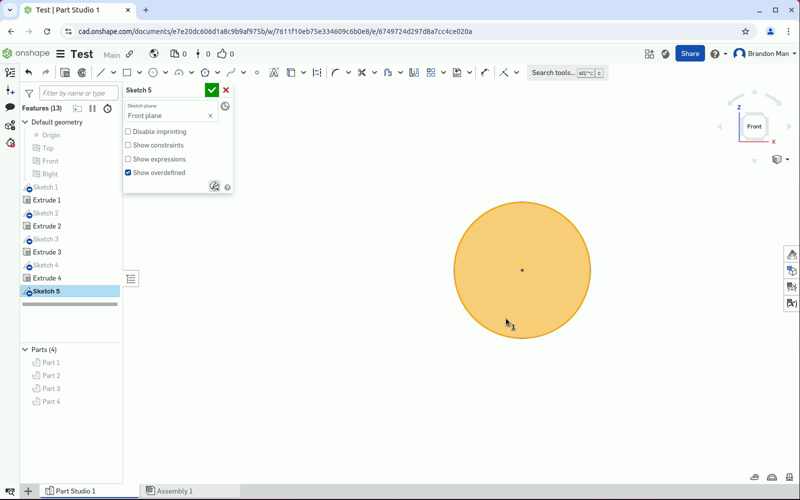
scroll(-6)
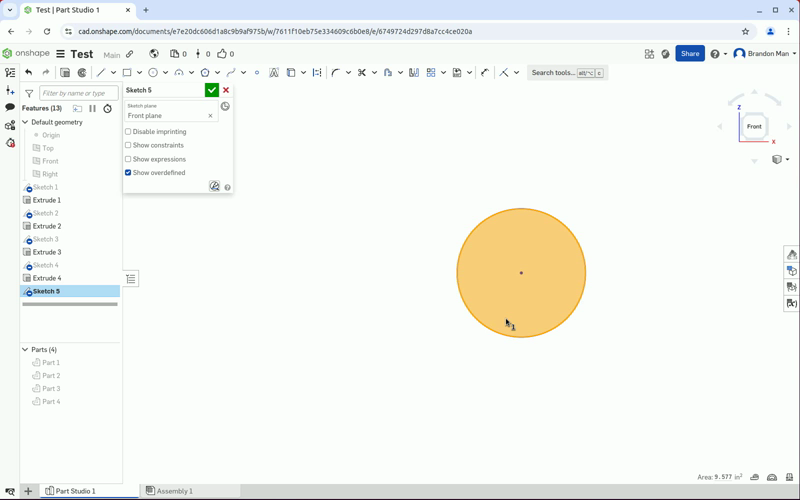
scroll(-6)
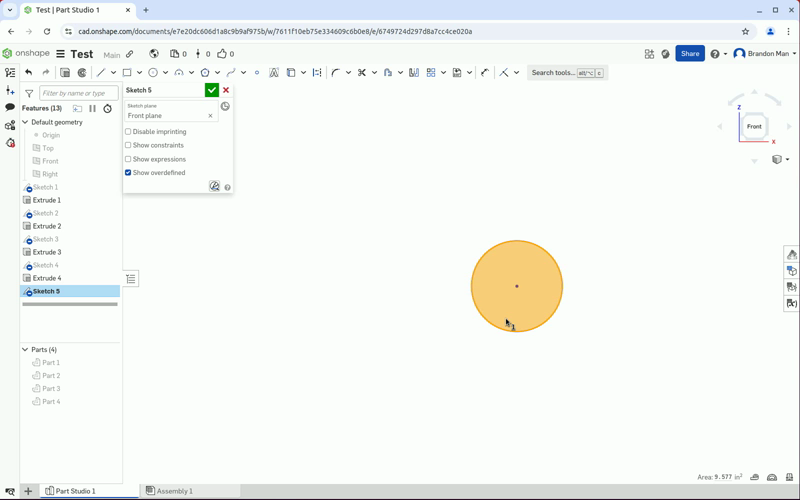
scroll(-6)
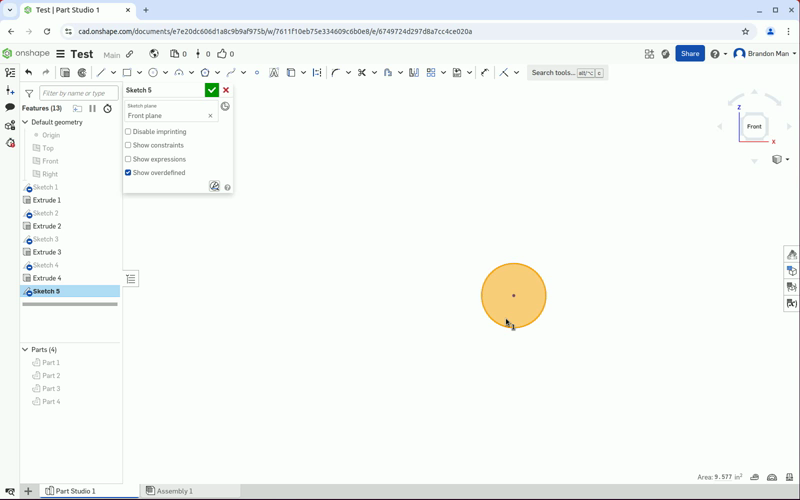
scroll(-6)
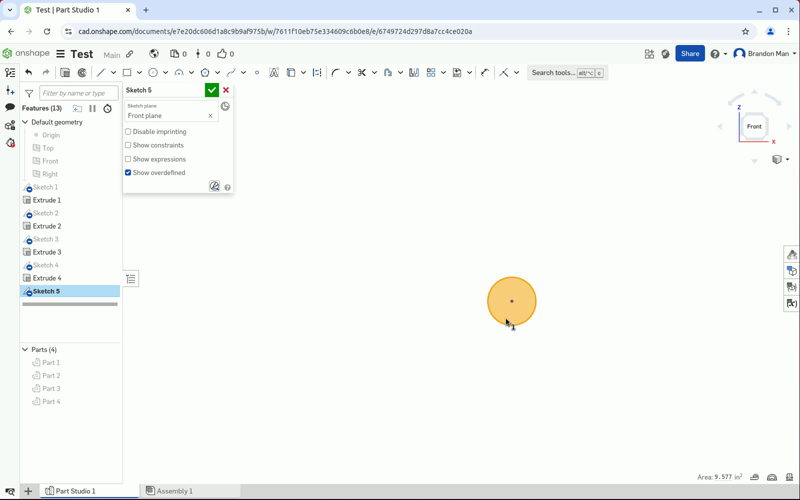
scroll(-6)
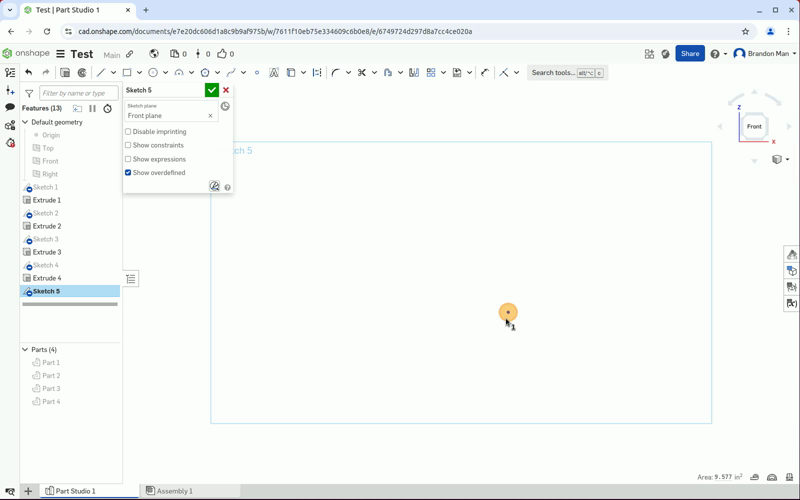
mouse_move(73, 352)
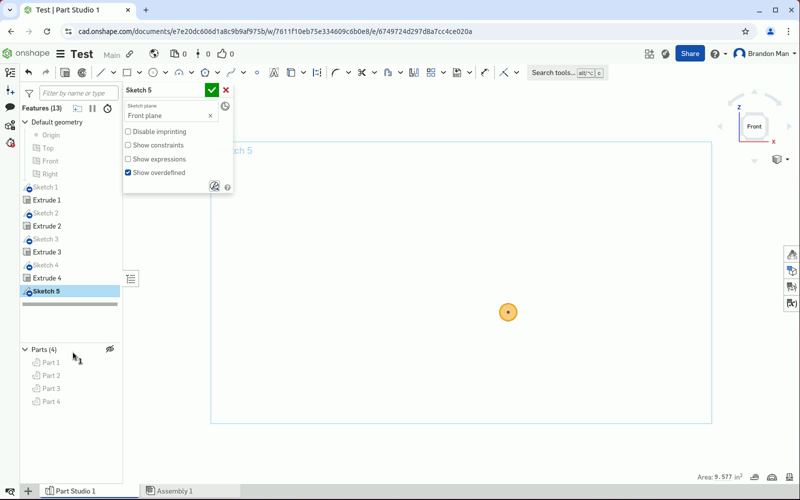
key(shift+y)
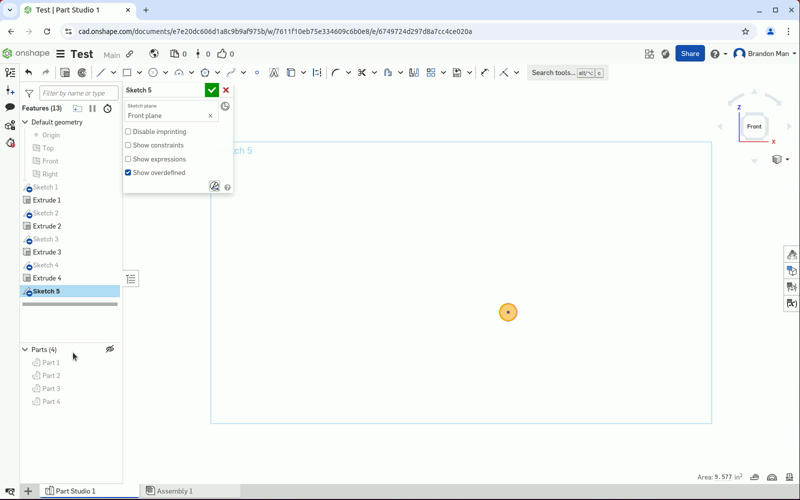
key(shift+e)
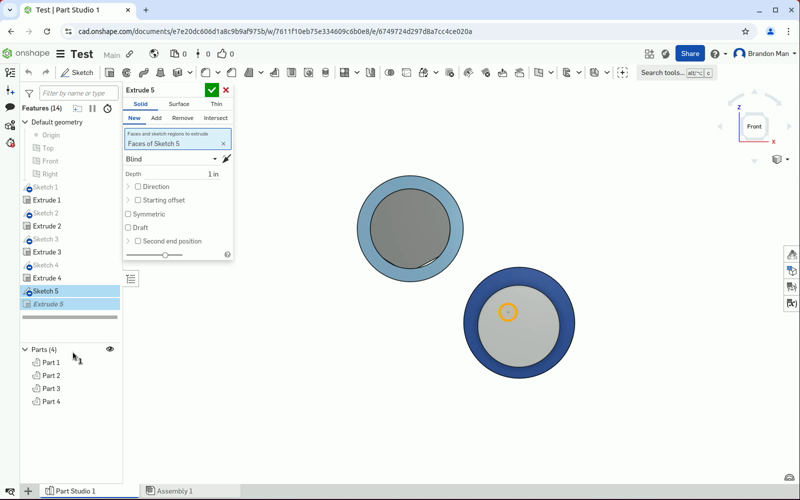
mouse_move(143, 106)
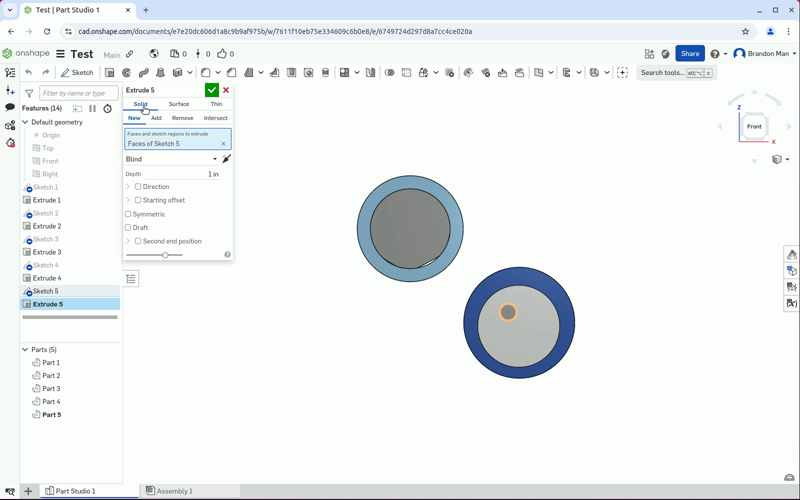
click(143, 106)
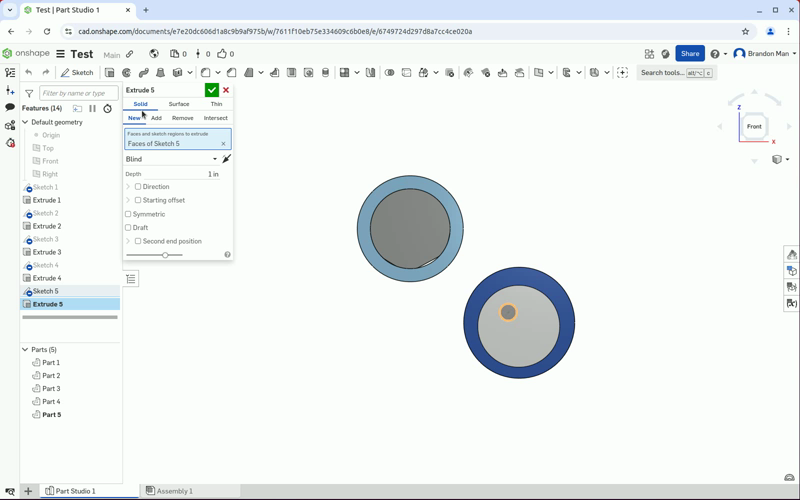
mouse_move(137, 120)
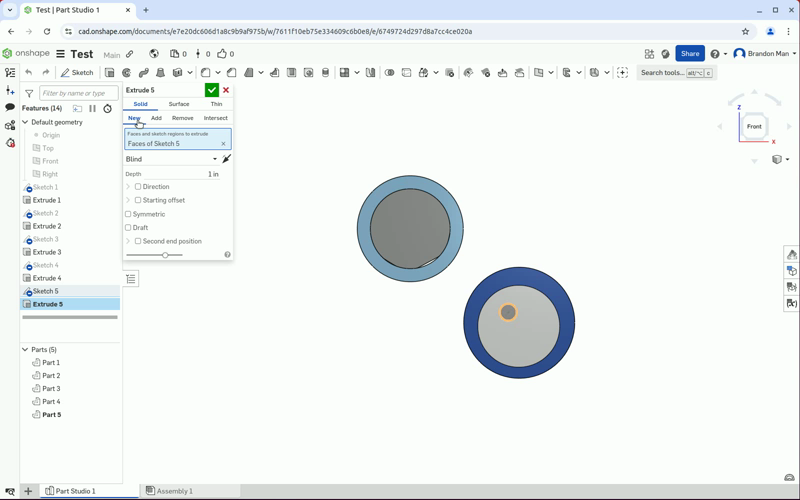
click(137, 120)
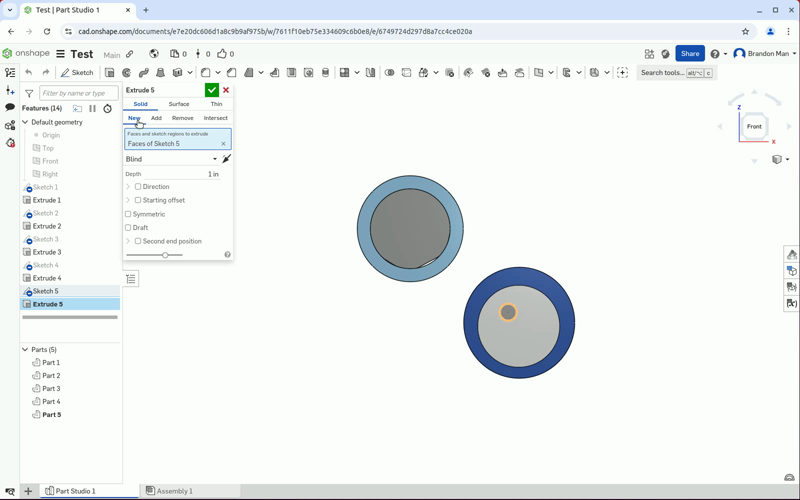
key(tab, 4)
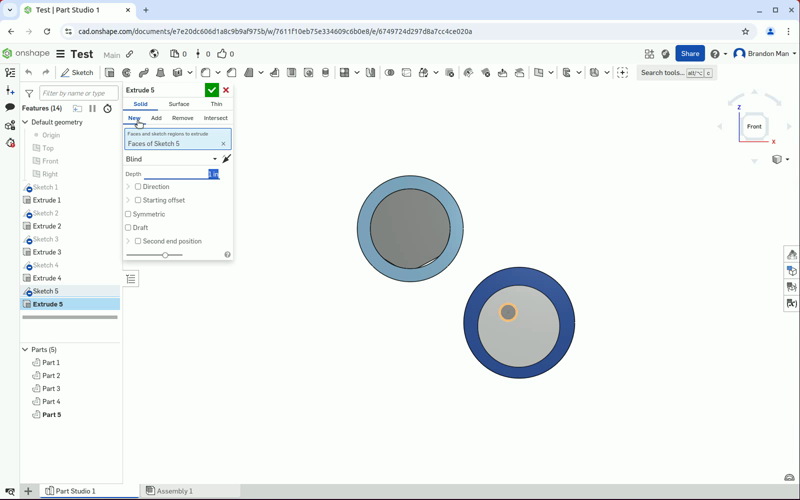
text(-4.333)
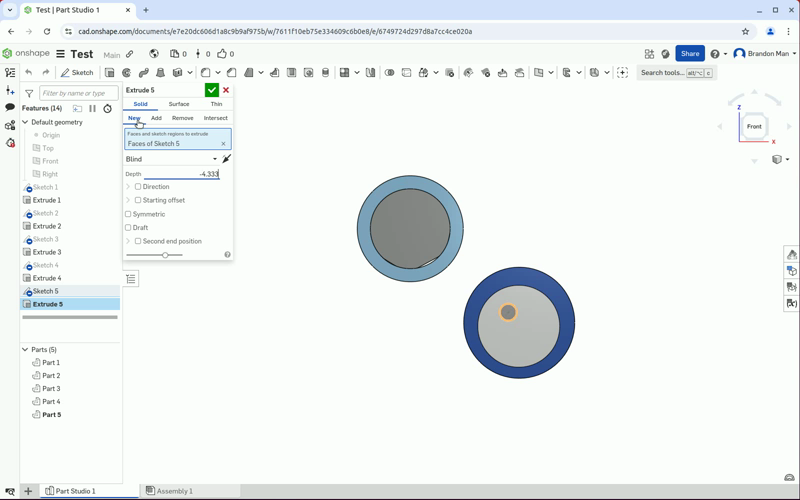
key(enter)
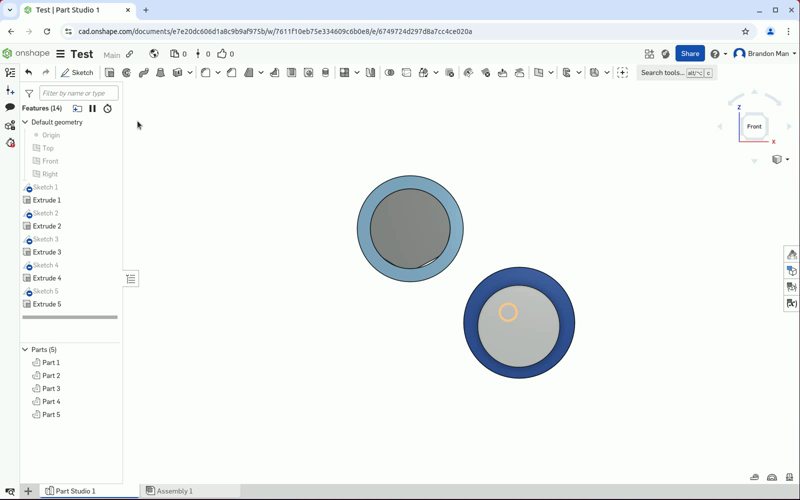
key(shift+h)
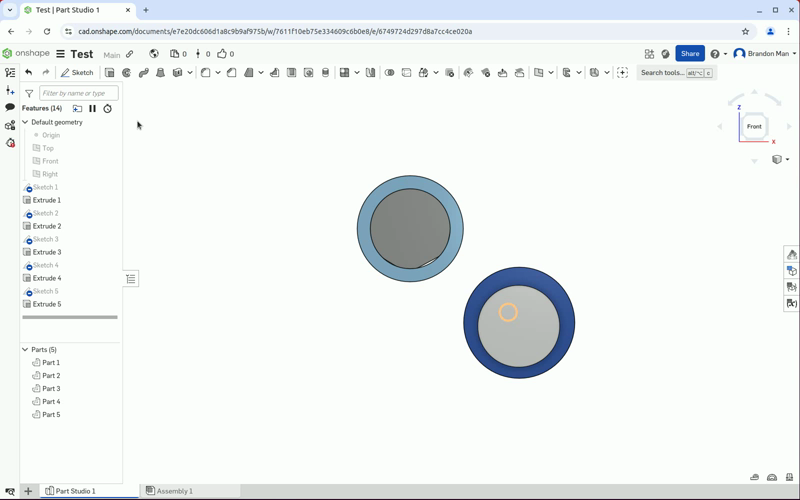
key(shift+h)
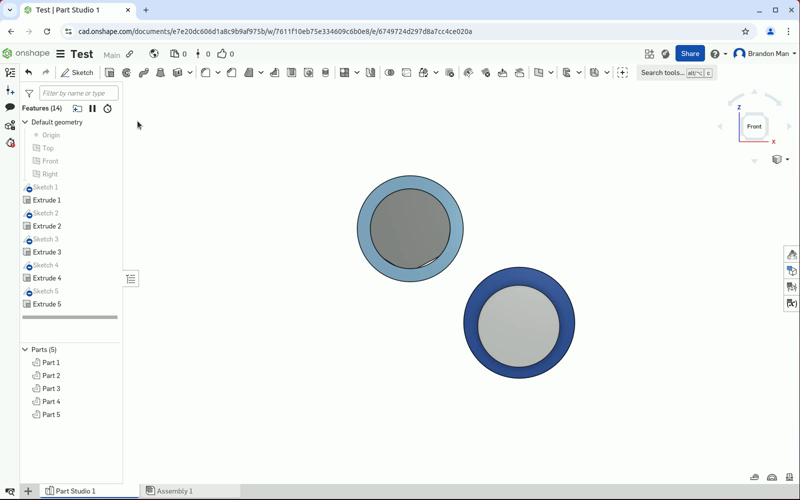
mouse_move(73, 189)
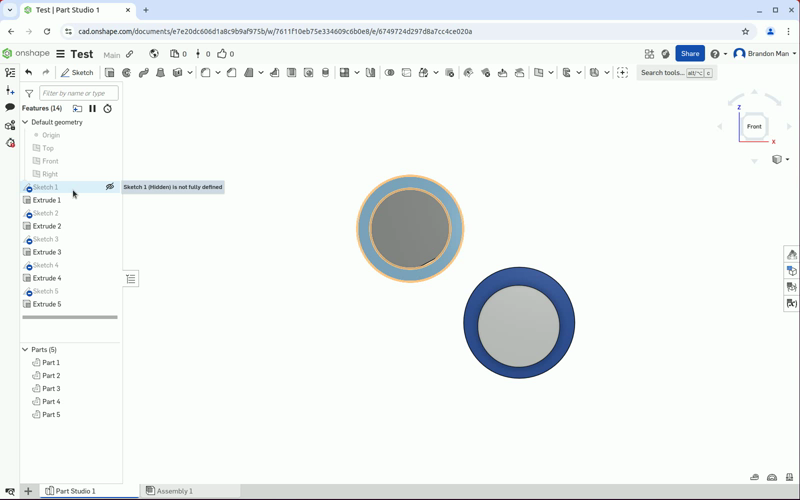
click(73, 189)
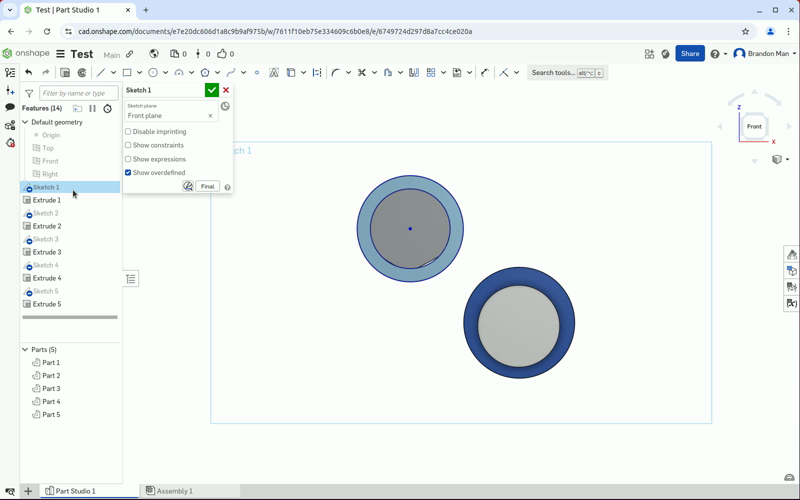
mouse_move(229, 92)
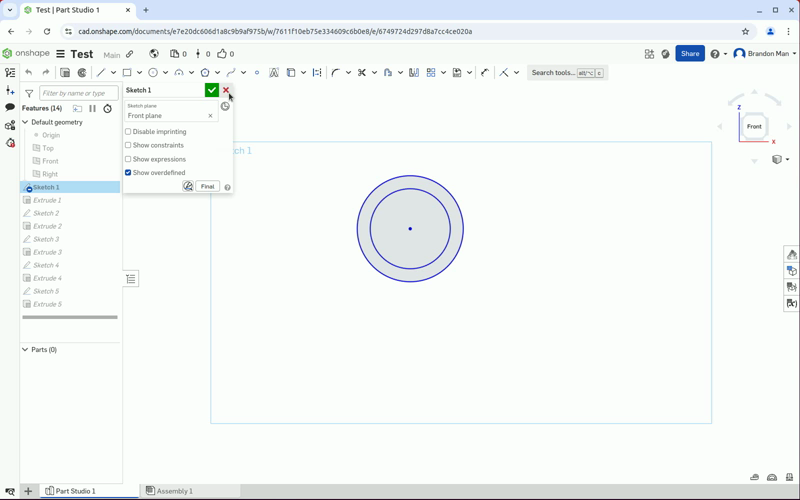
click(229, 92)
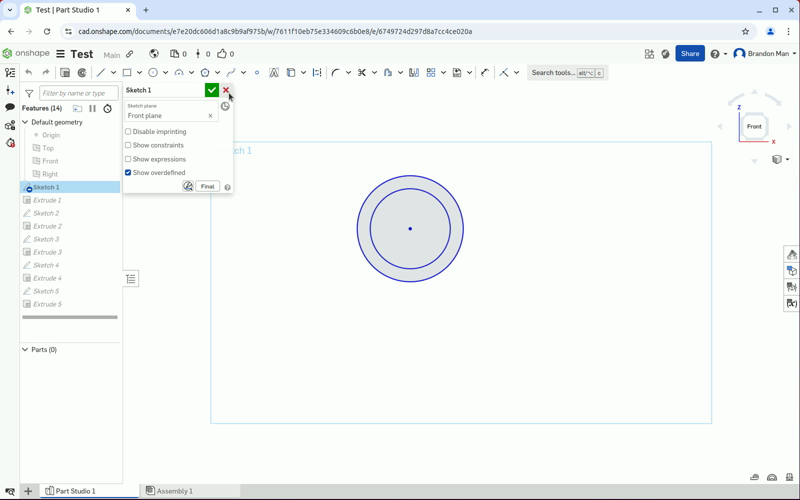
key(shift+s)
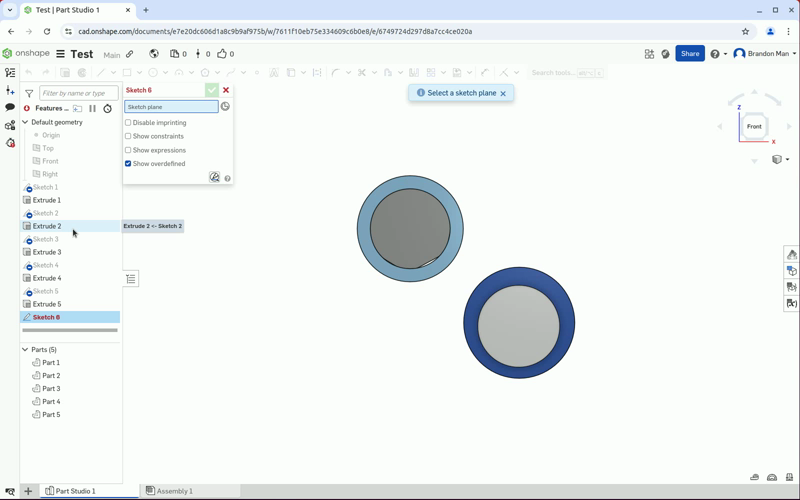
scroll(3)
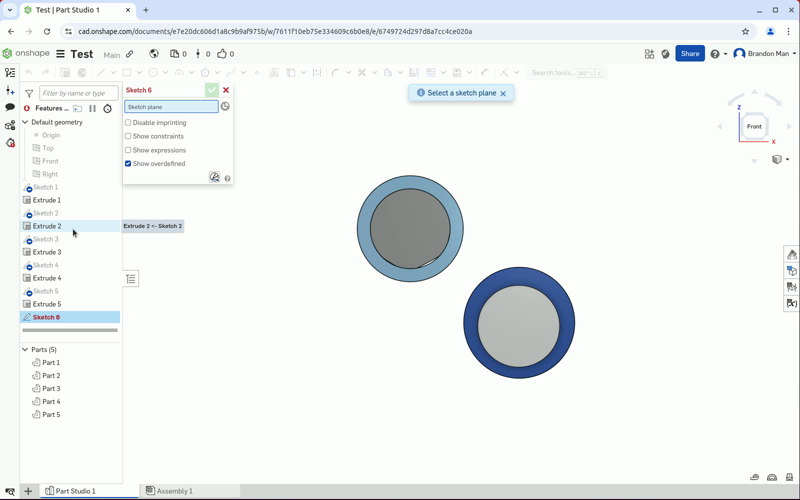
mouse_move(73, 163)
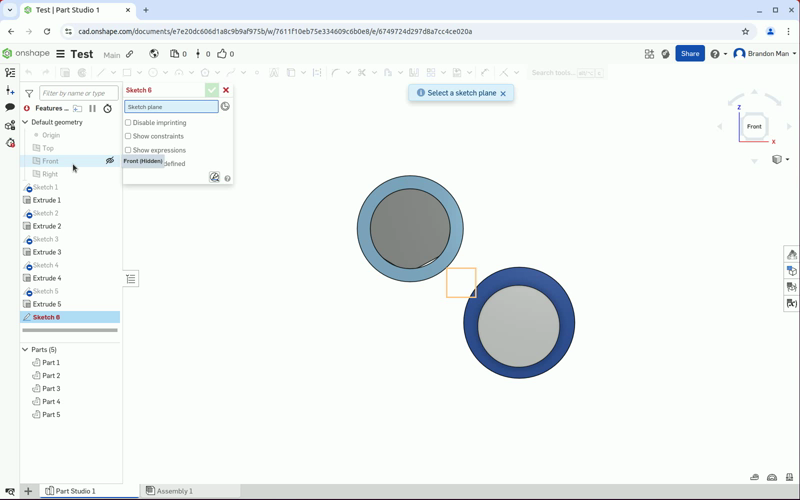
click(73, 163)
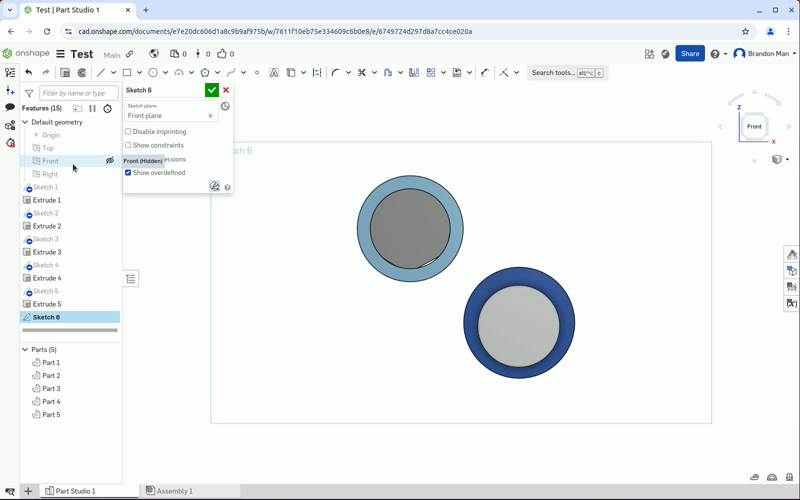
mouse_move(73, 352)
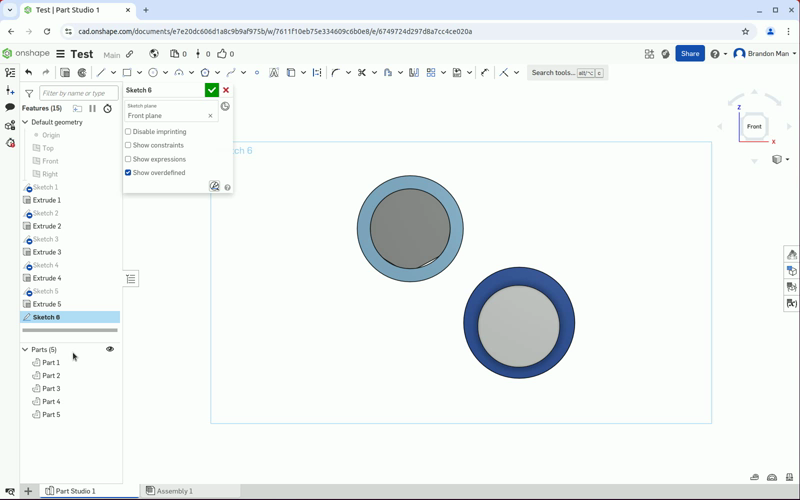
key(y)
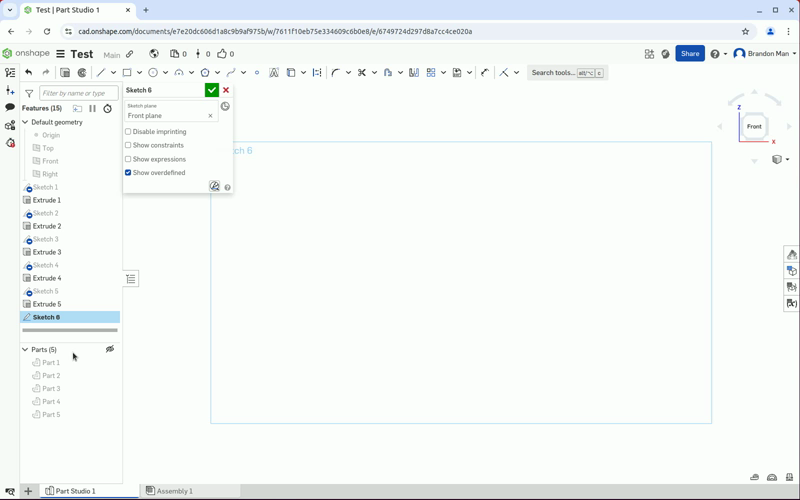
key(c)
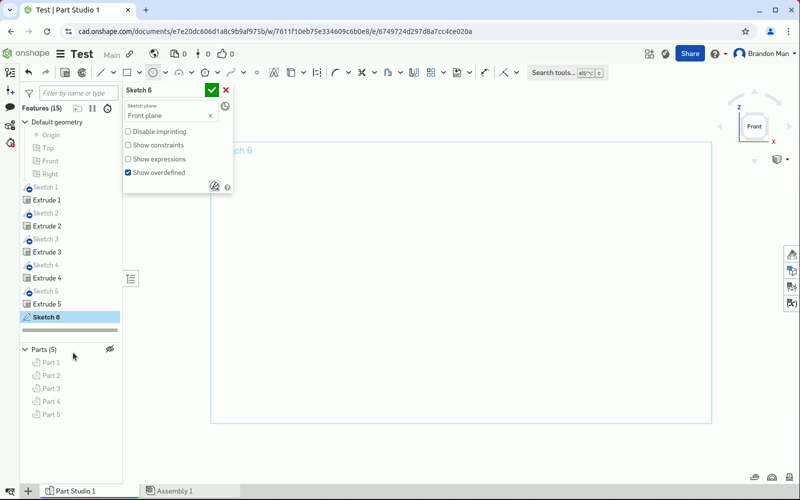
key_down(shift)
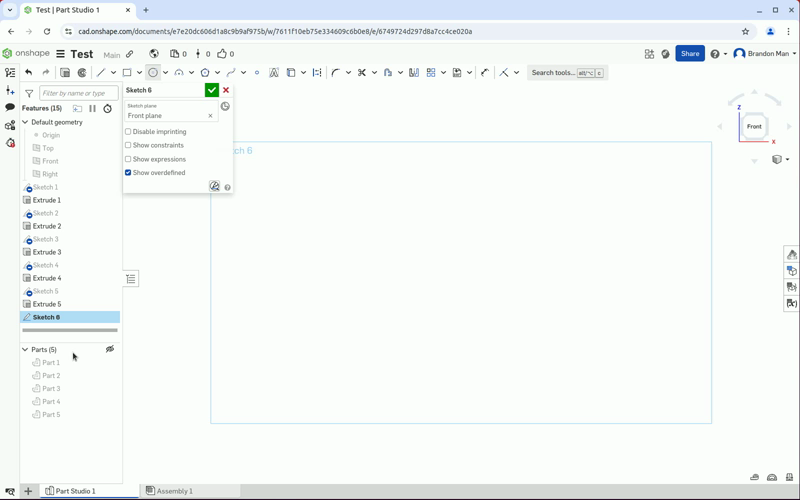
mouse_move(537, 334)
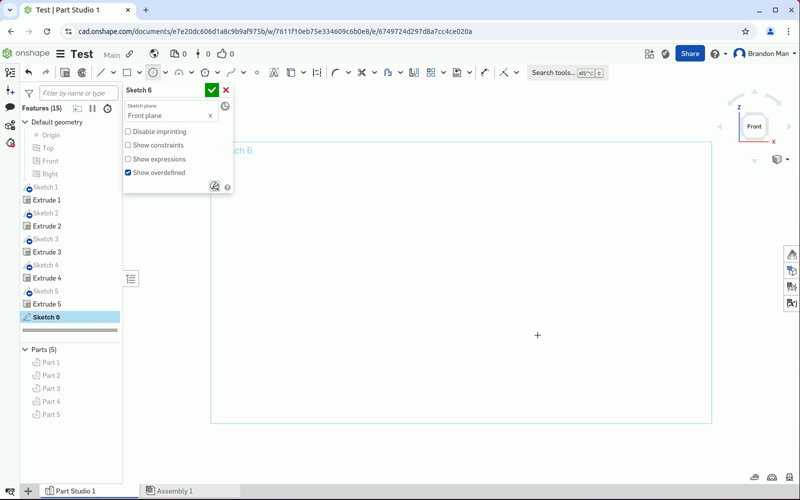
click(537, 334)
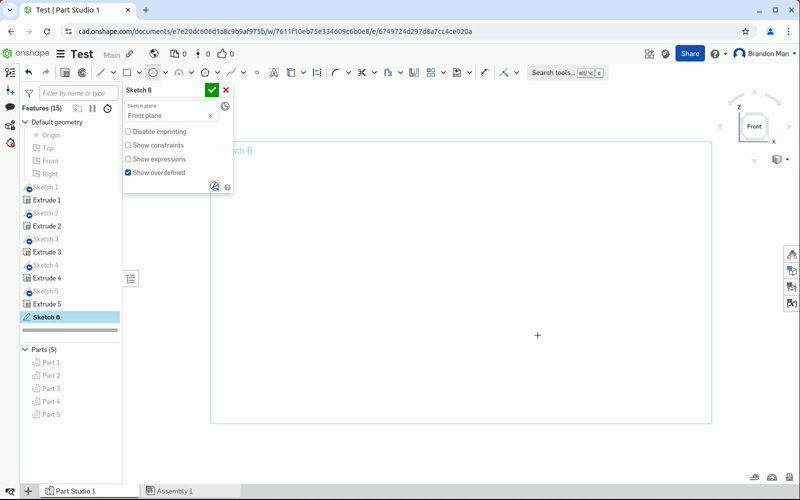
key_up(shift)
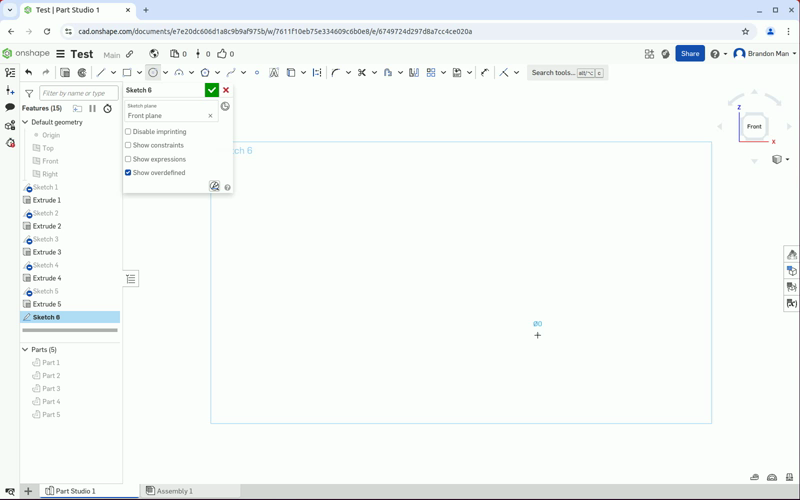
mouse_move(546, 334)
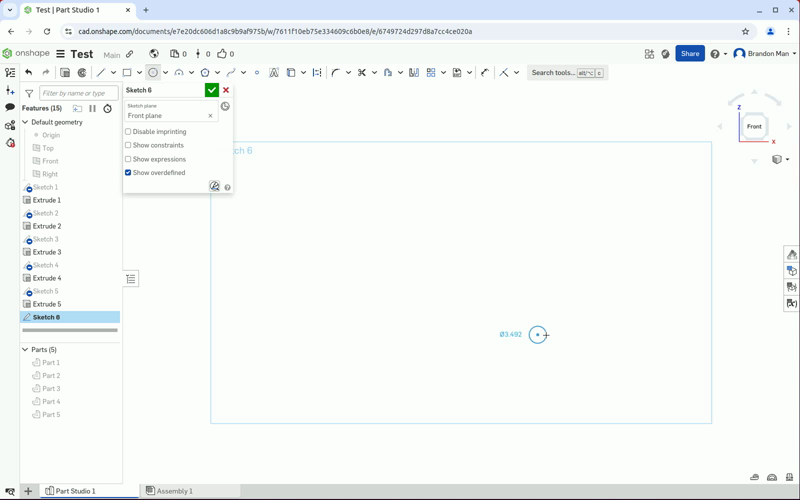
click(546, 334)
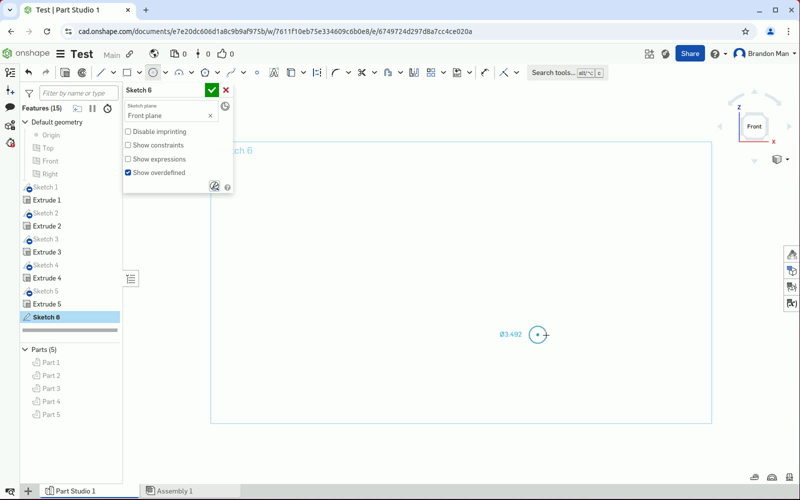
key(esc)
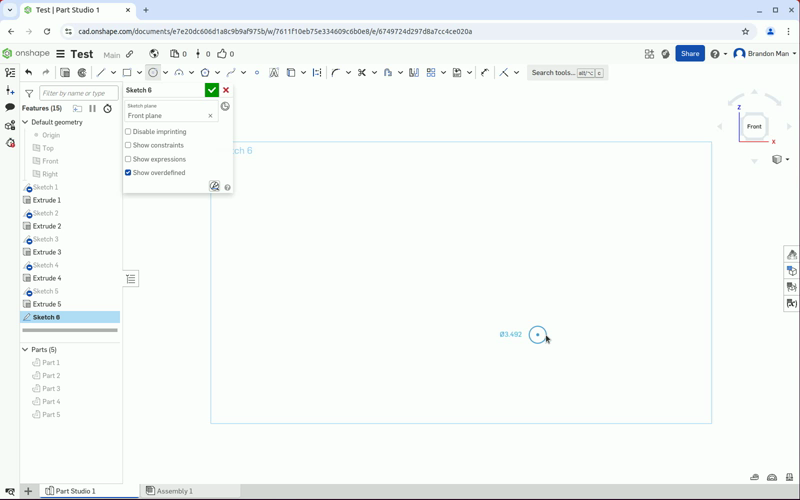
mouse_move(542, 331)
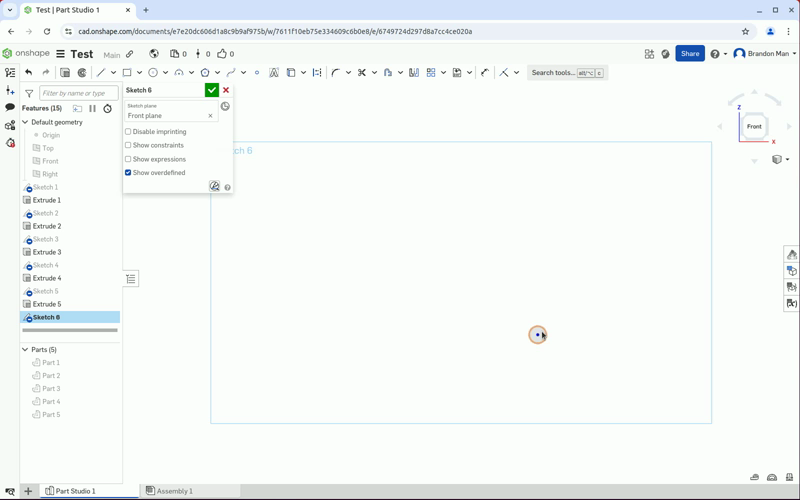
scroll(6)
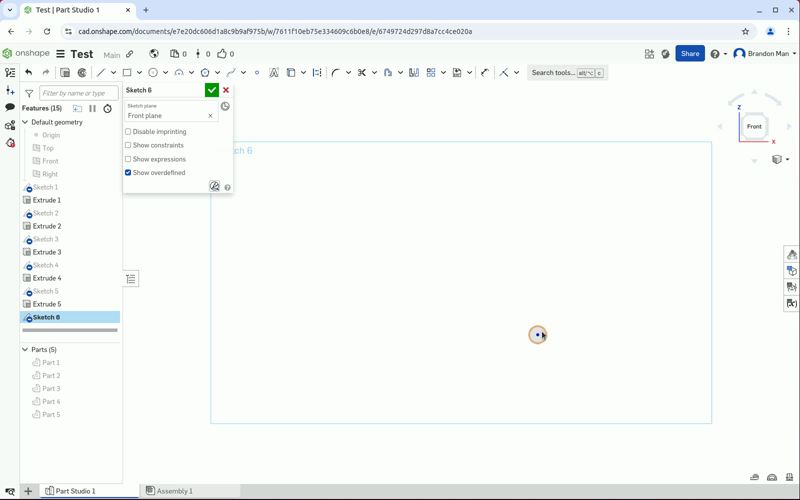
scroll(6)
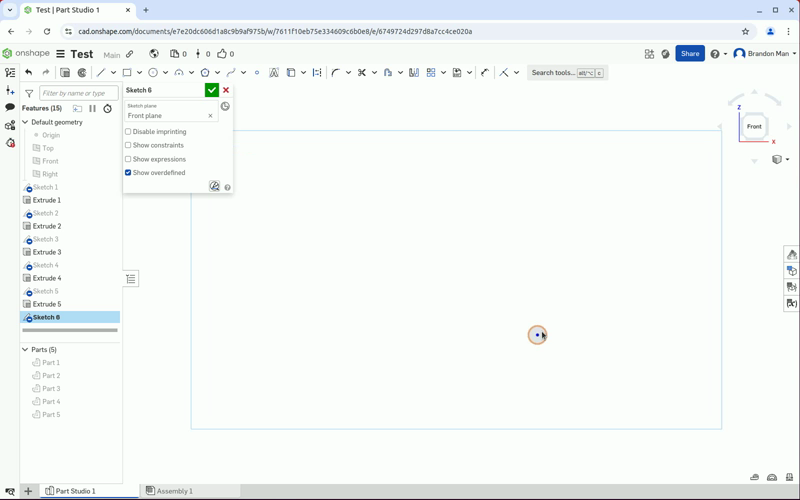
scroll(6)
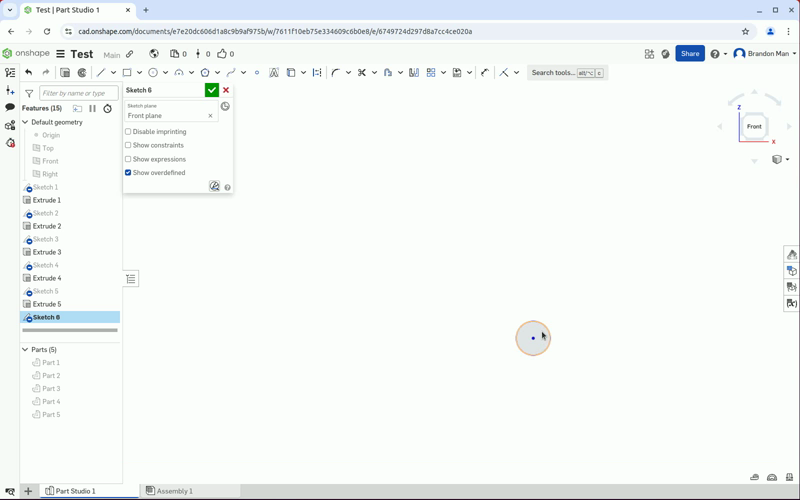
scroll(6)
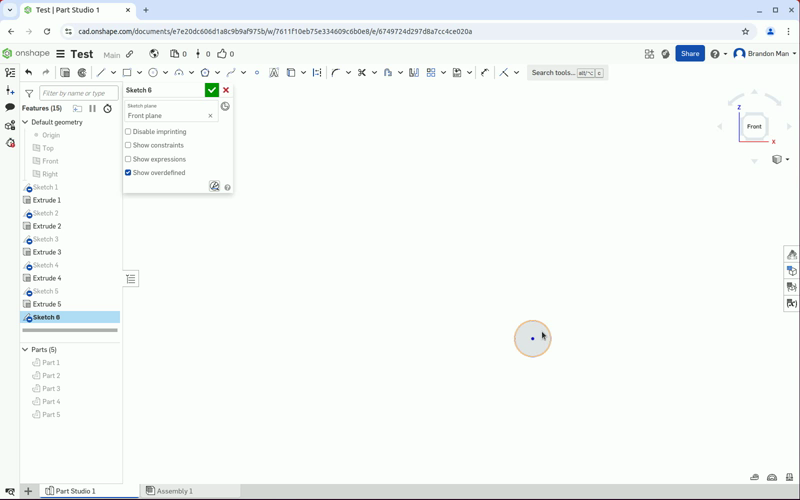
scroll(6)
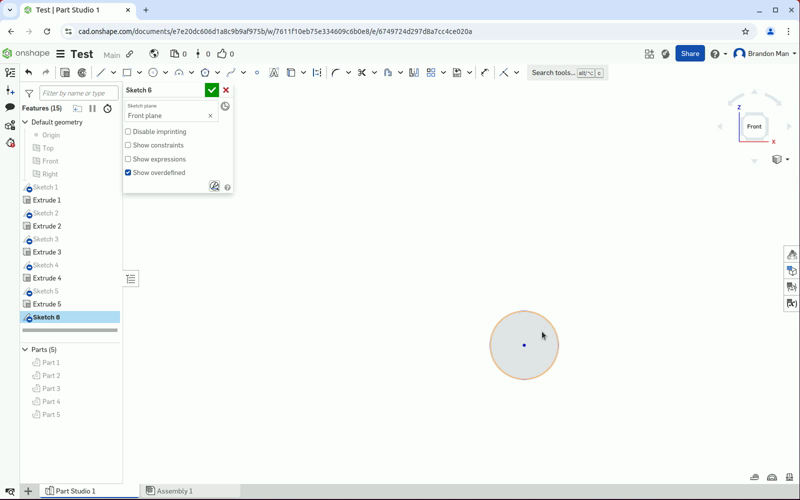
scroll(6)
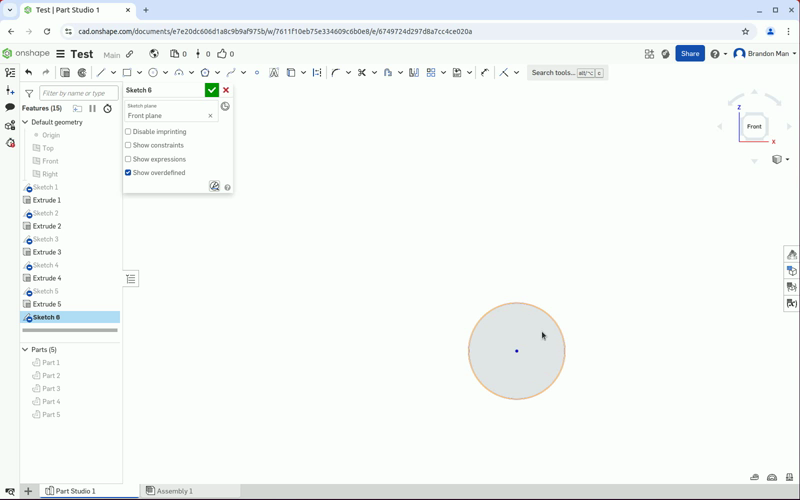
scroll(6)
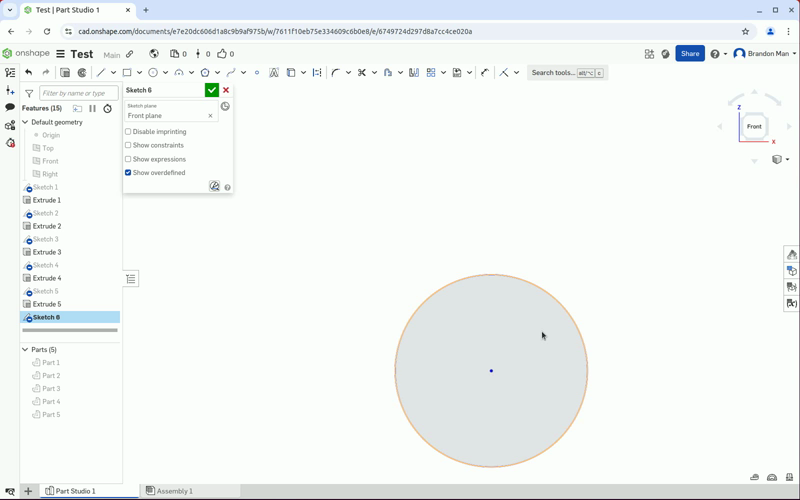
click(542, 331)
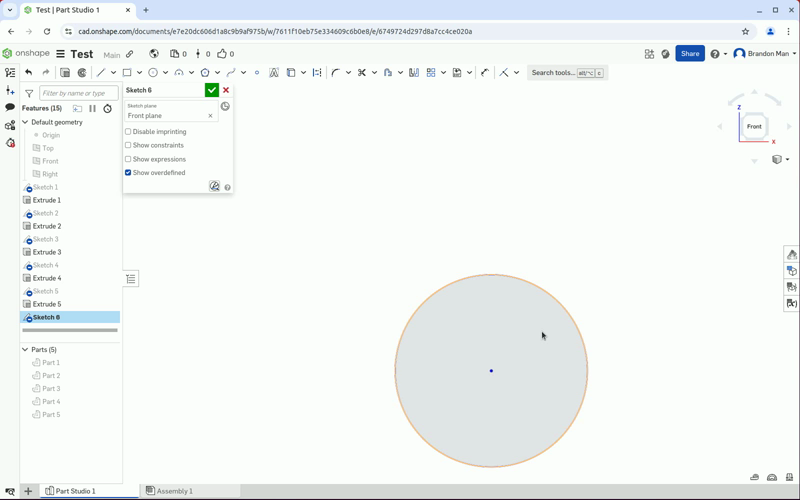
scroll(-6)
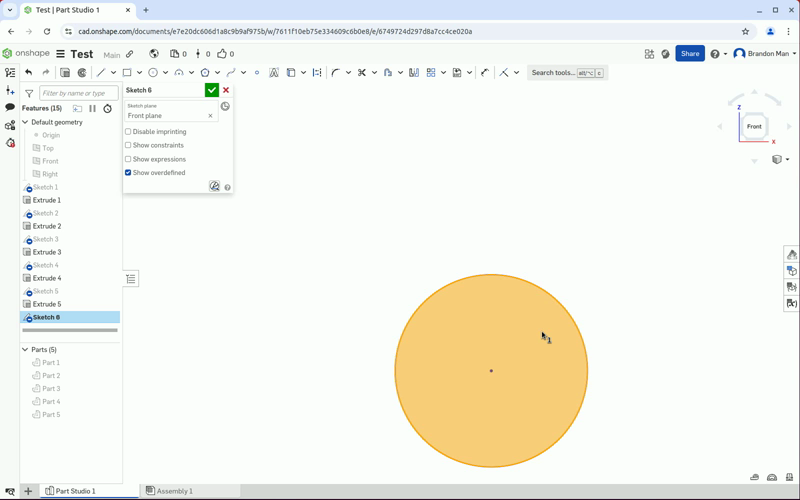
scroll(-6)
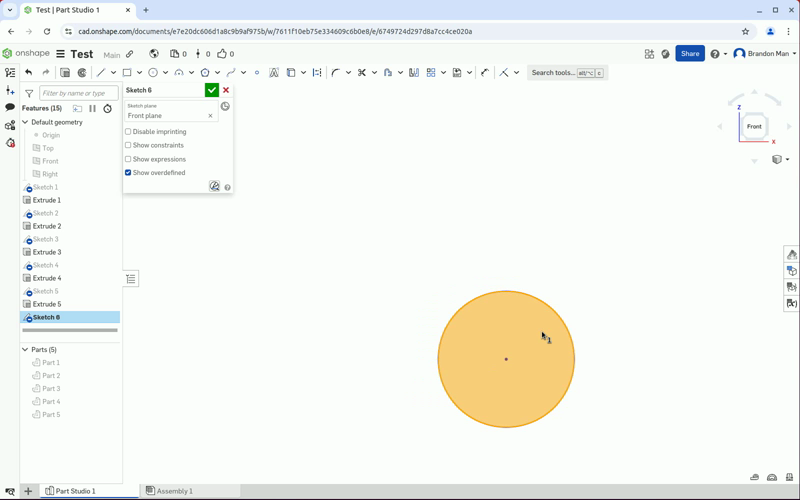
scroll(-6)
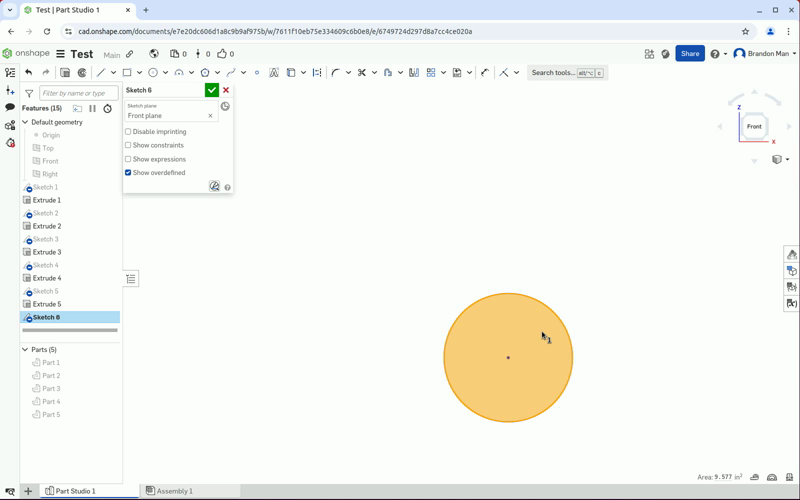
scroll(-6)
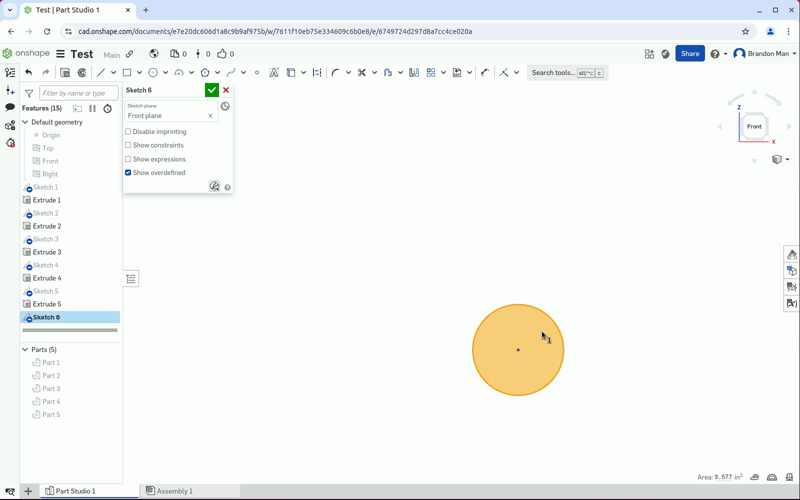
scroll(-6)
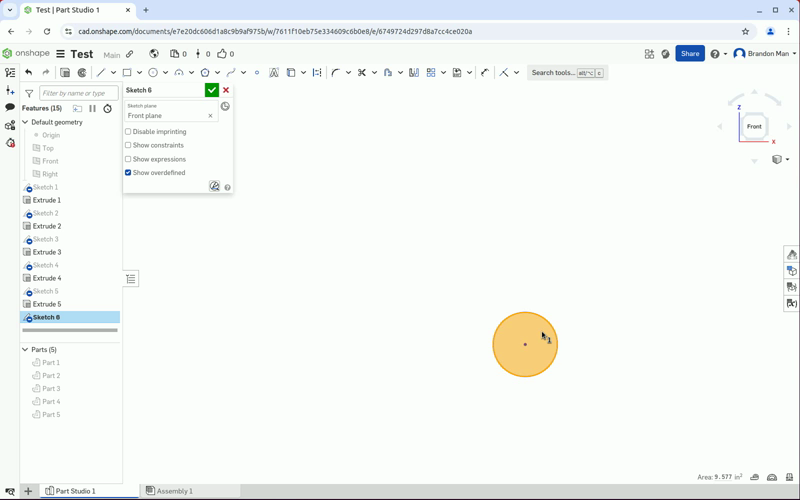
scroll(-6)
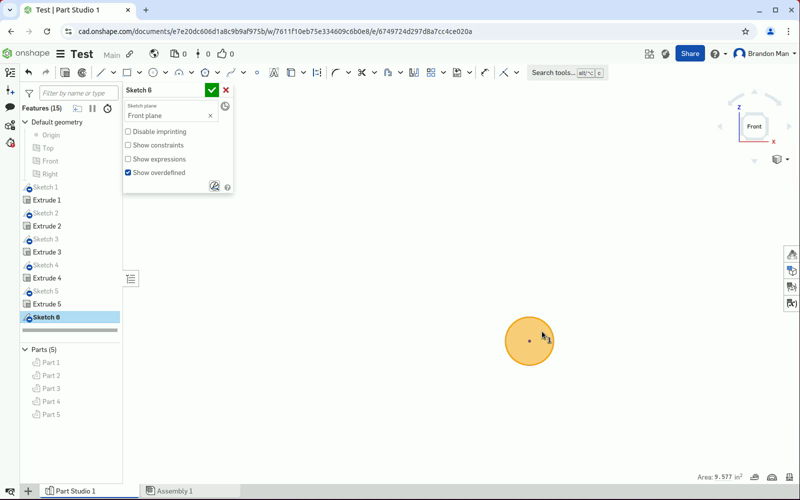
scroll(-6)
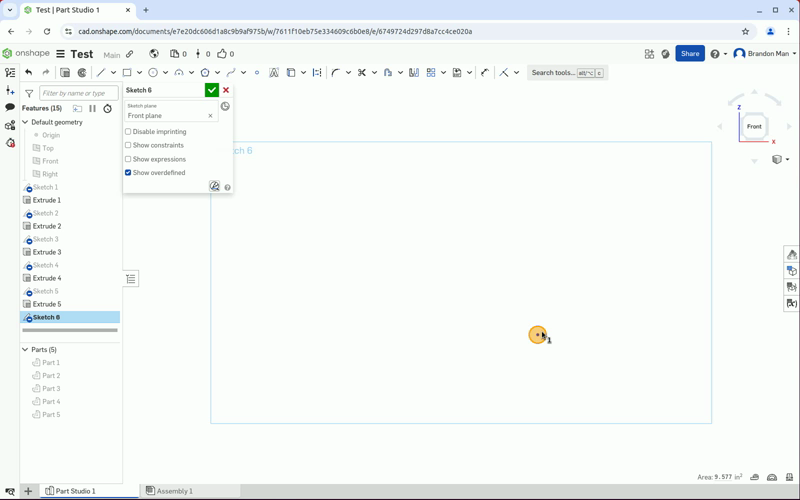
mouse_move(73, 352)
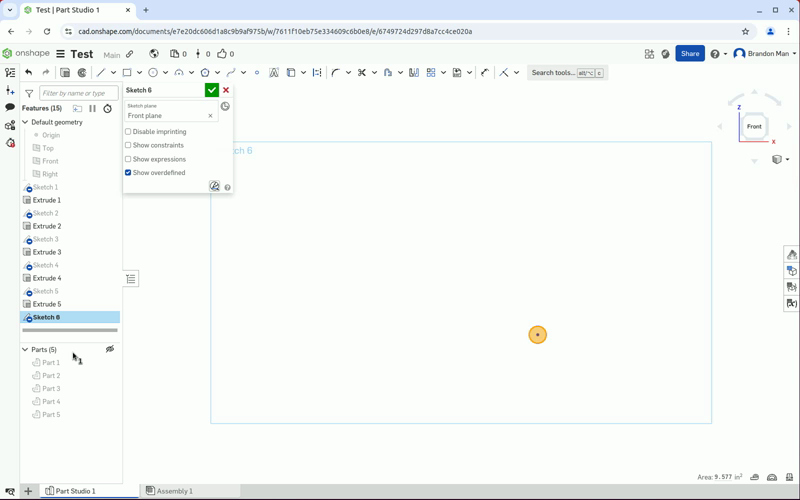
key(shift+y)
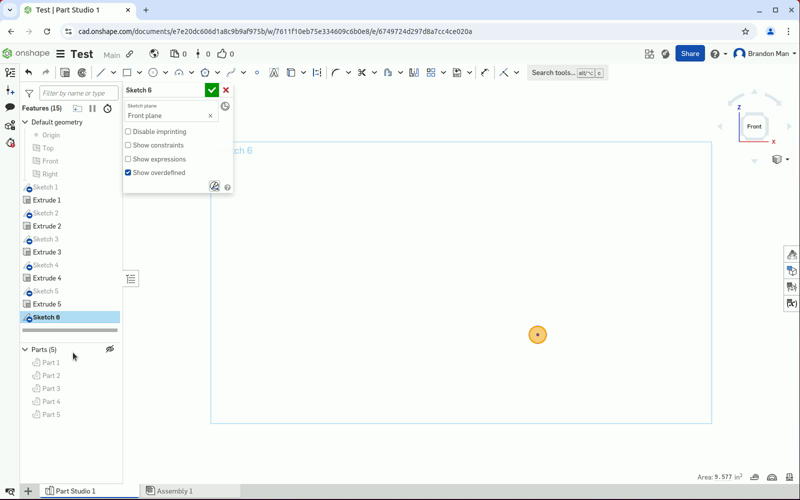
key(shift+e)
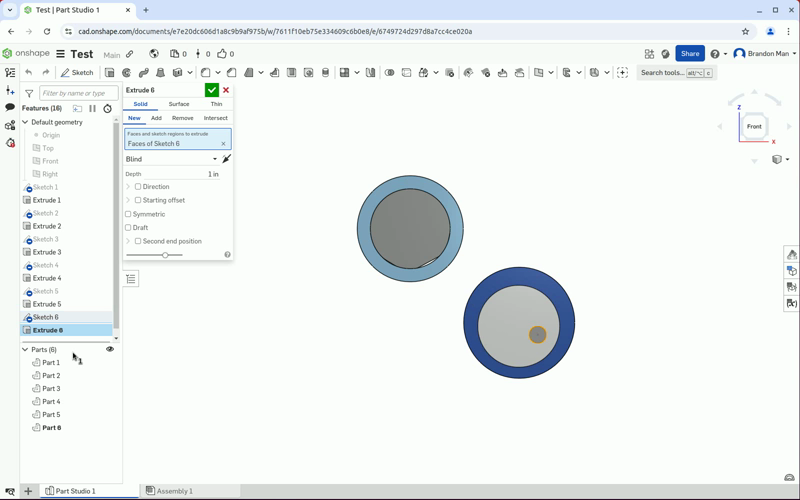
mouse_move(143, 106)
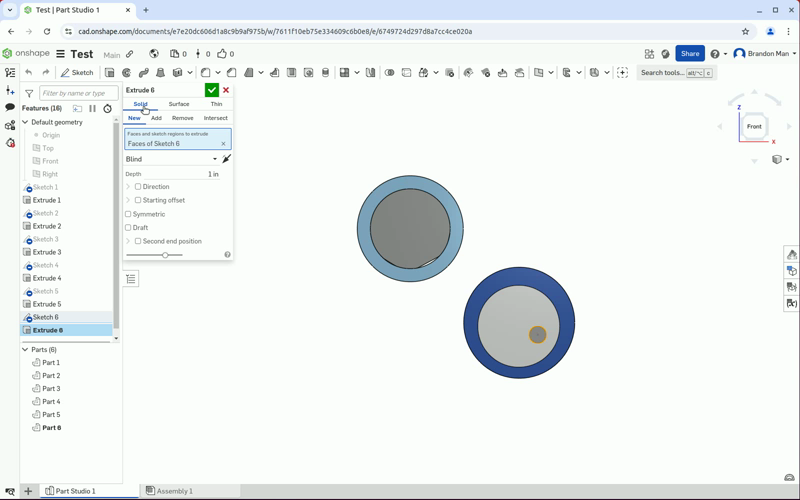
click(143, 106)
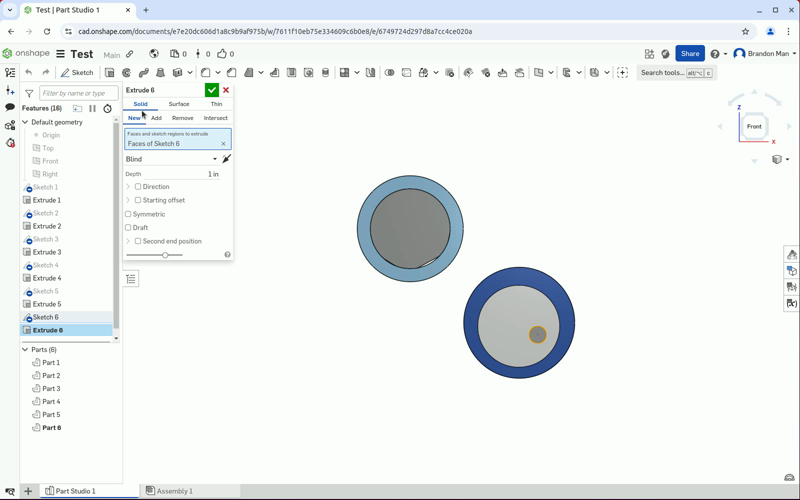
mouse_move(137, 120)
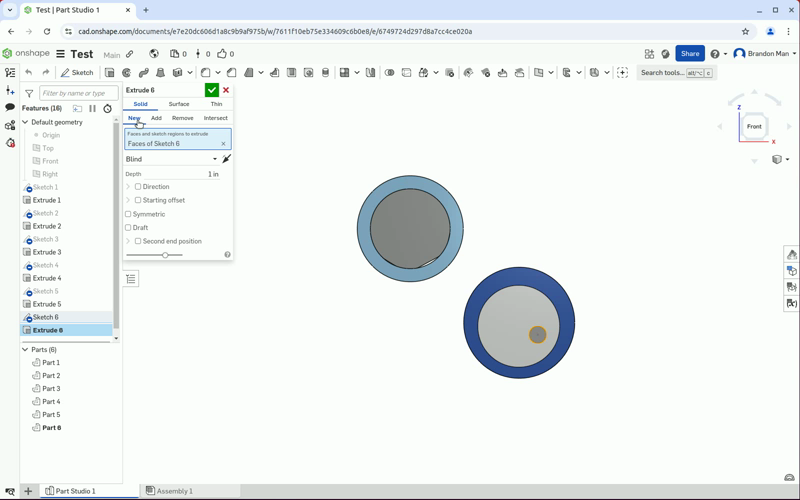
click(137, 120)
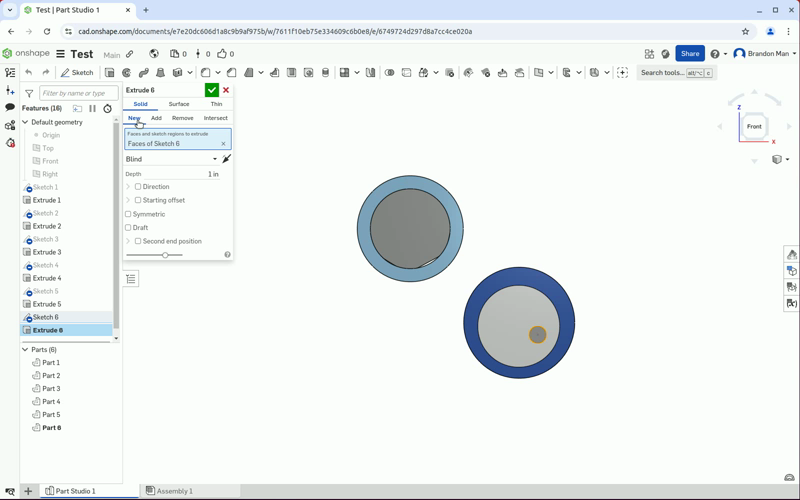
key(tab, 4)
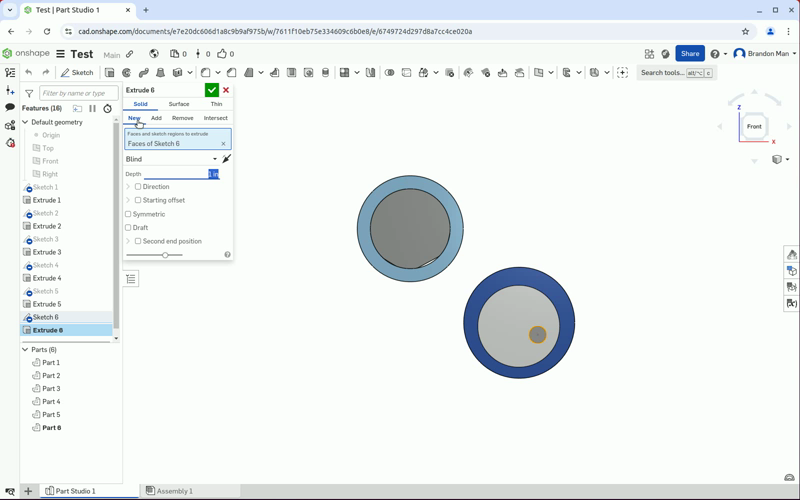
text(-4.333)
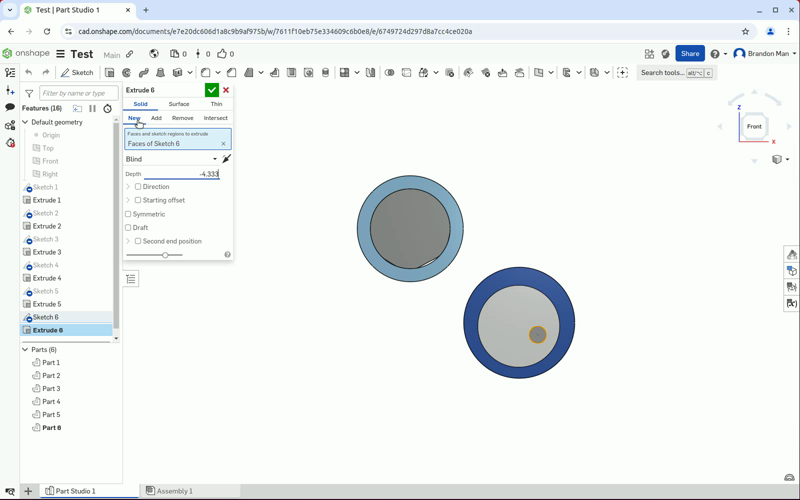
key(enter)
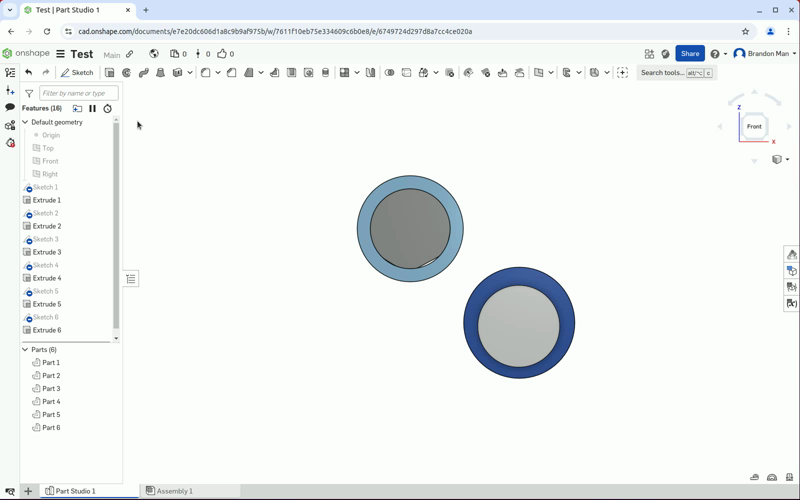
key(shift+h)
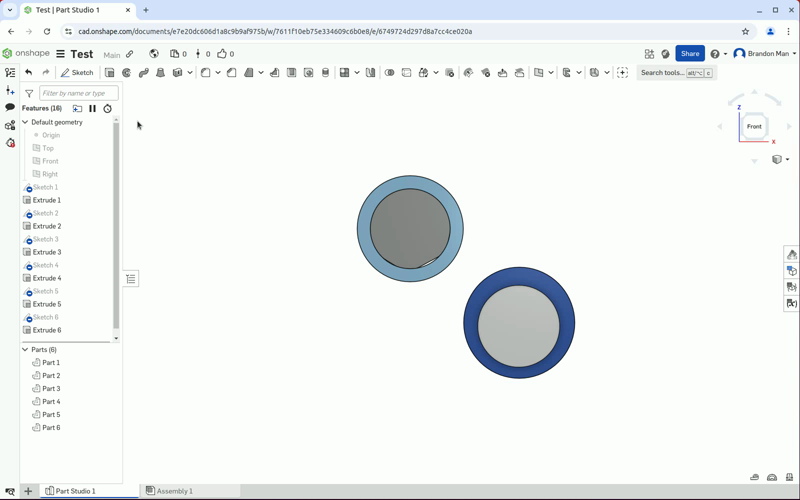
key(shift+h)
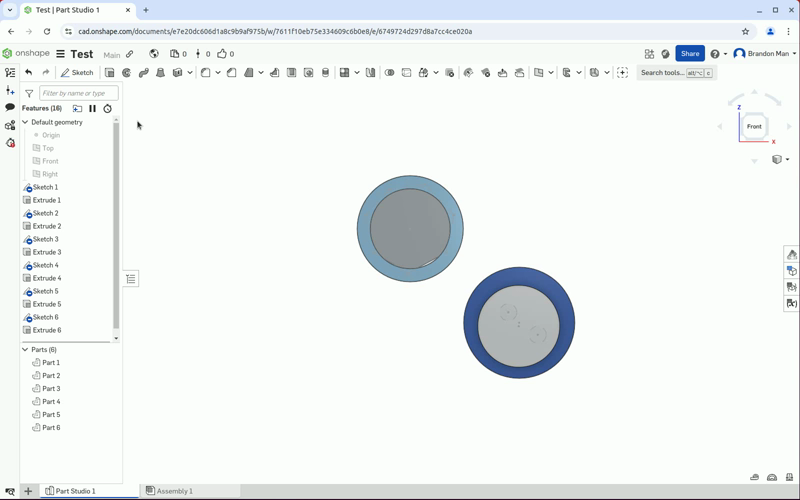
key(shift+7)
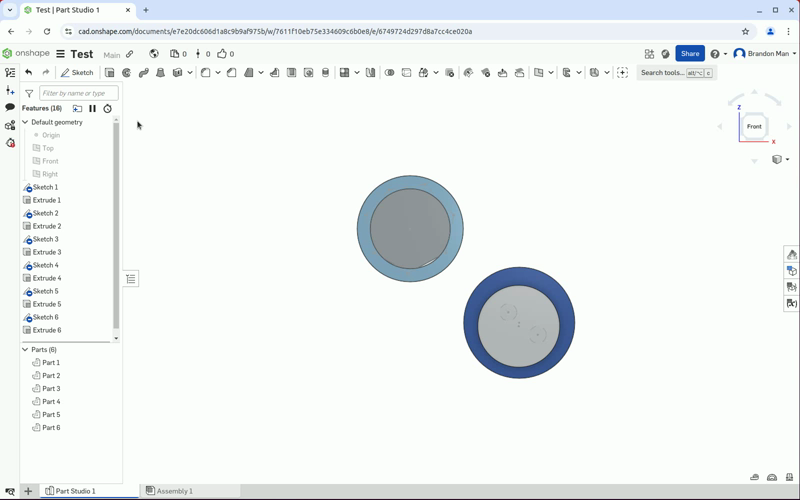
key(left, 2)
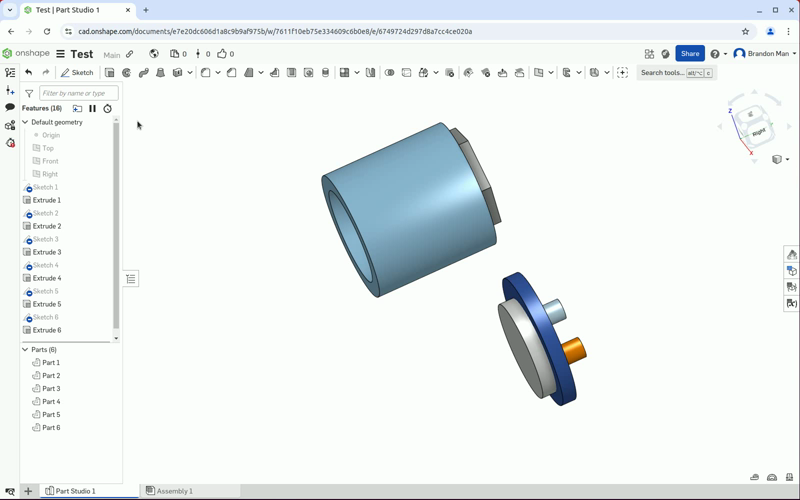
key(down, 2)
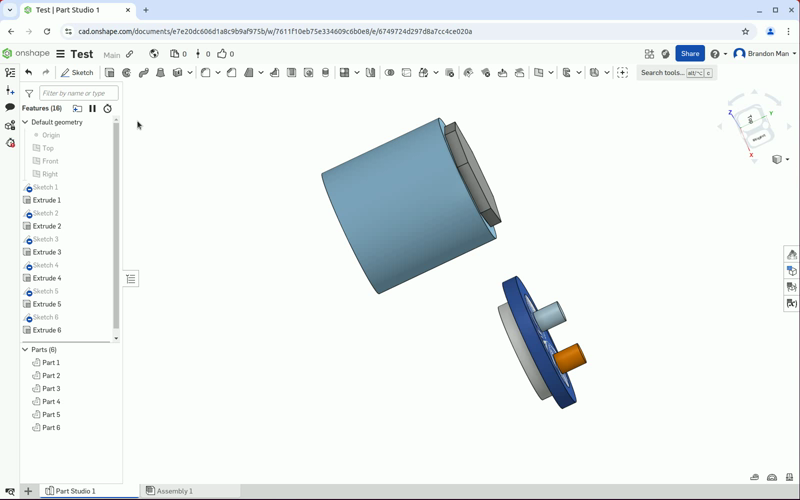
key(up, 2)
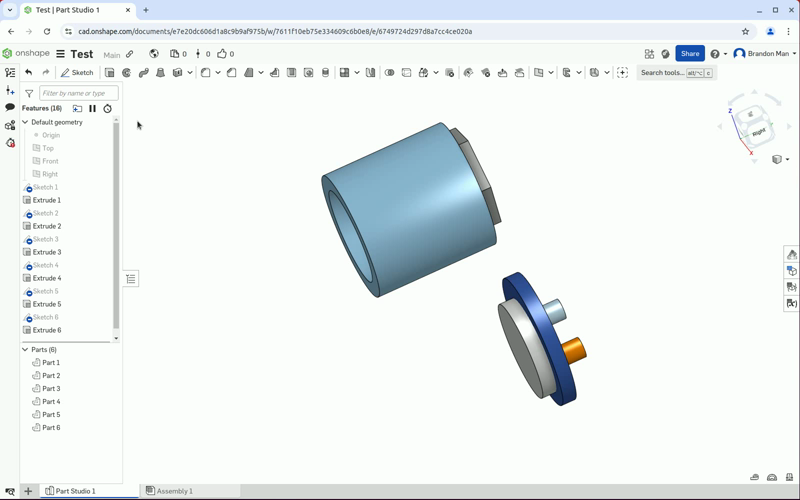
key(right, 2)
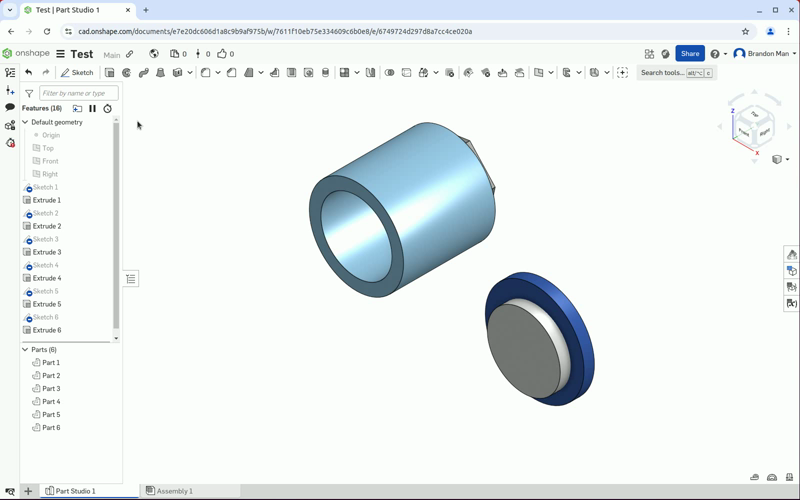
mouse_move(69, 189)
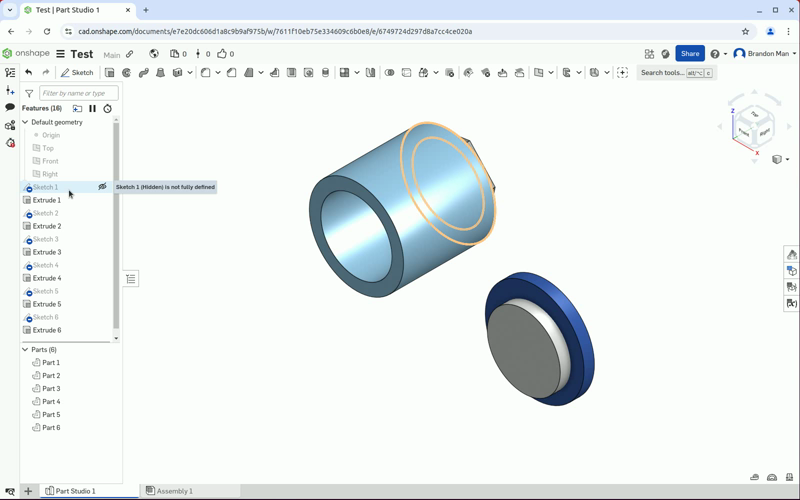
click(69, 189)